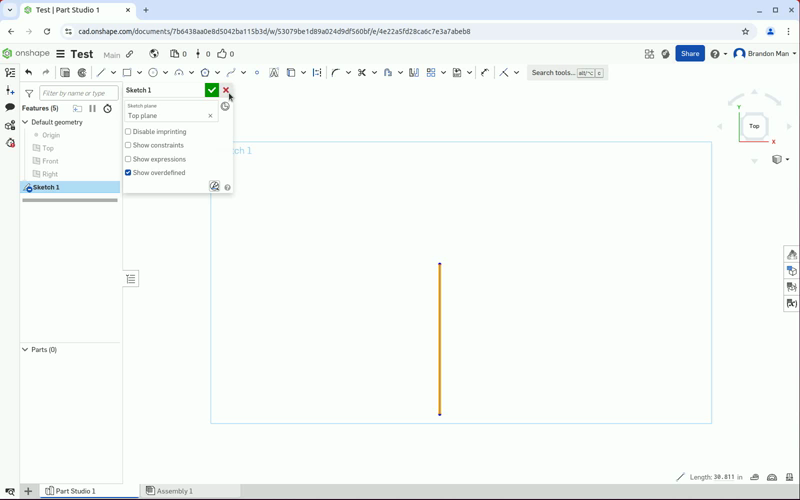
key(shift+h)
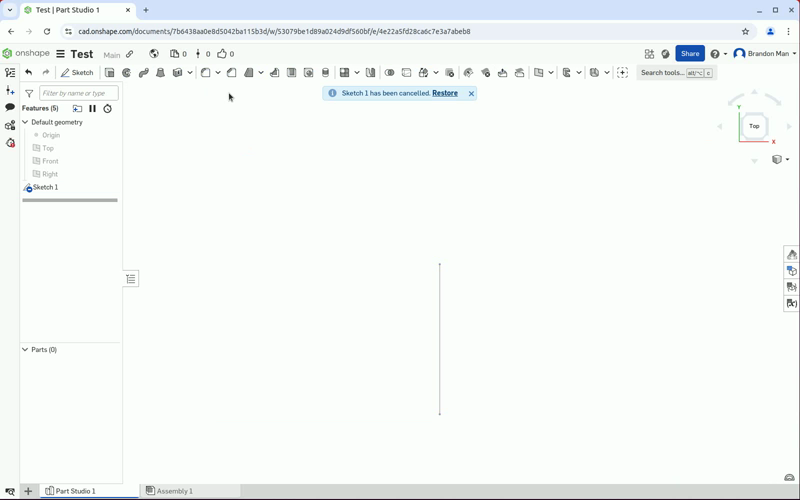
key(shift+s)
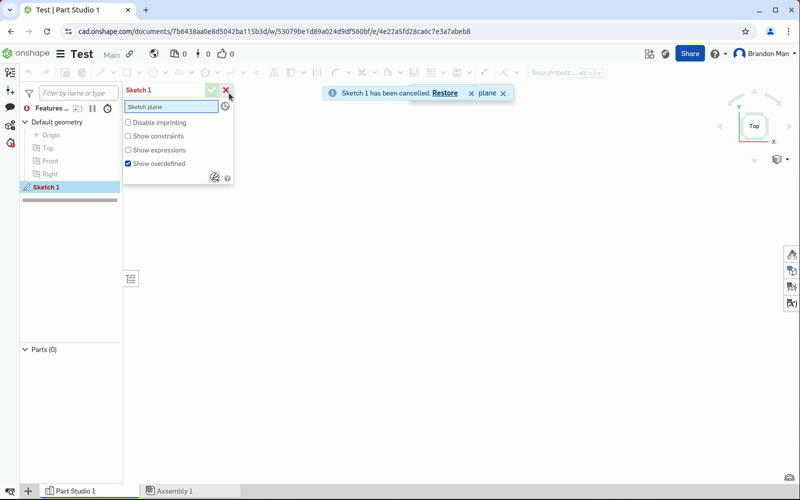
mouse_move(73, 150)
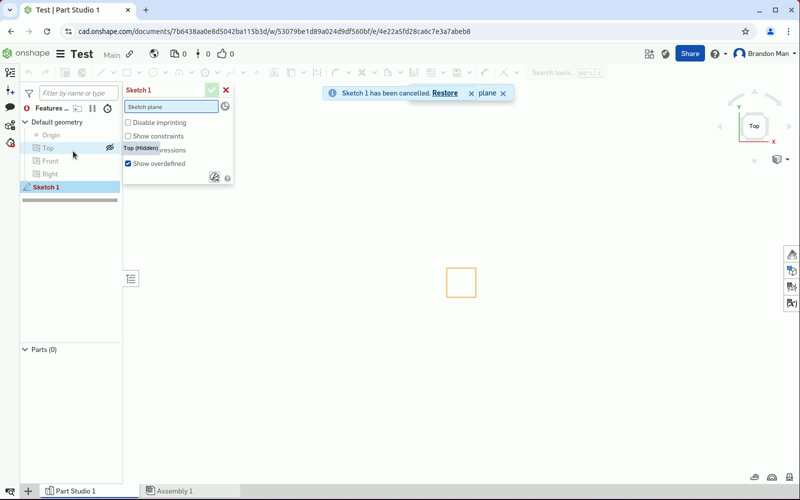
click(73, 150)
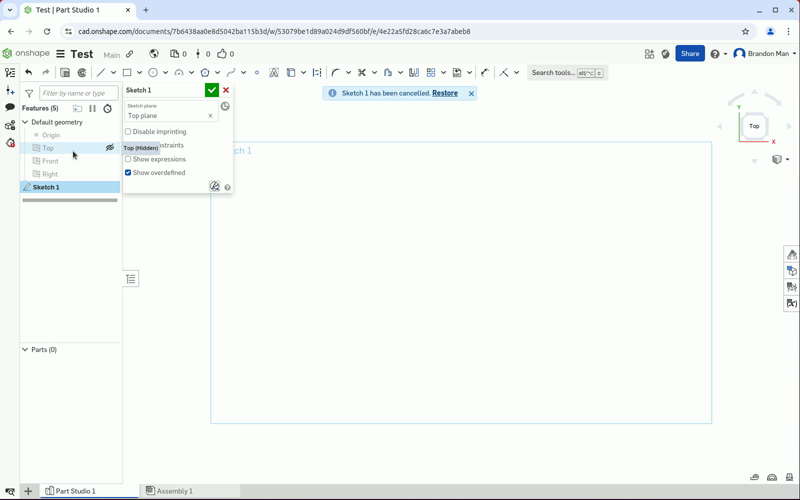
mouse_move(73, 352)
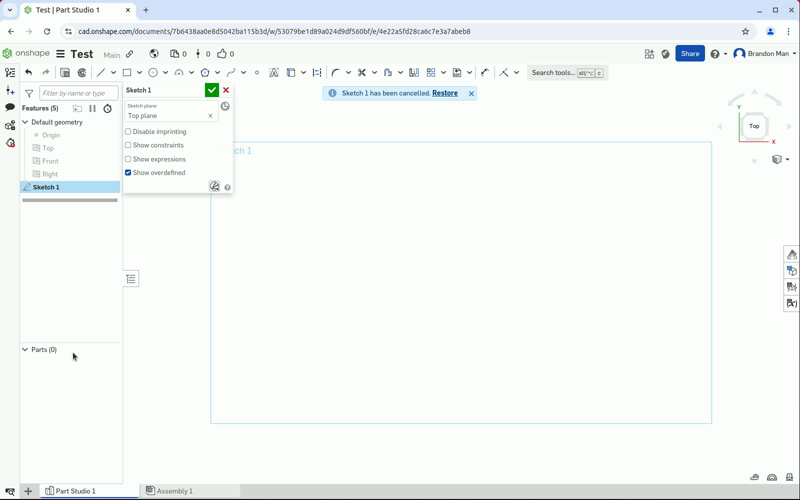
key(y)
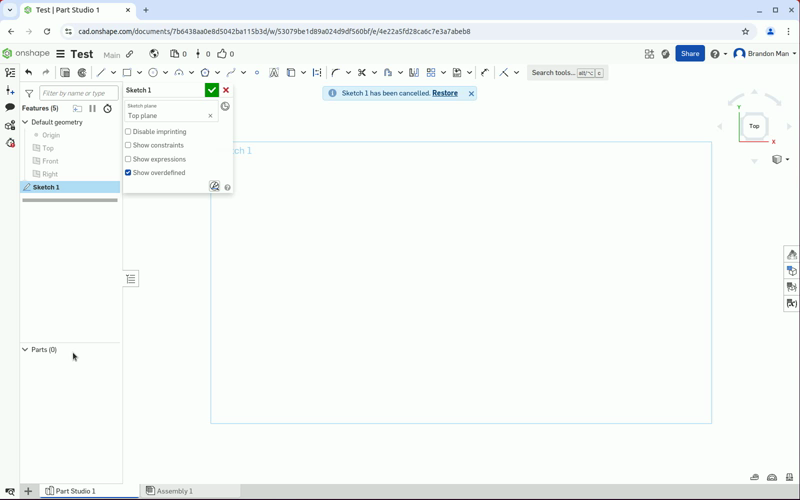
key(l)
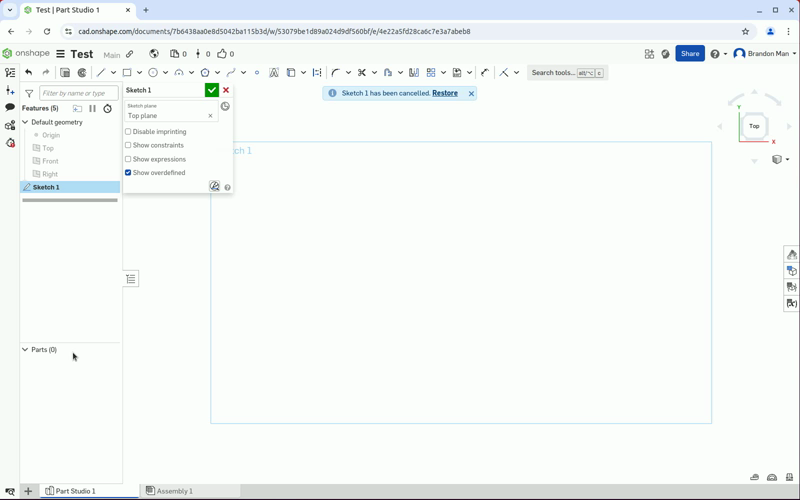
key_down(shift)
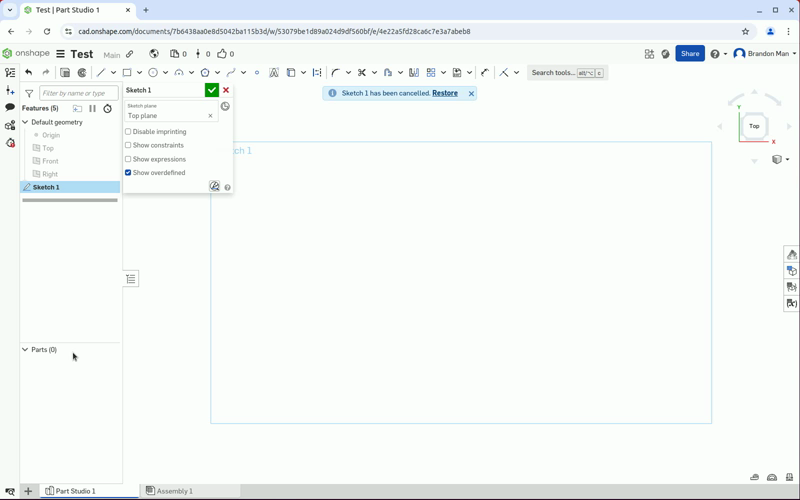
mouse_move(464, 217)
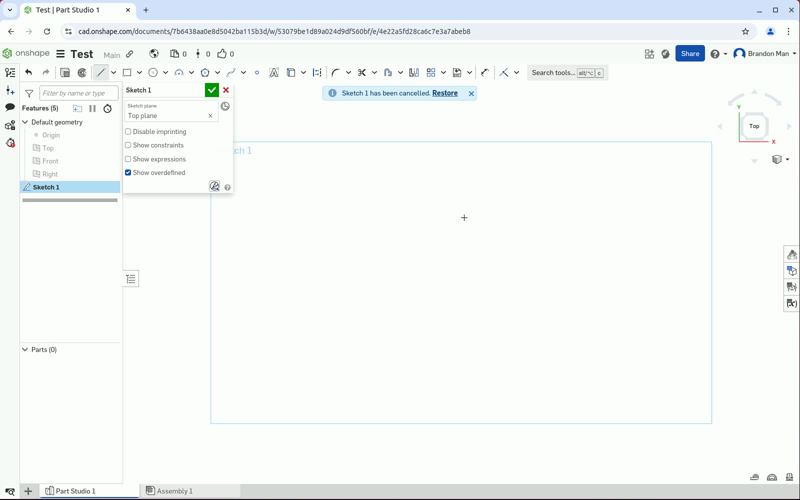
click(464, 217)
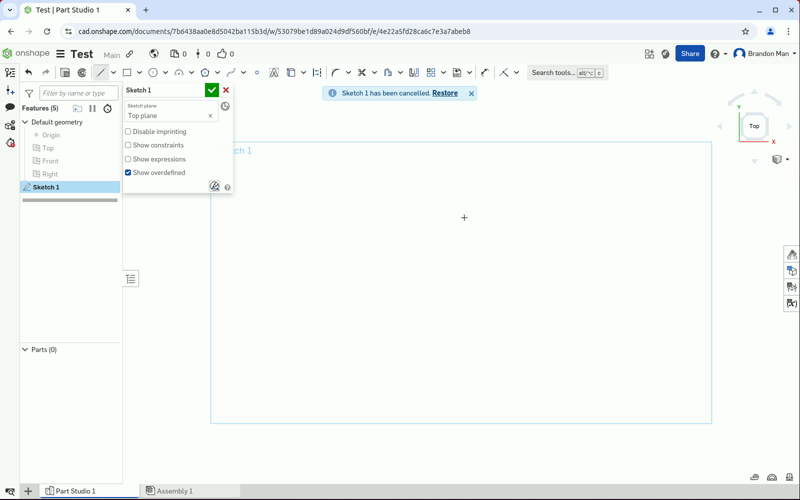
key_up(shift)
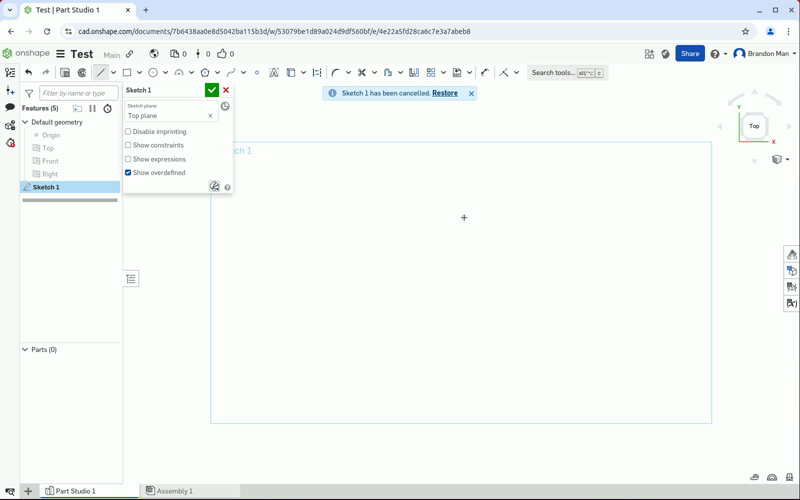
key_down(shift)
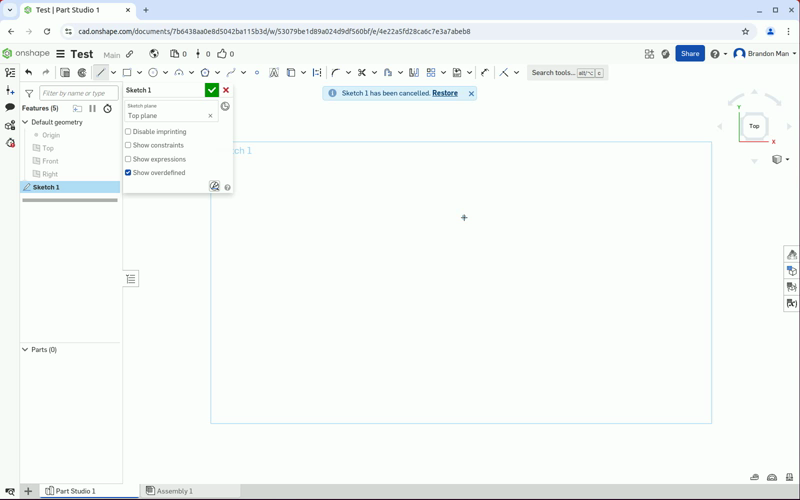
mouse_move(466, 307)
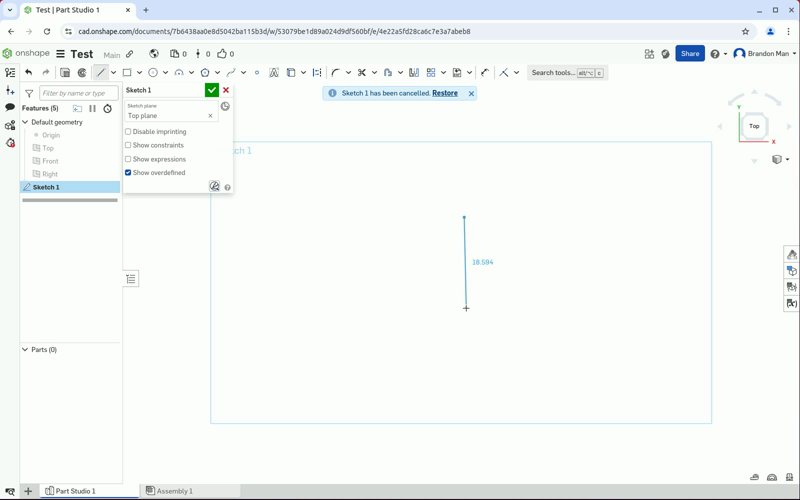
click(466, 307)
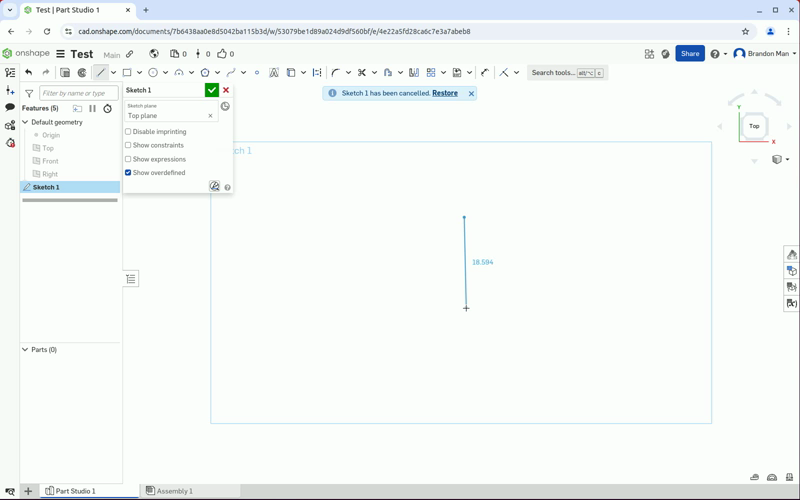
key_up(shift)
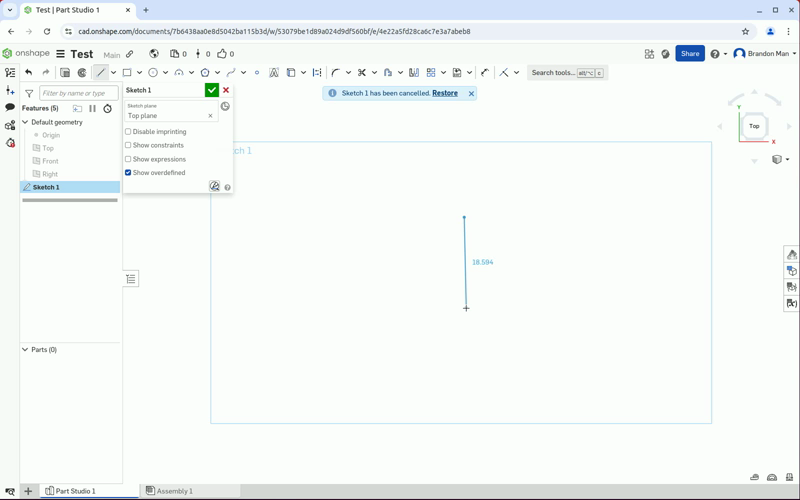
key_down(shift)
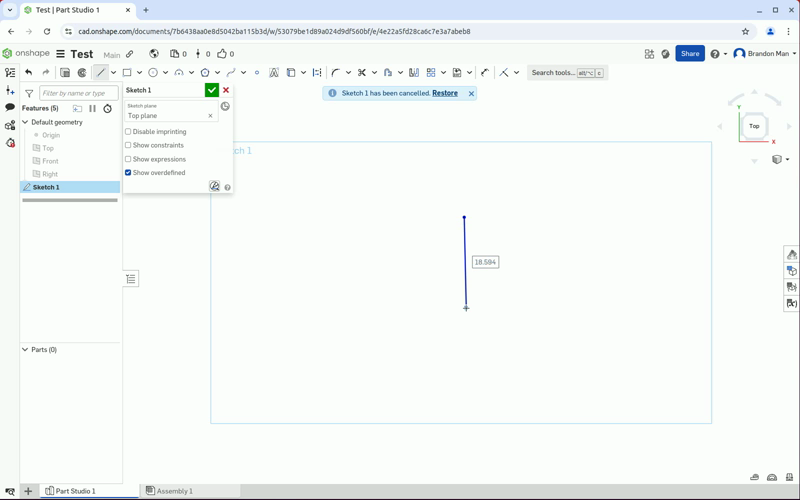
mouse_move(496, 307)
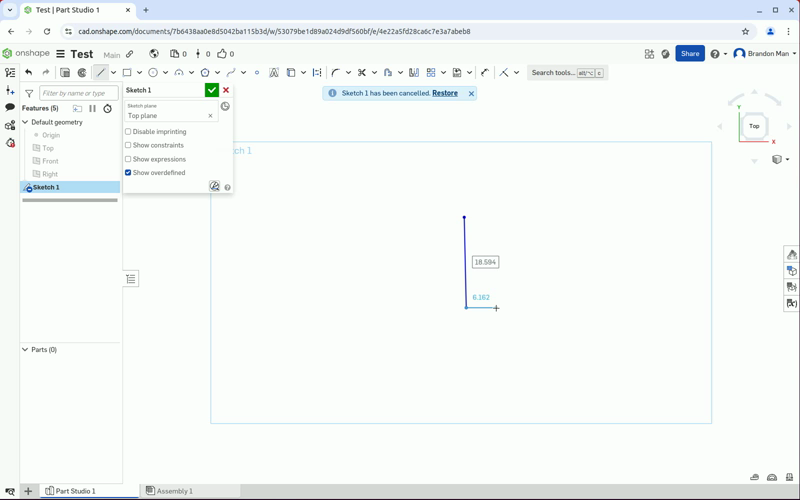
mouse_move(474, 307)
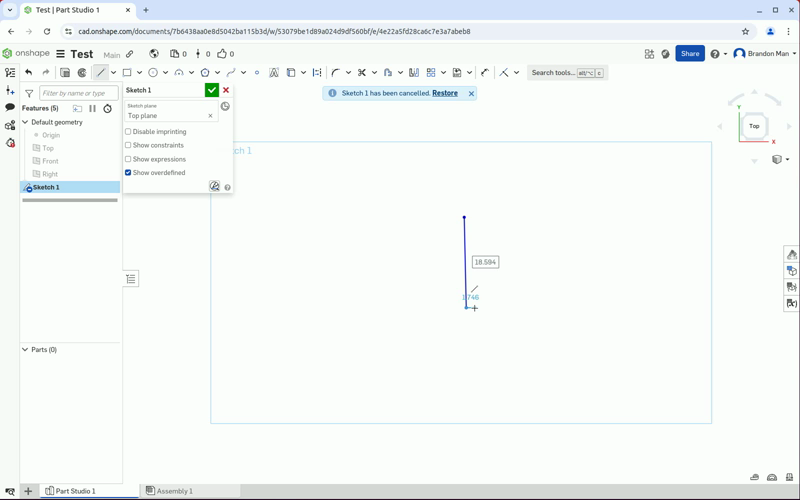
click(474, 307)
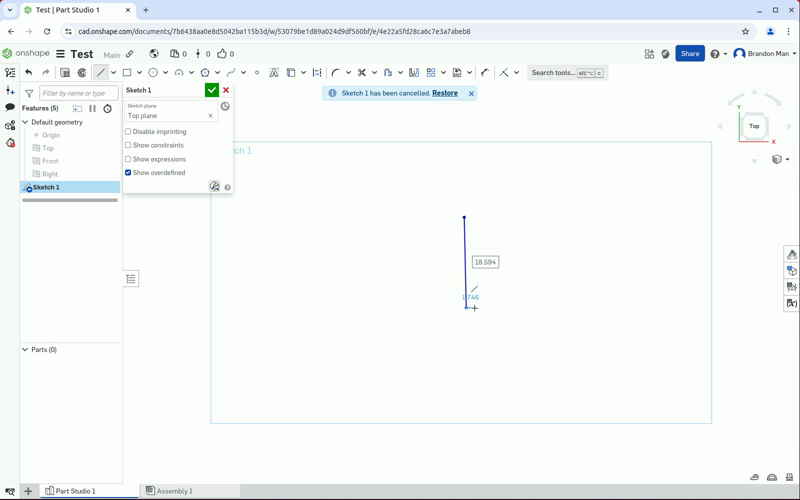
key_up(shift)
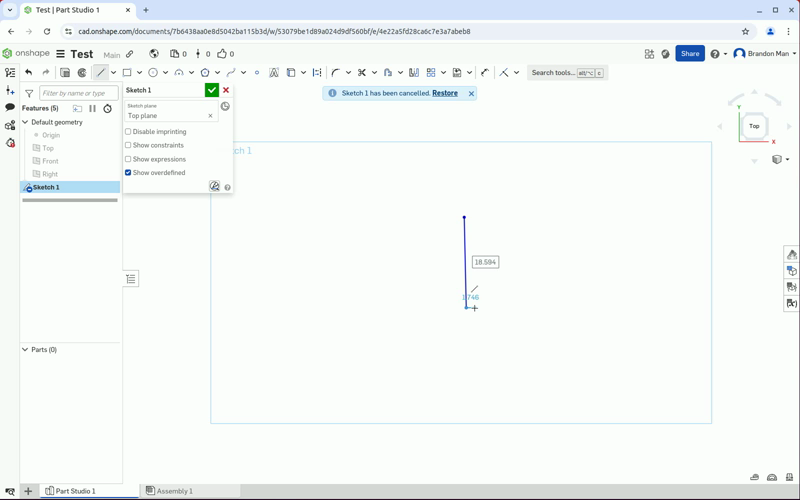
key_down(shift)
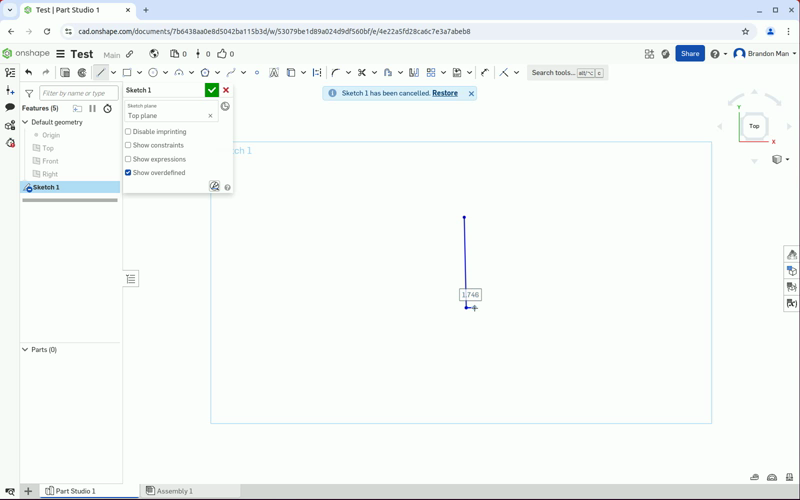
mouse_move(474, 213)
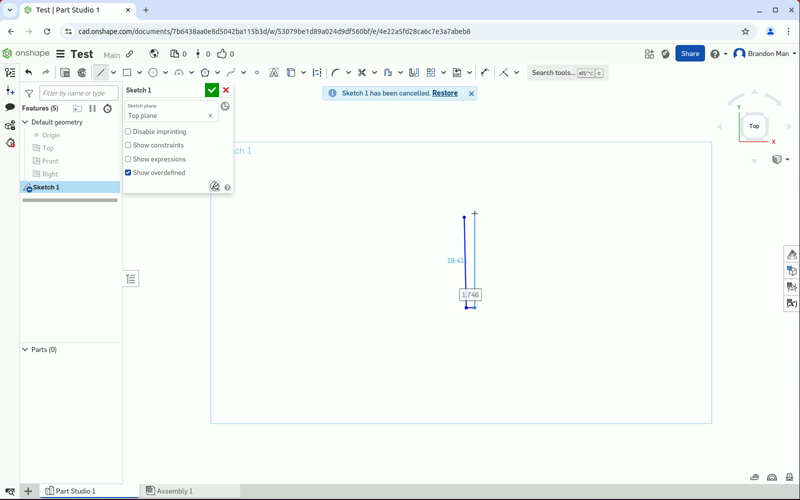
click(474, 213)
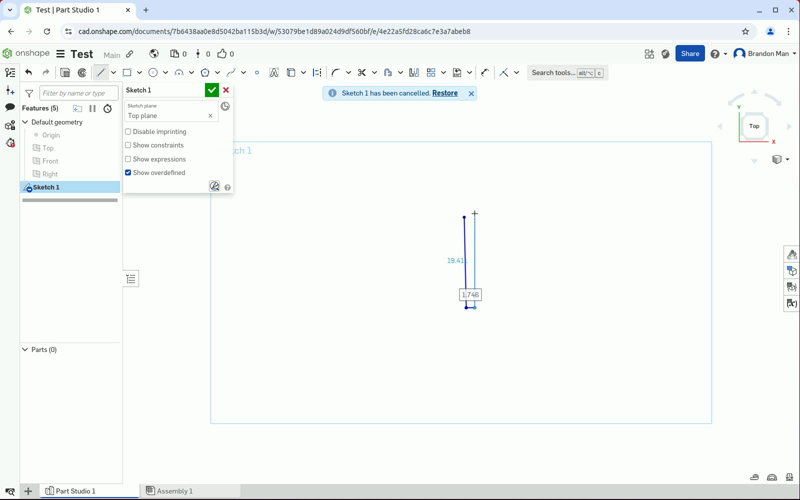
key_up(shift)
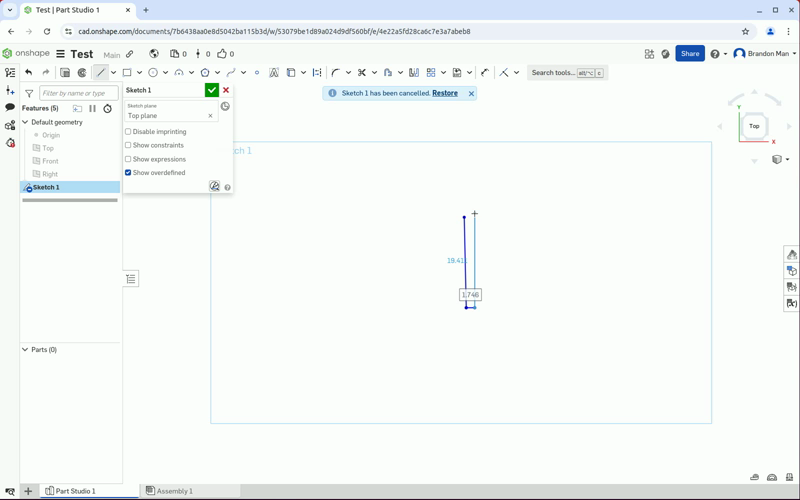
key_down(shift)
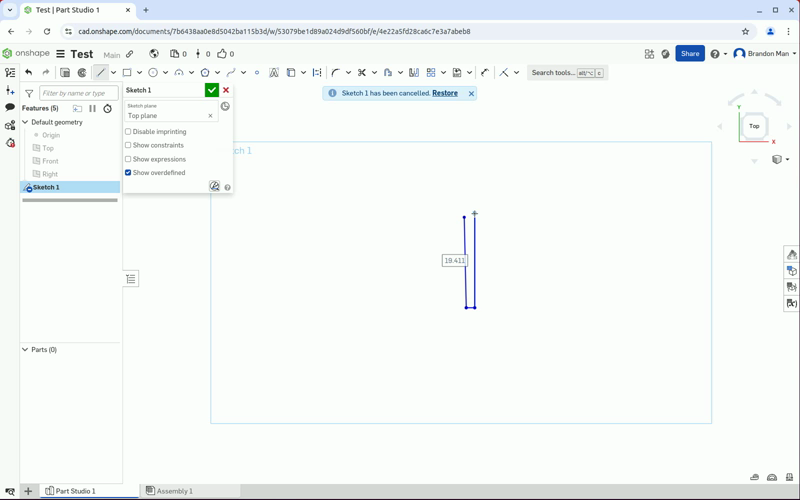
mouse_move(504, 213)
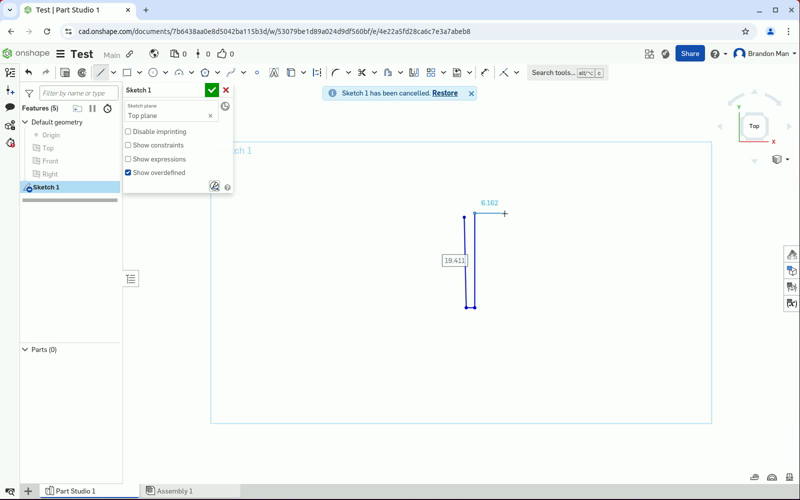
mouse_move(467, 213)
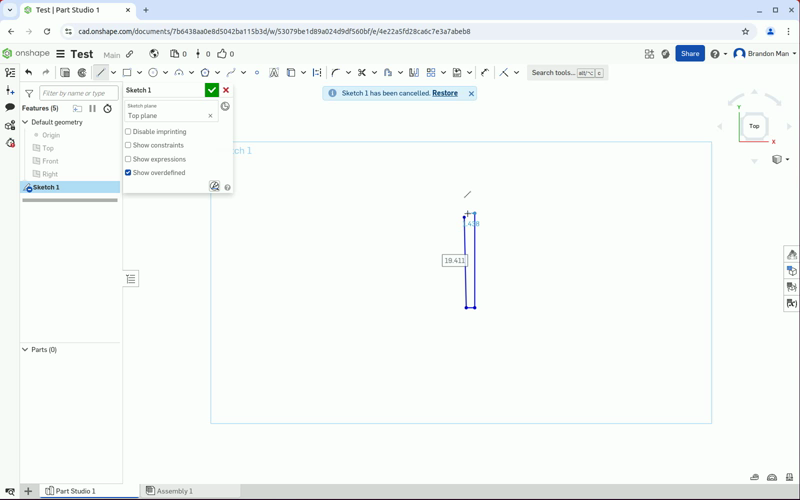
scroll(6)
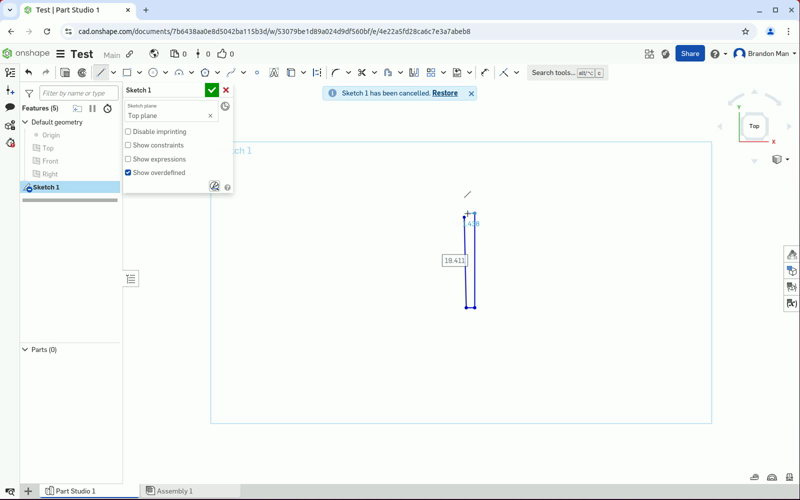
scroll(6)
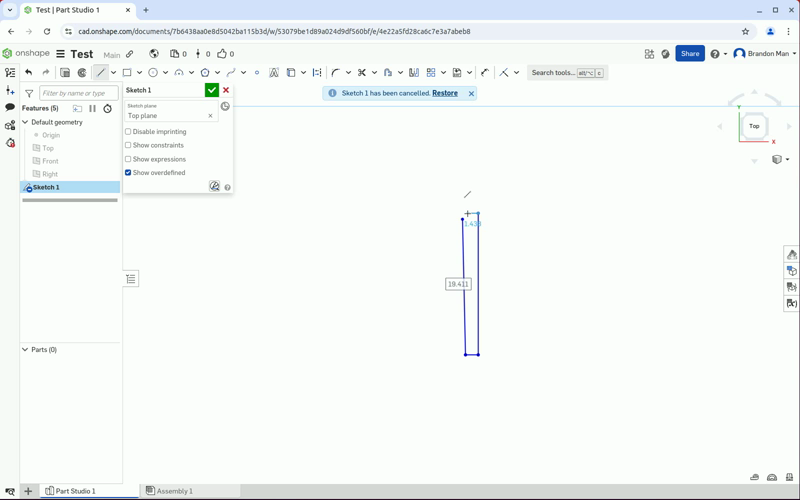
scroll(6)
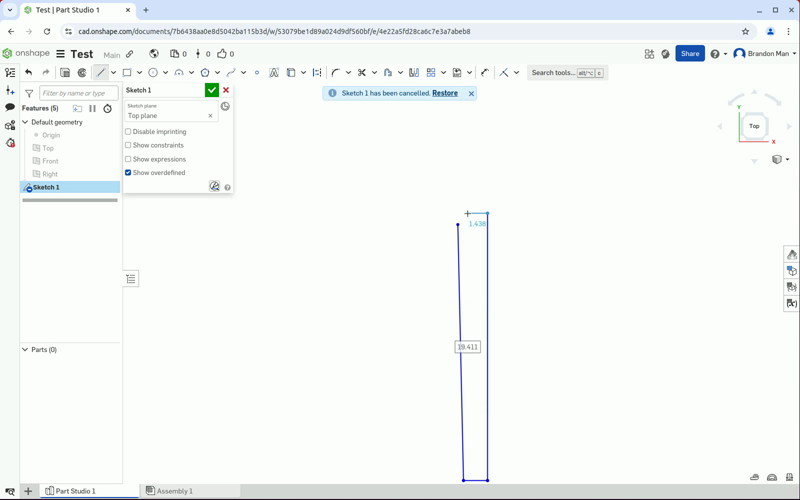
scroll(6)
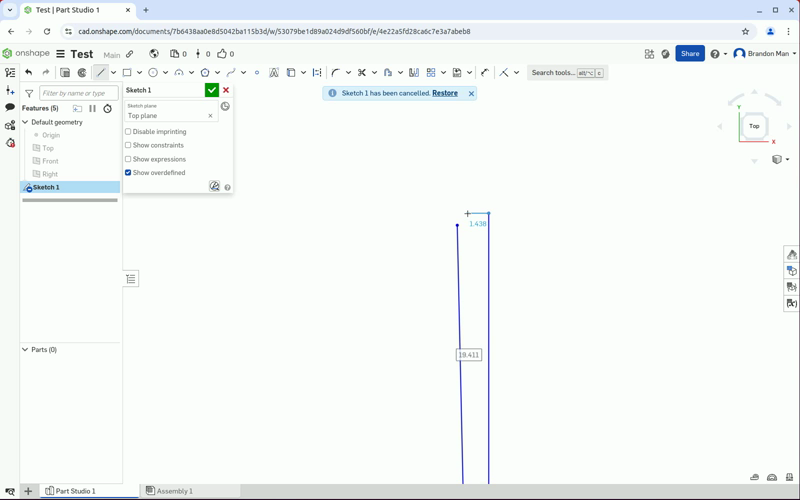
scroll(6)
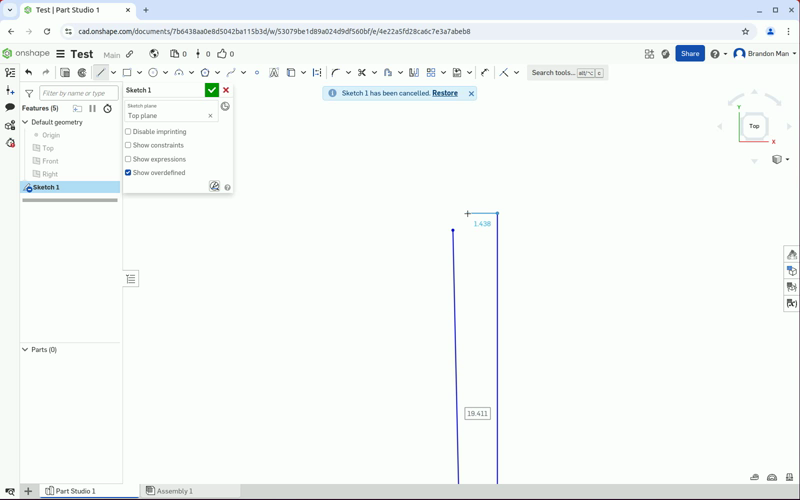
scroll(6)
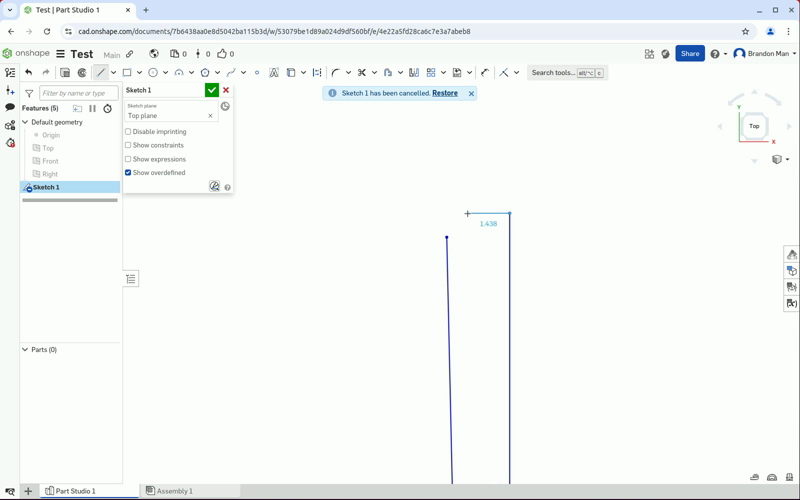
scroll(6)
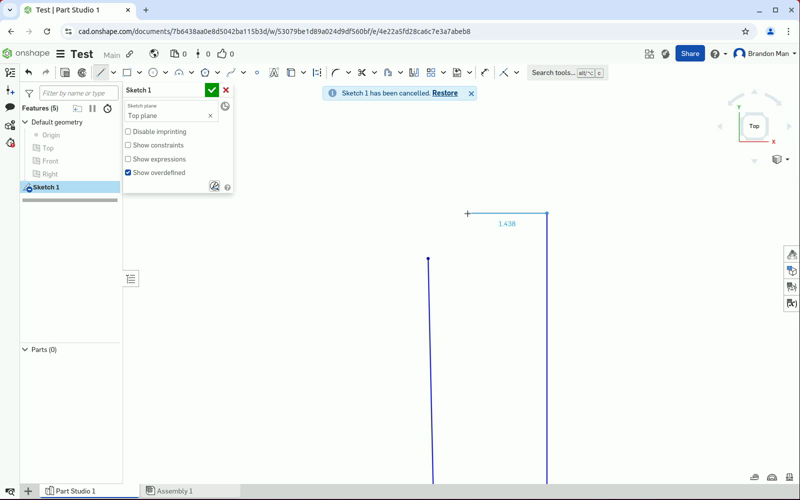
click(467, 213)
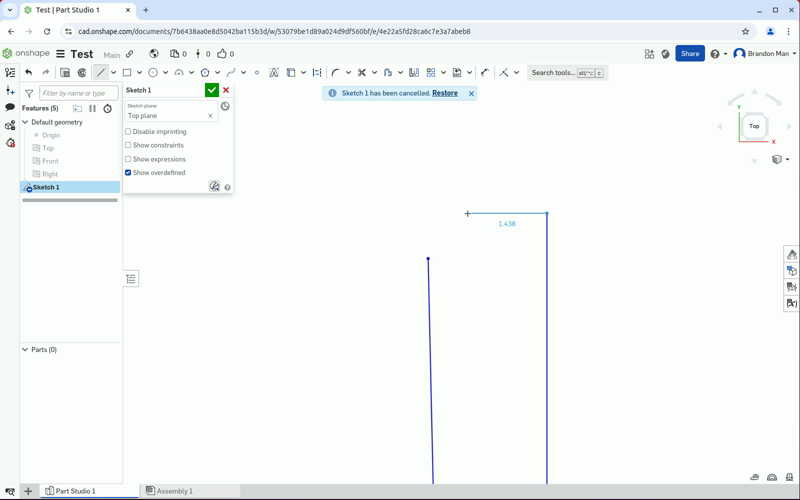
scroll(-6)
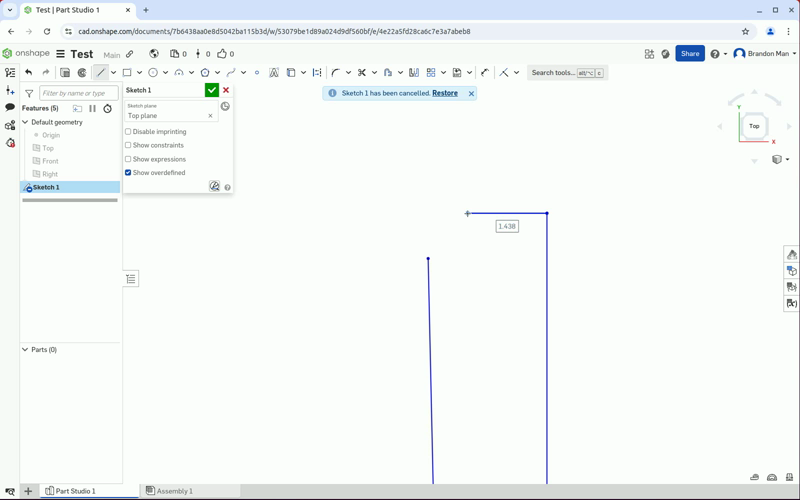
scroll(-6)
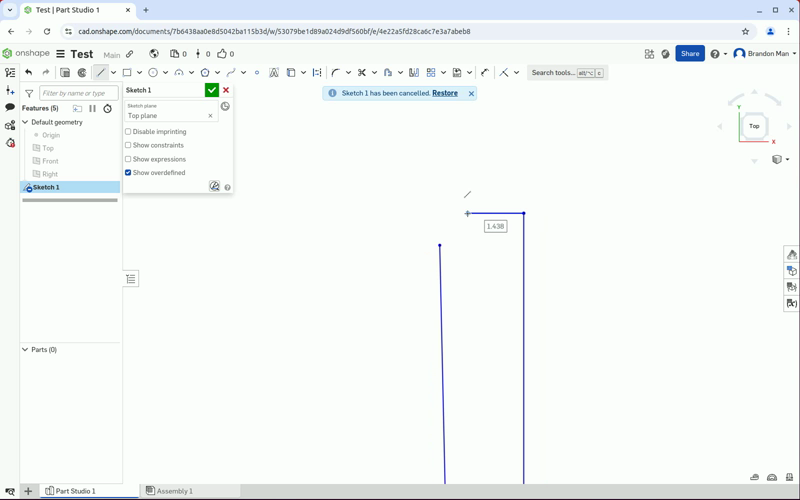
scroll(-6)
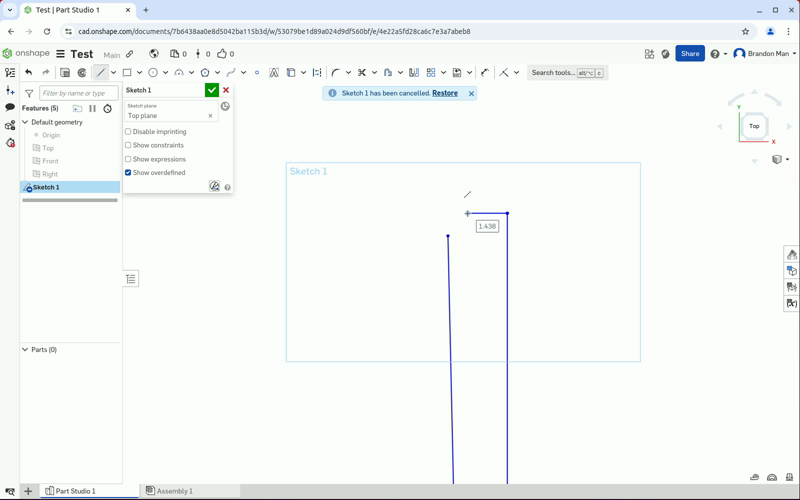
scroll(-6)
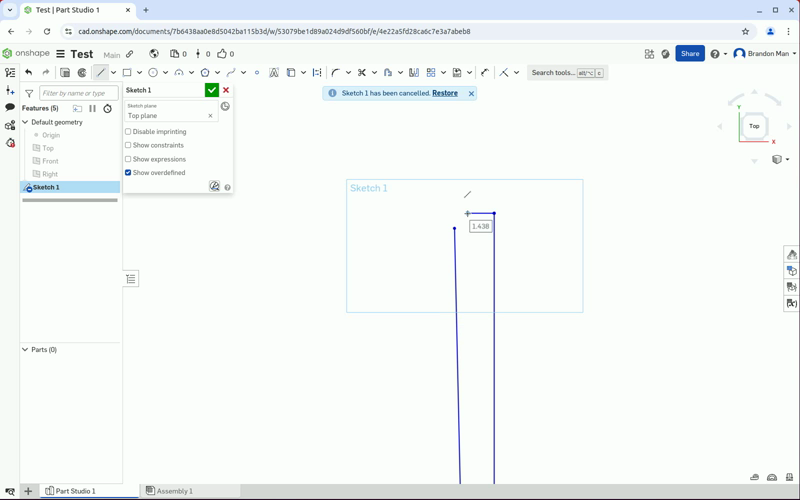
scroll(-6)
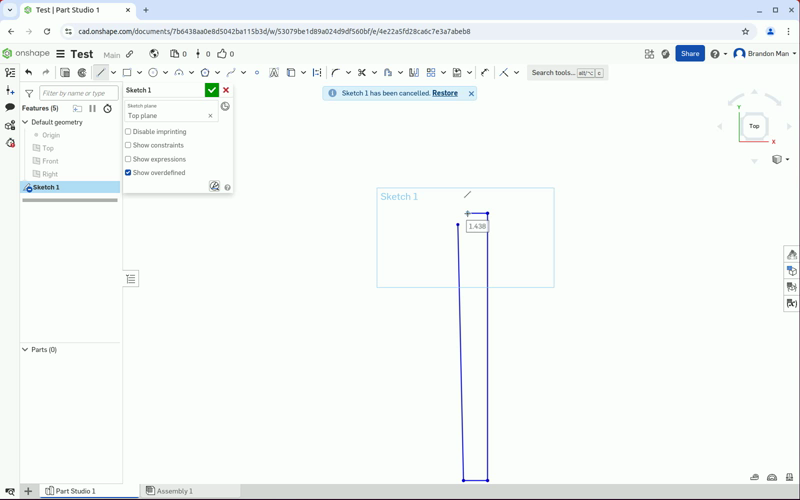
scroll(-6)
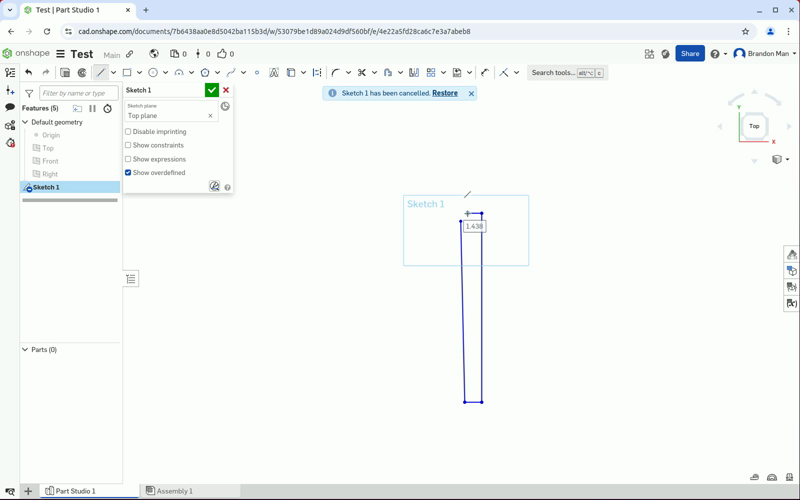
scroll(-6)
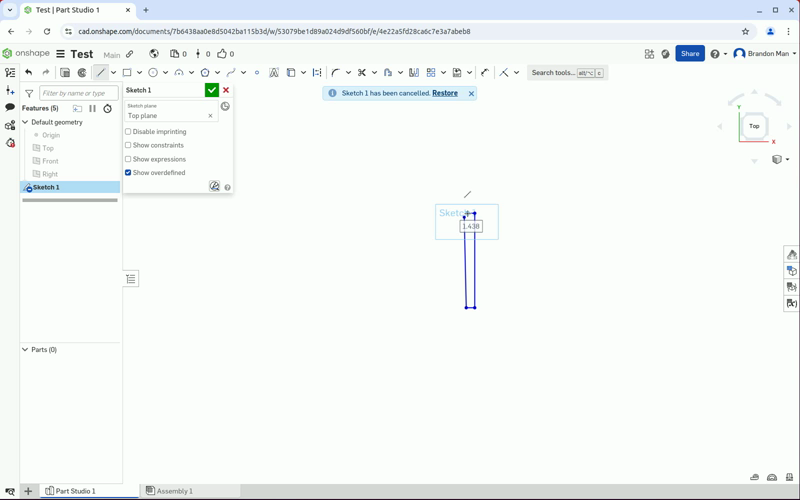
key_up(shift)
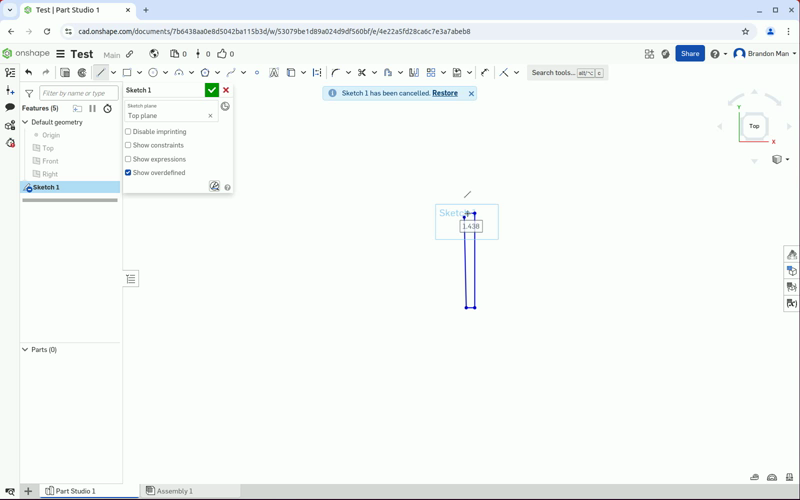
key(esc)
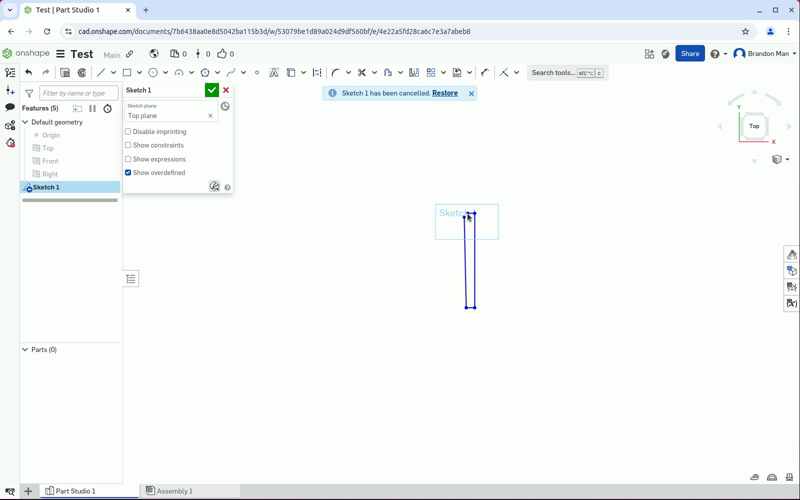
key(a)
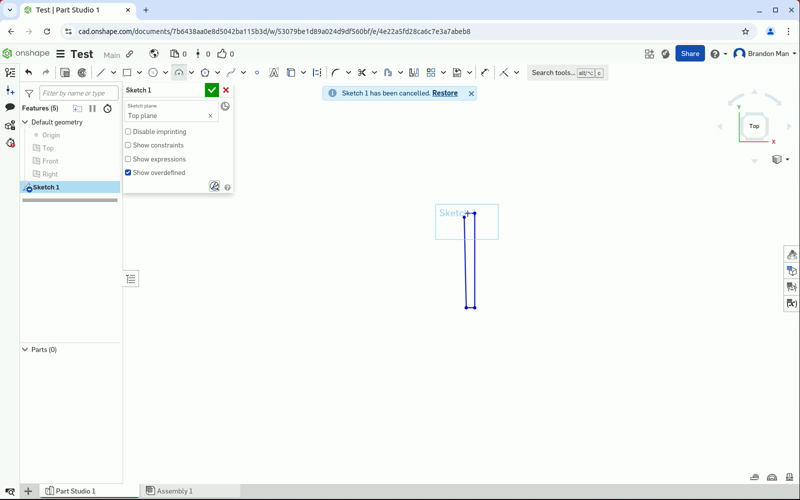
mouse_move(467, 213)
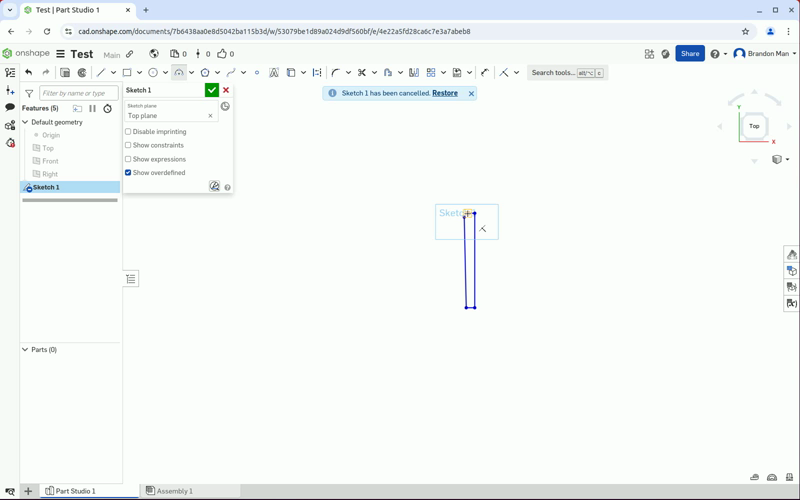
click(467, 213)
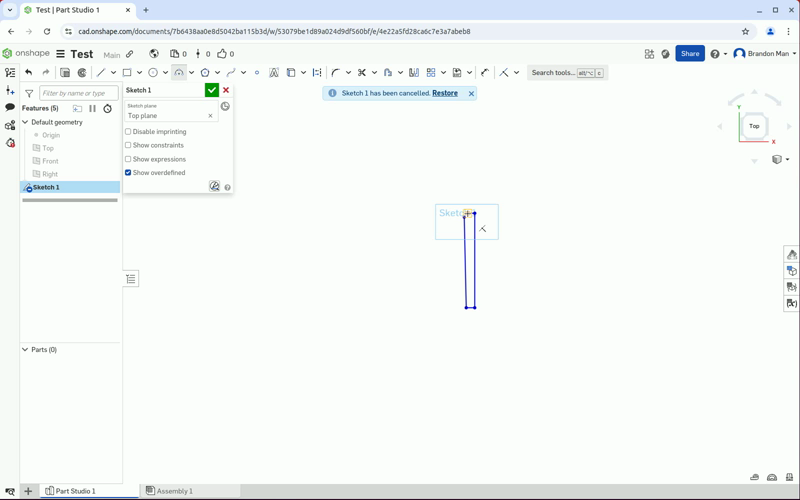
mouse_move(464, 217)
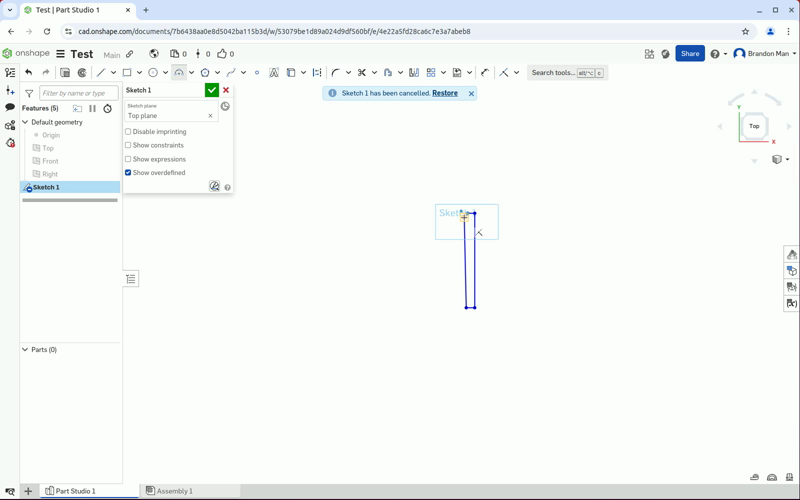
scroll(6)
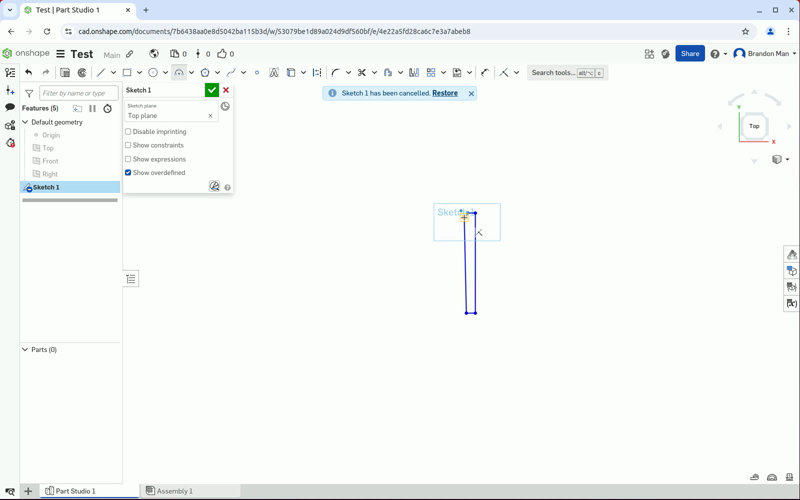
scroll(6)
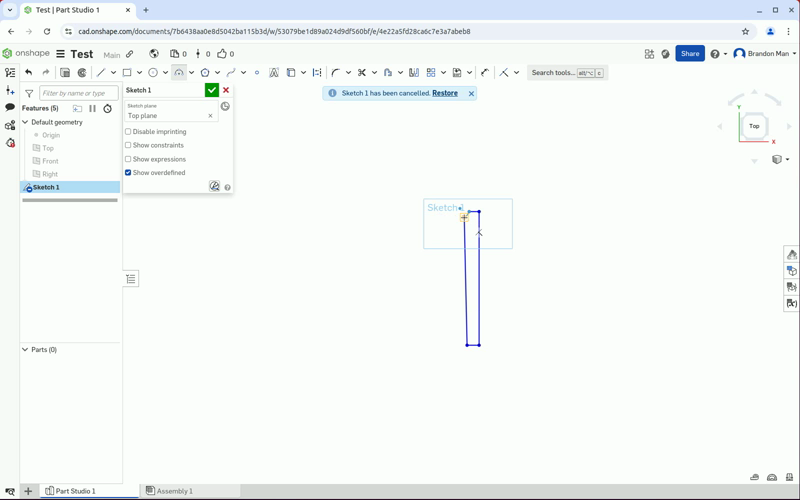
scroll(6)
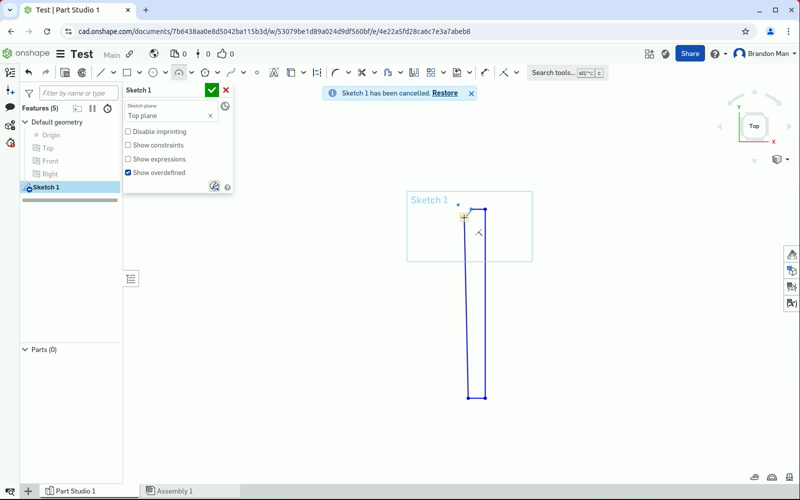
scroll(6)
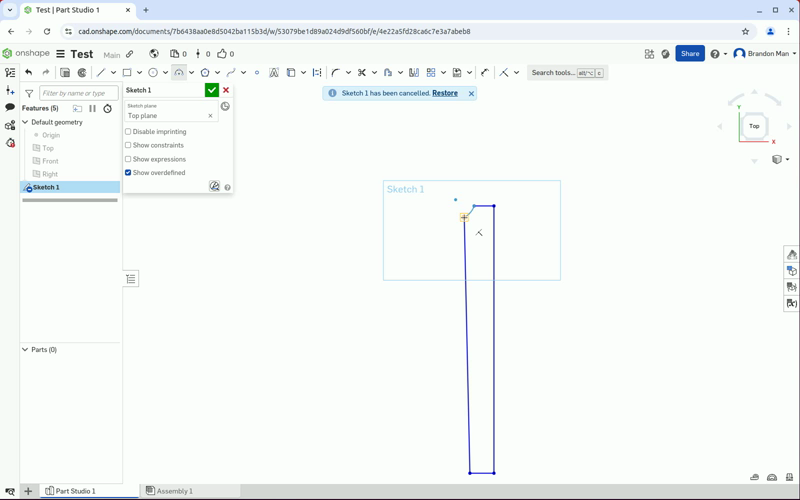
scroll(6)
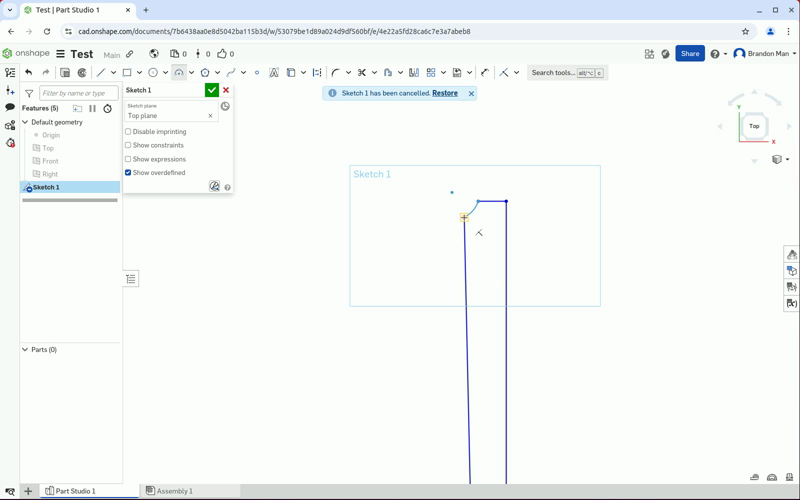
scroll(6)
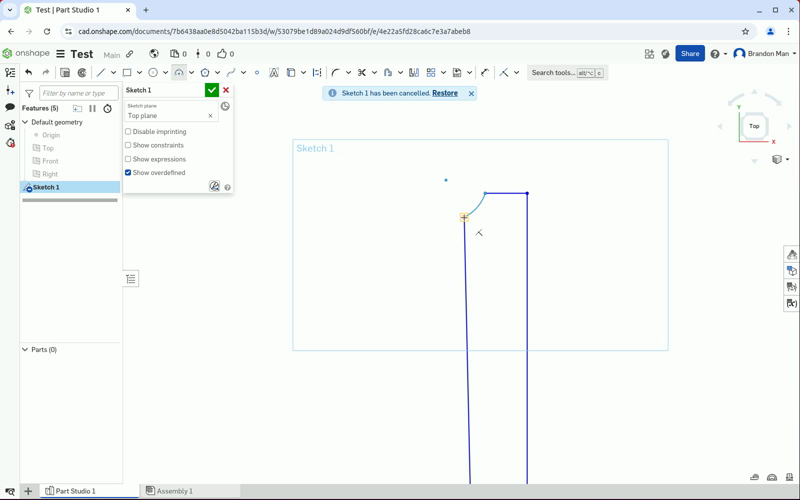
scroll(6)
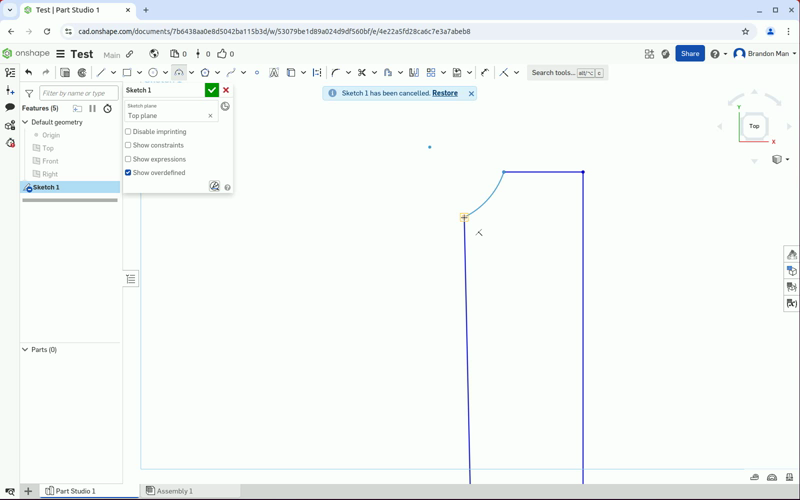
click(464, 217)
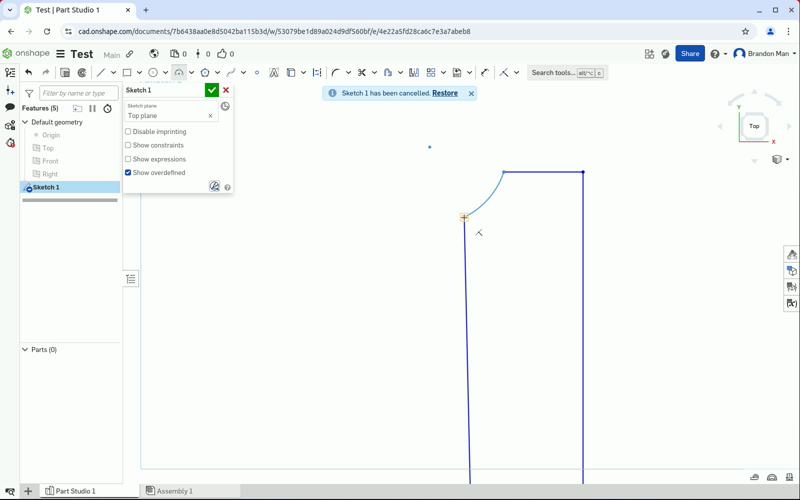
scroll(-6)
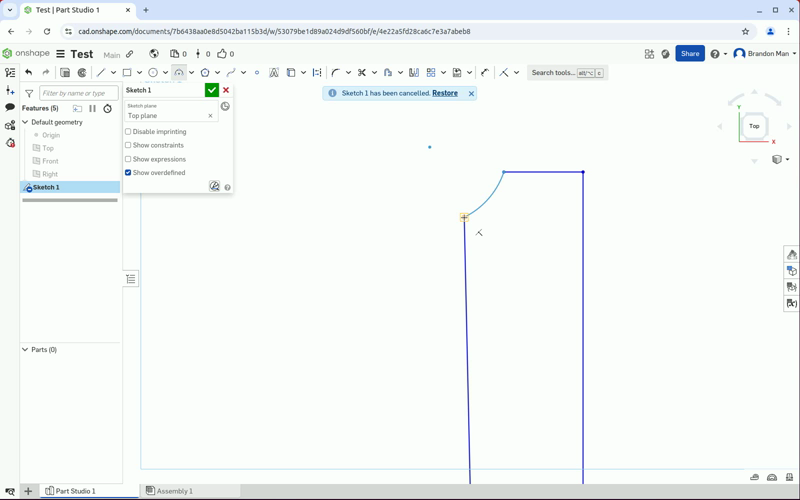
scroll(-6)
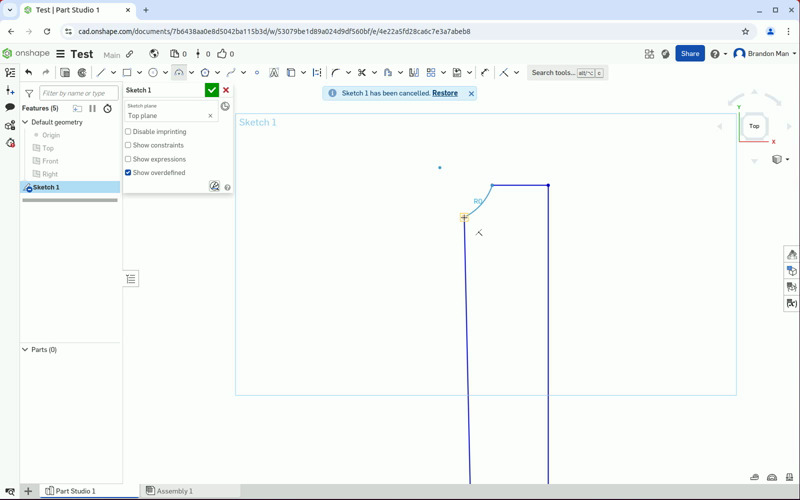
scroll(-6)
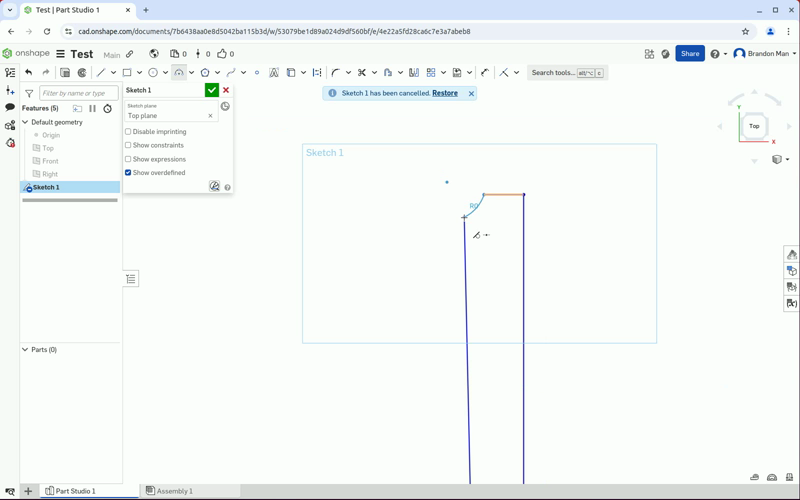
scroll(-6)
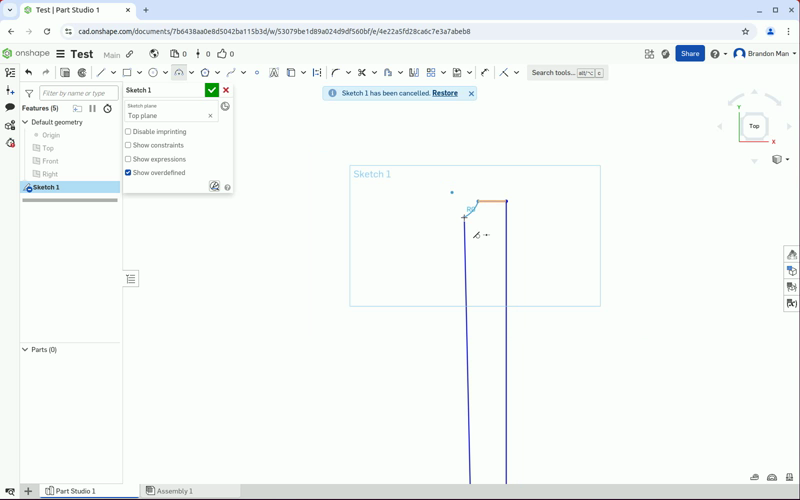
scroll(-6)
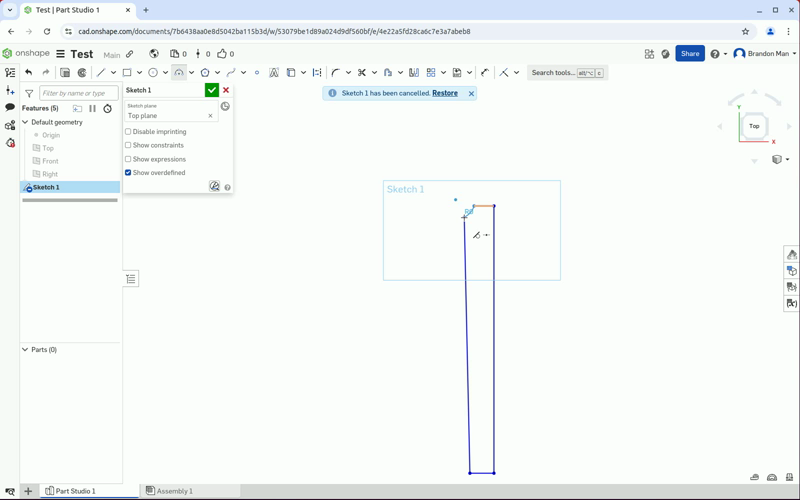
scroll(-6)
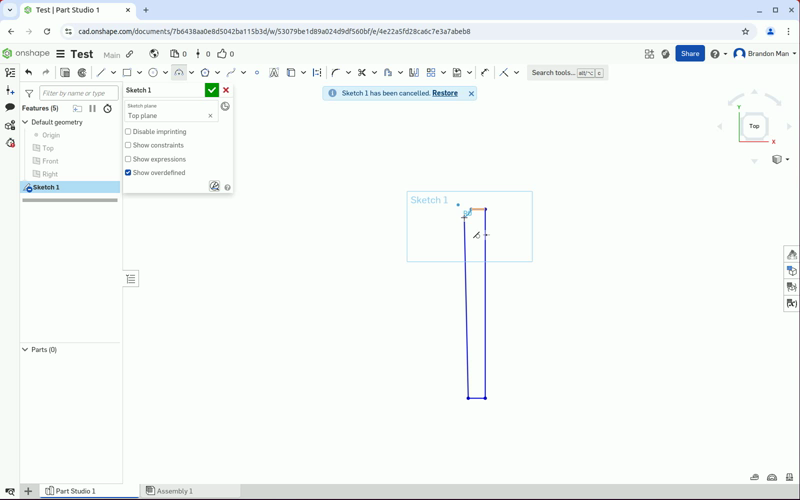
scroll(-6)
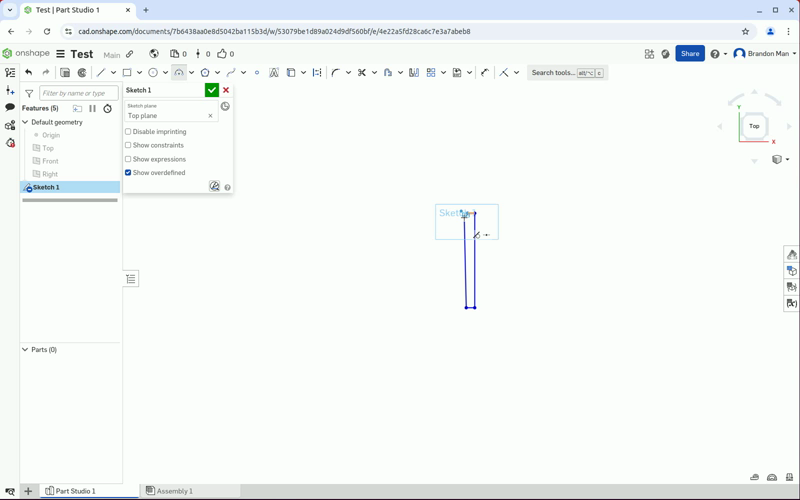
key_down(shift)
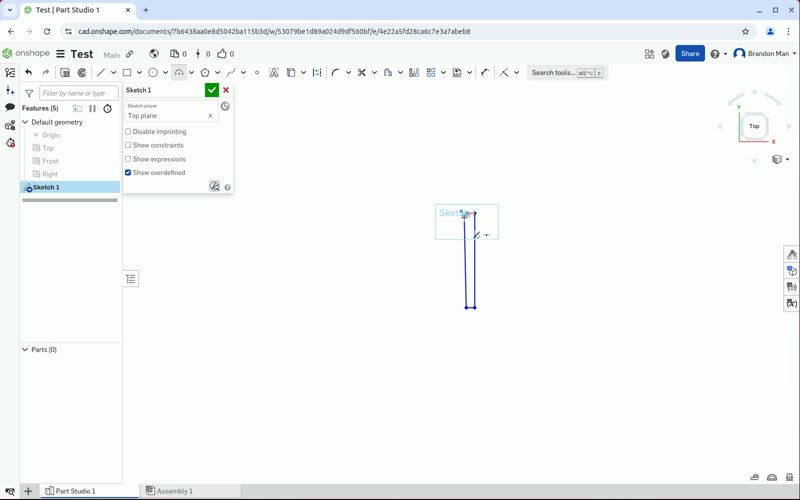
mouse_move(466, 216)
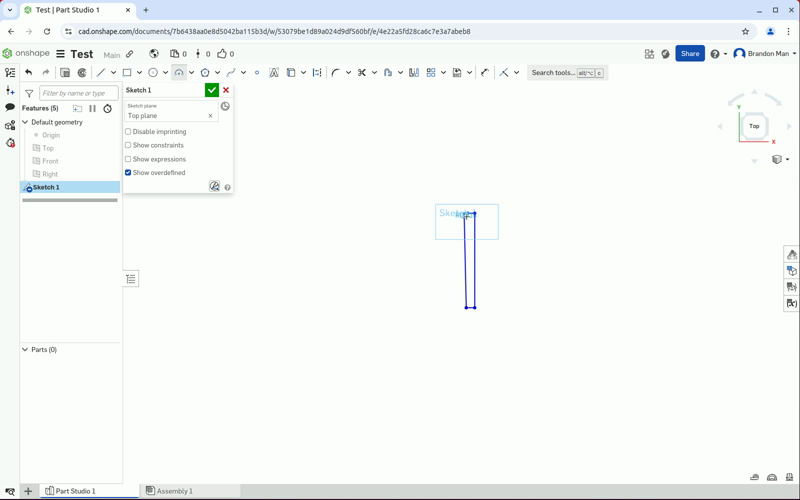
scroll(6)
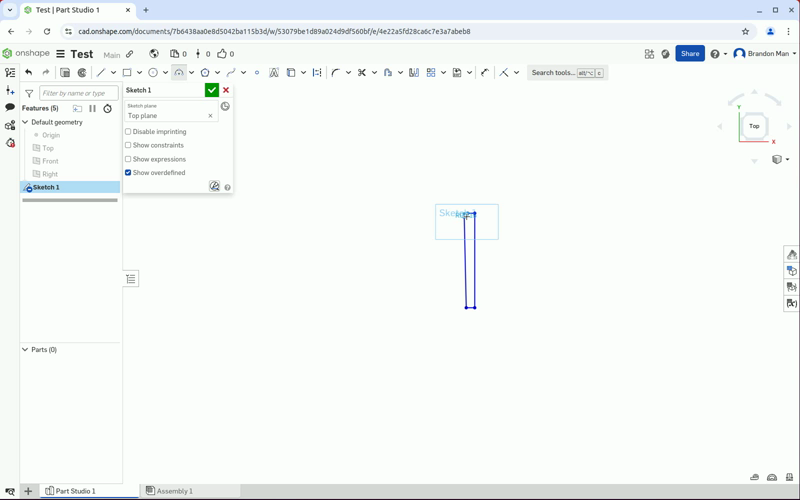
scroll(6)
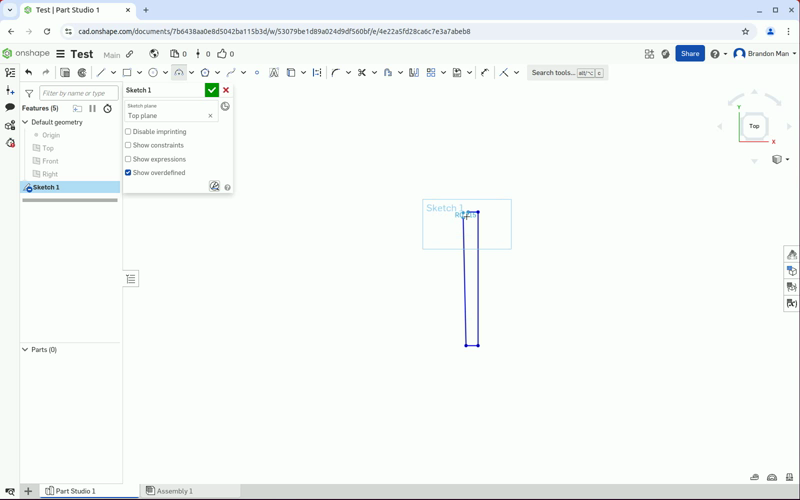
scroll(6)
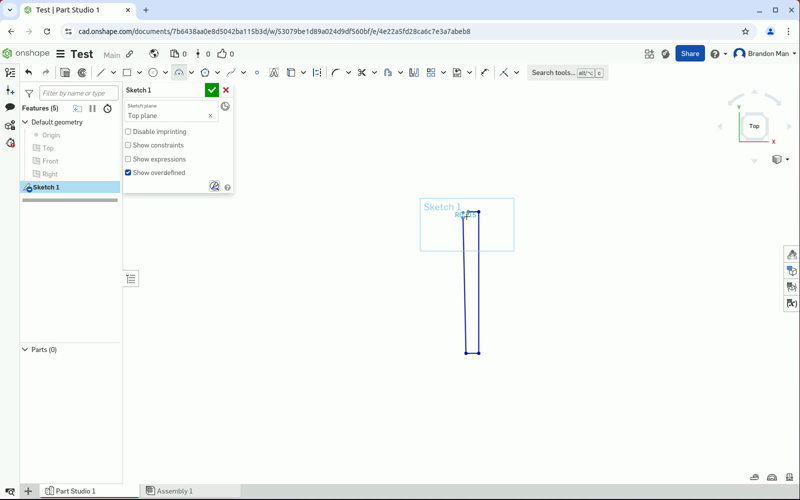
scroll(6)
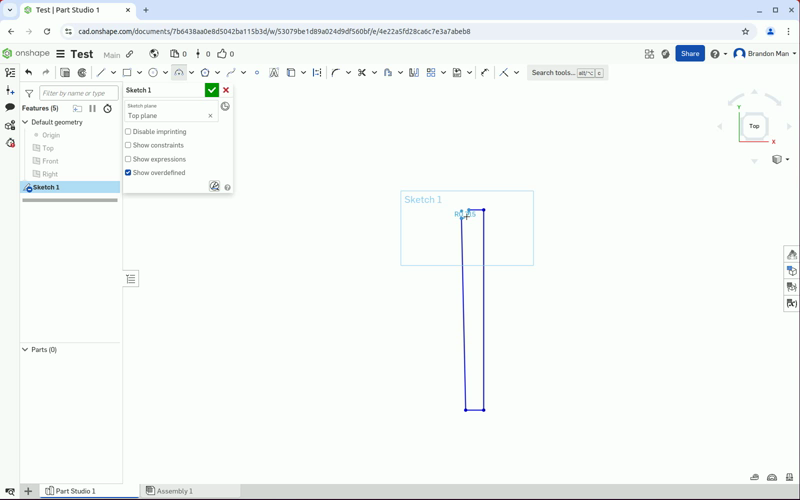
scroll(6)
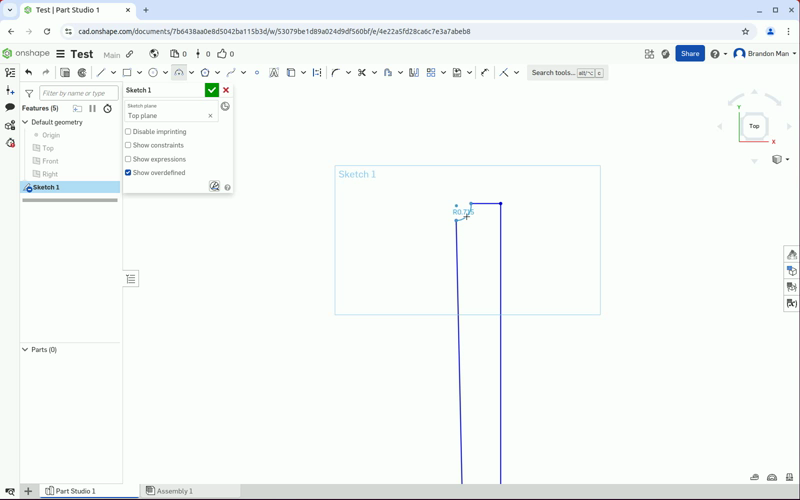
scroll(6)
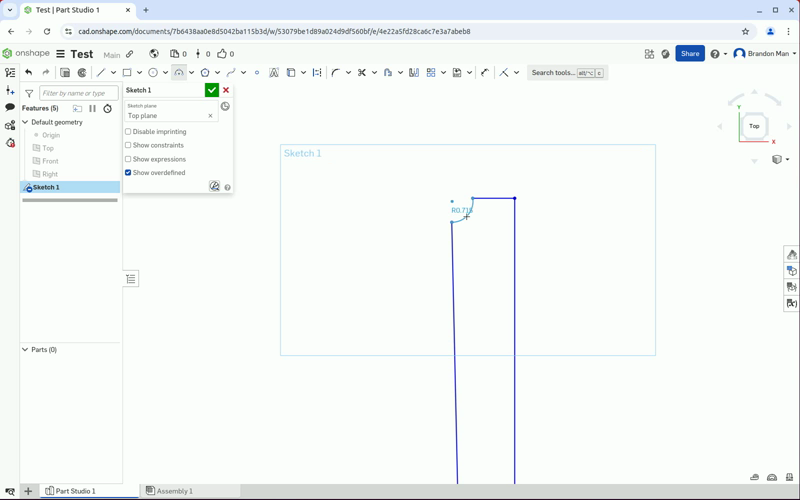
scroll(6)
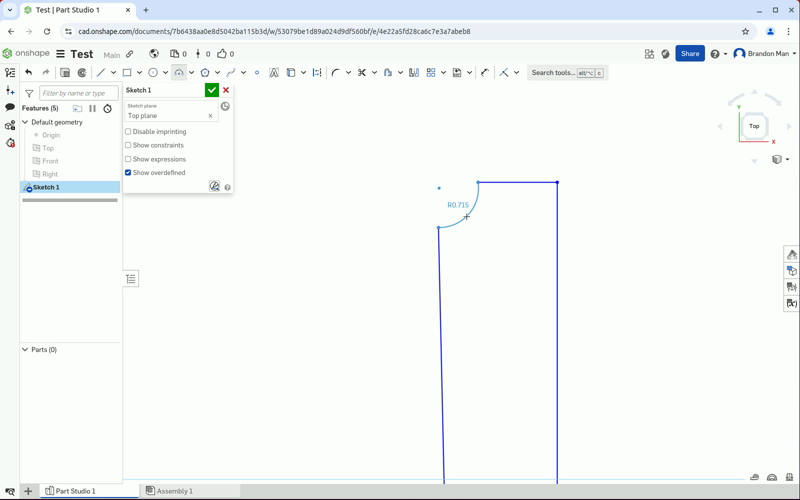
click(466, 216)
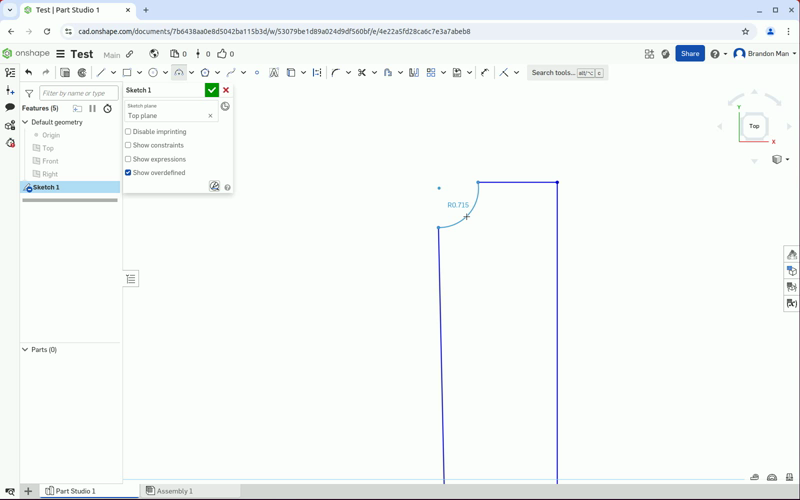
scroll(-6)
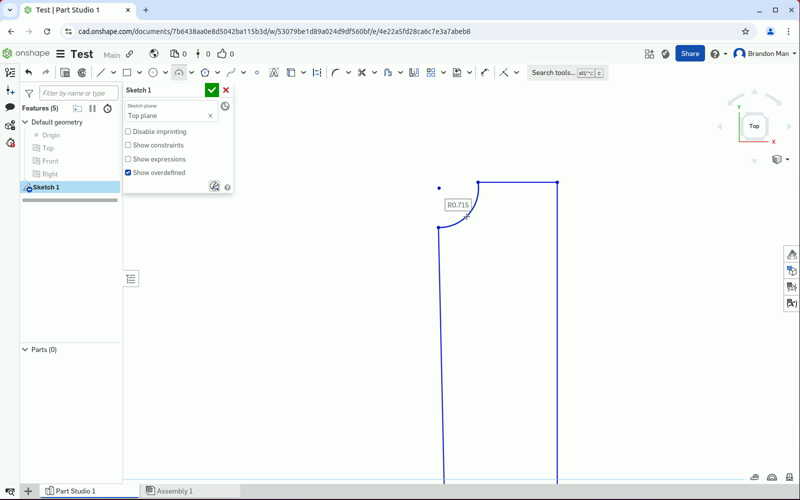
scroll(-6)
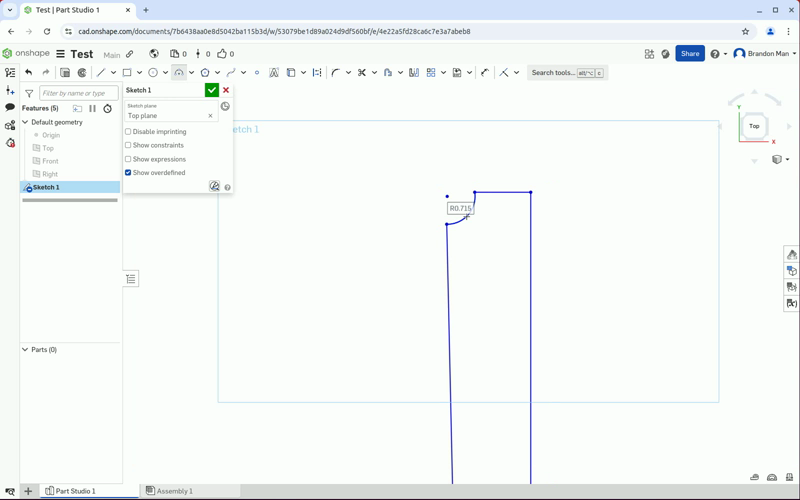
scroll(-6)
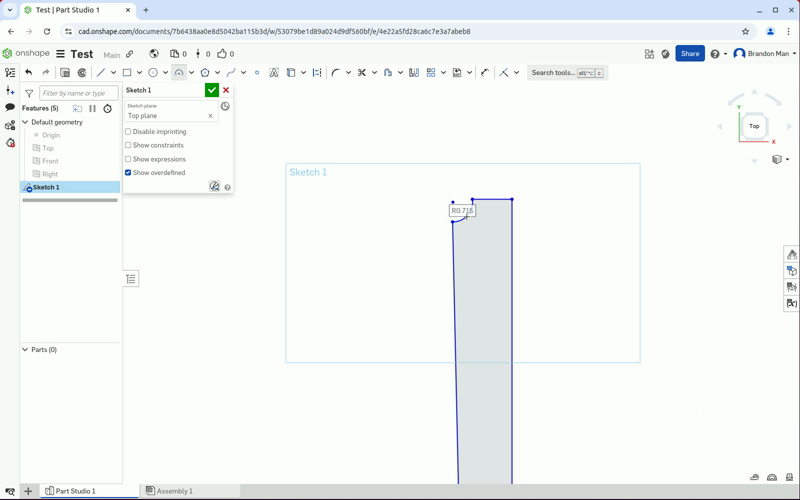
scroll(-6)
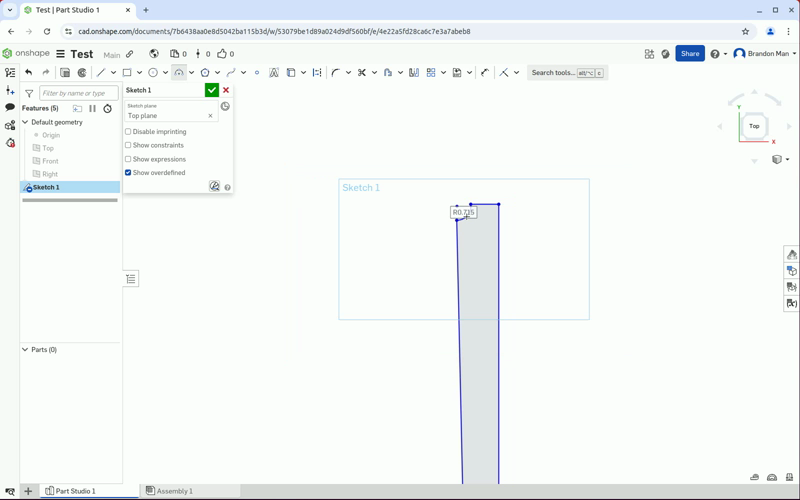
scroll(-6)
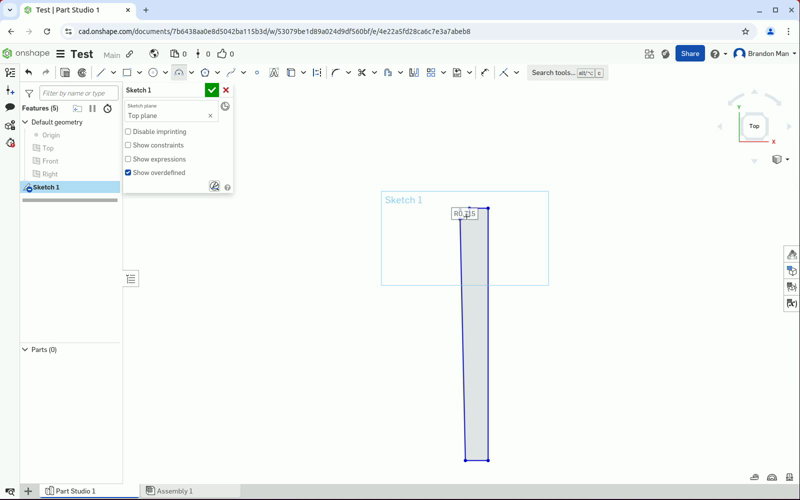
scroll(-6)
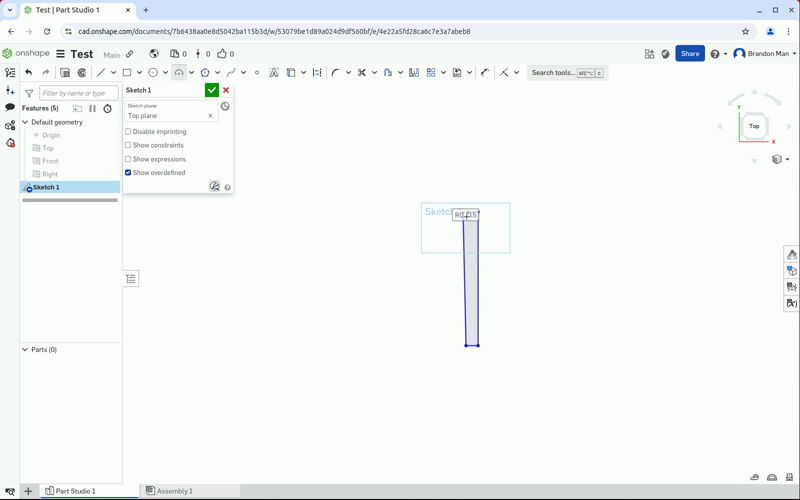
scroll(-6)
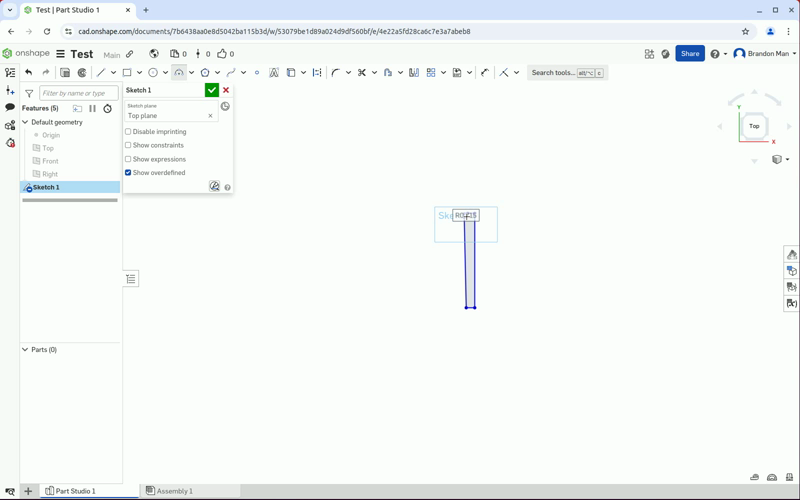
key_up(shift)
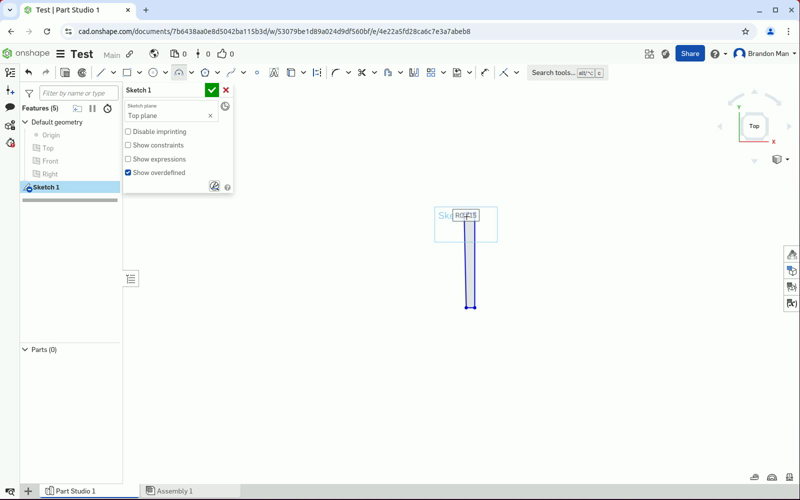
key(esc)
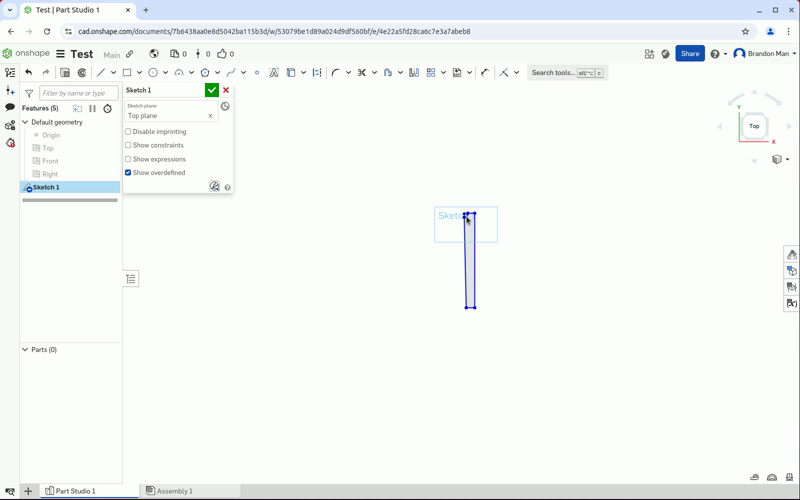
mouse_move(469, 302)
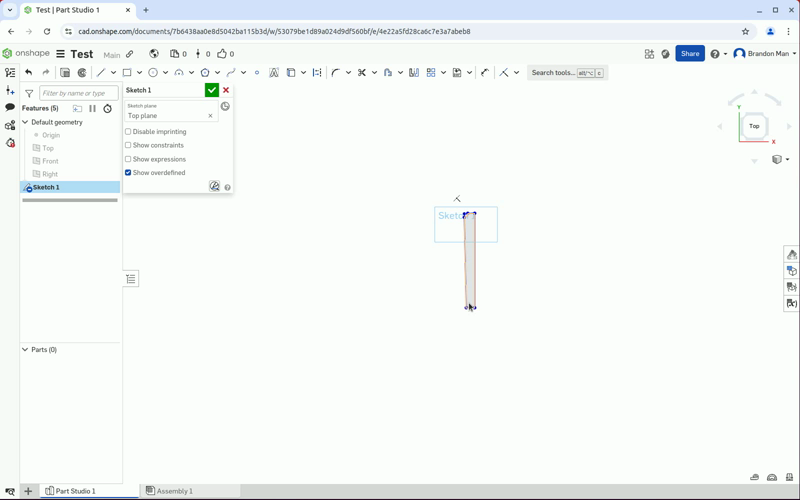
scroll(6)
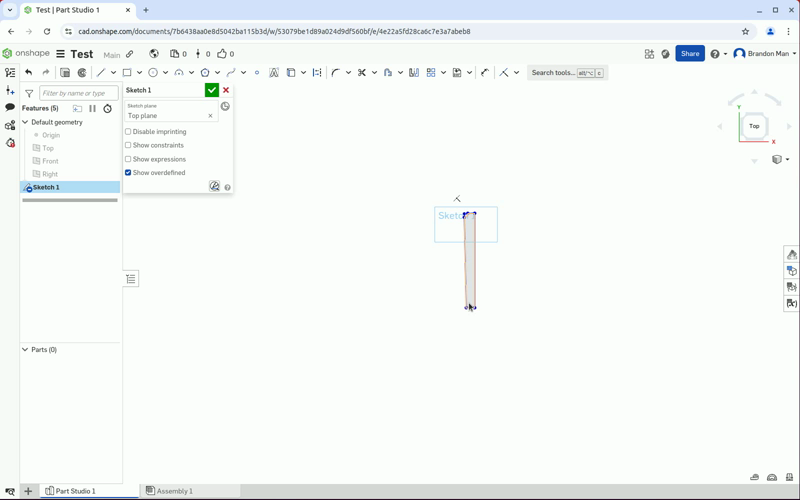
scroll(6)
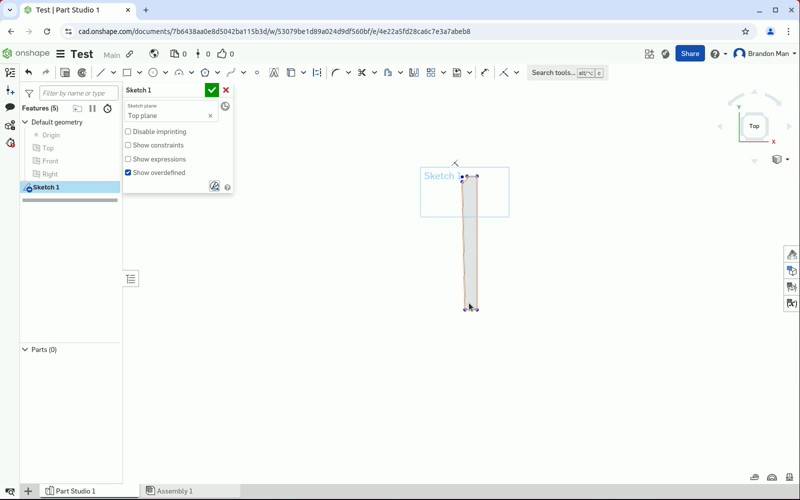
scroll(6)
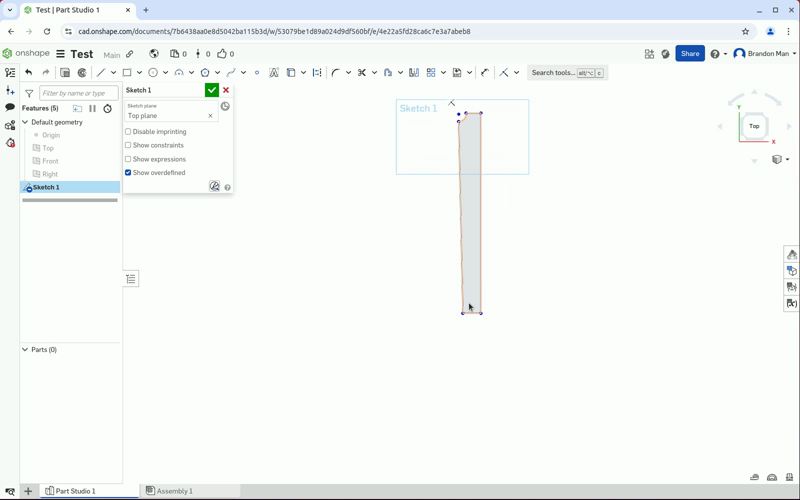
scroll(6)
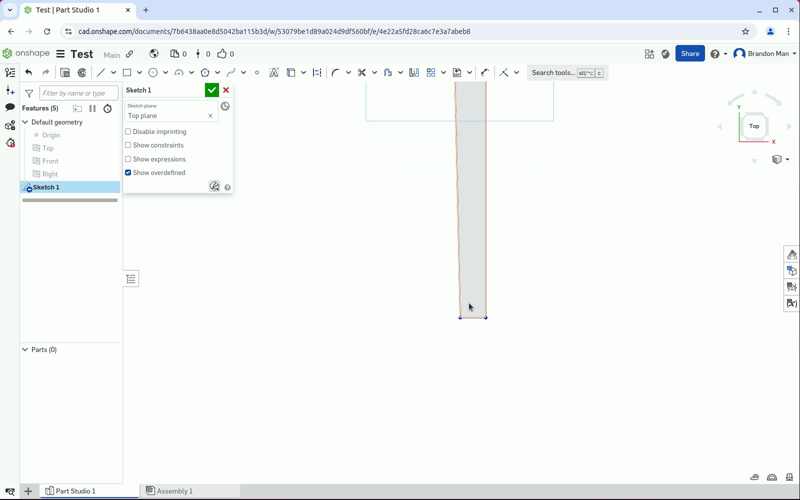
scroll(6)
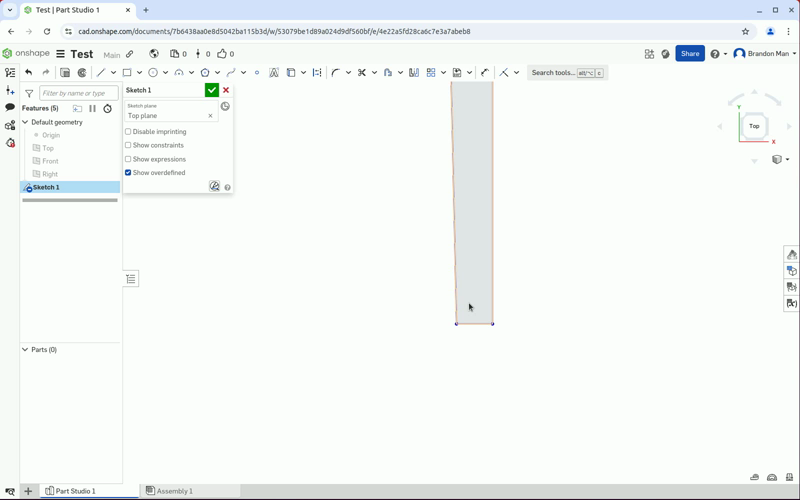
scroll(6)
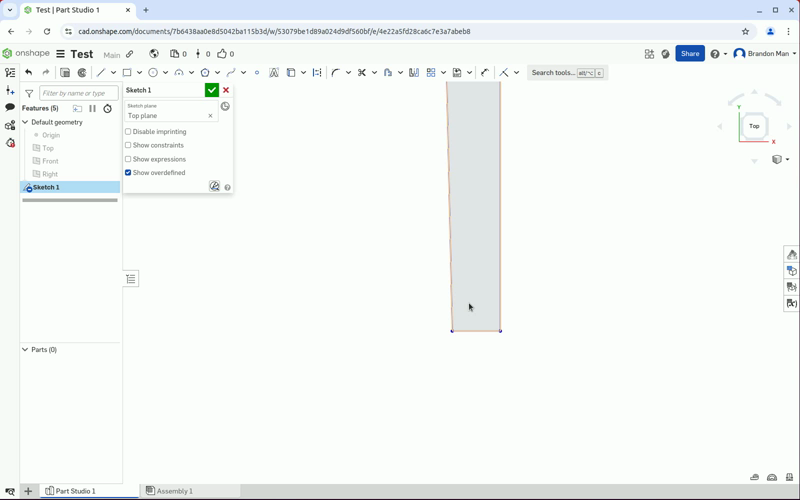
scroll(6)
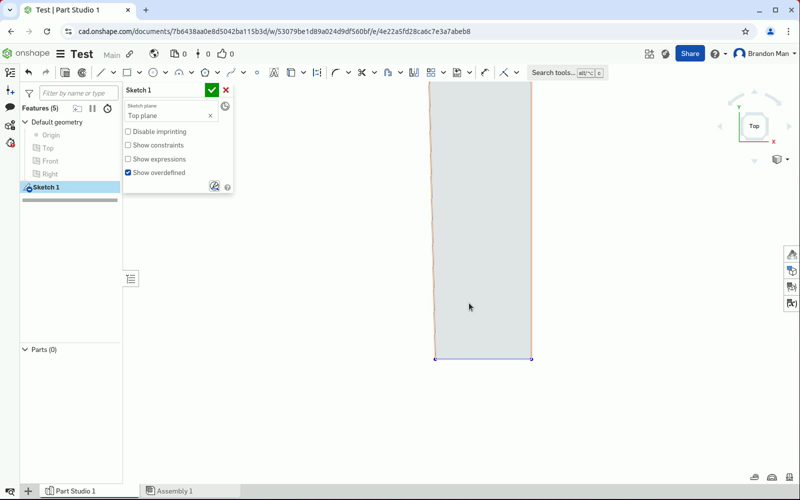
click(469, 302)
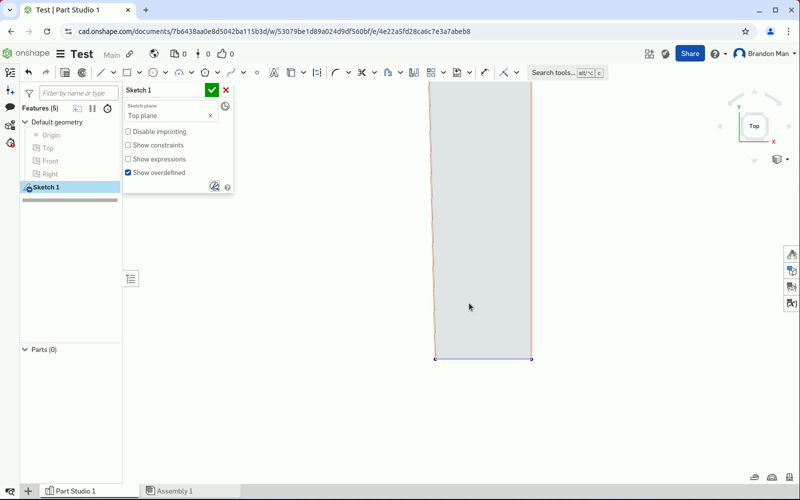
scroll(-6)
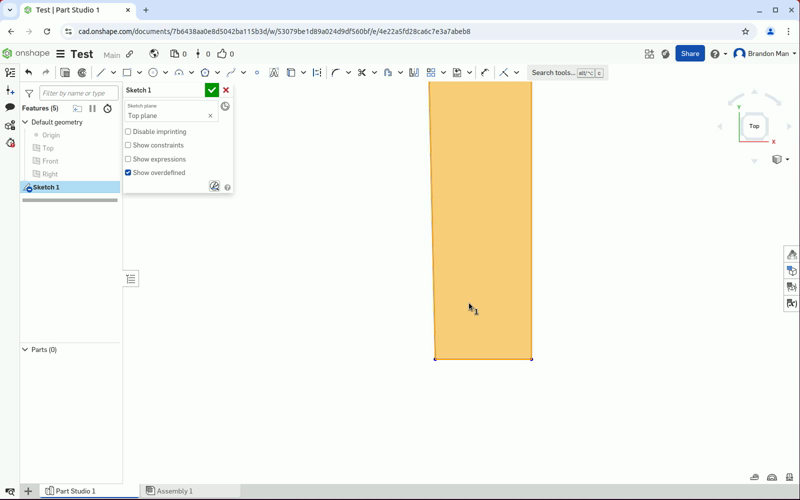
scroll(-6)
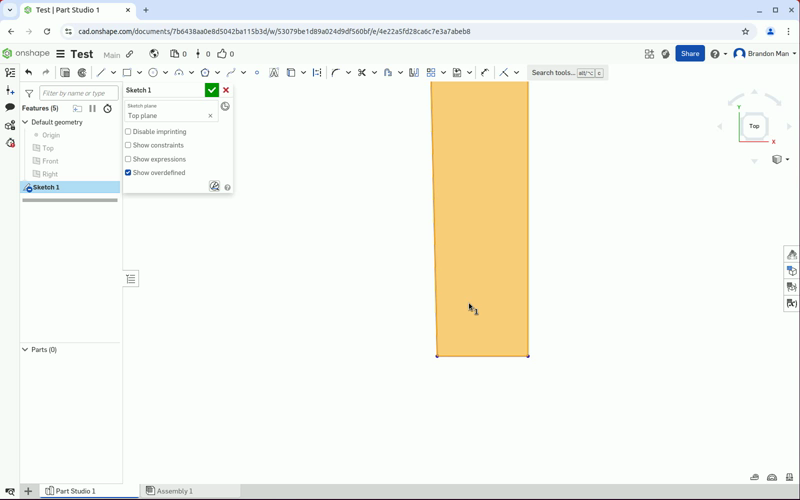
scroll(-6)
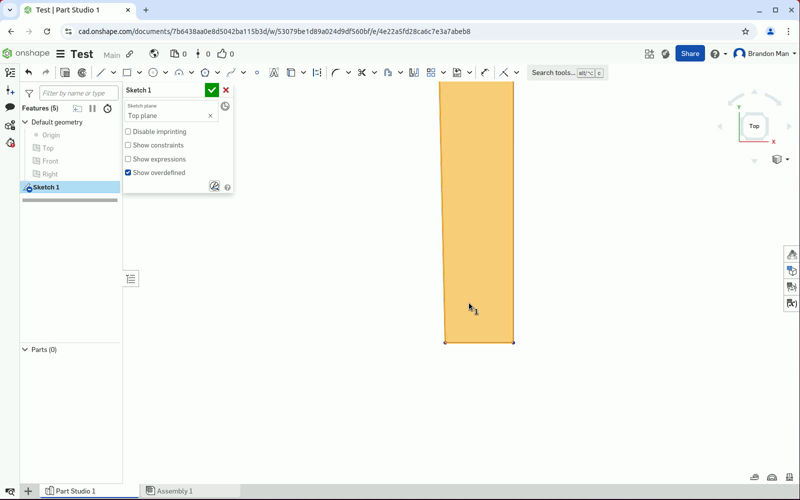
scroll(-6)
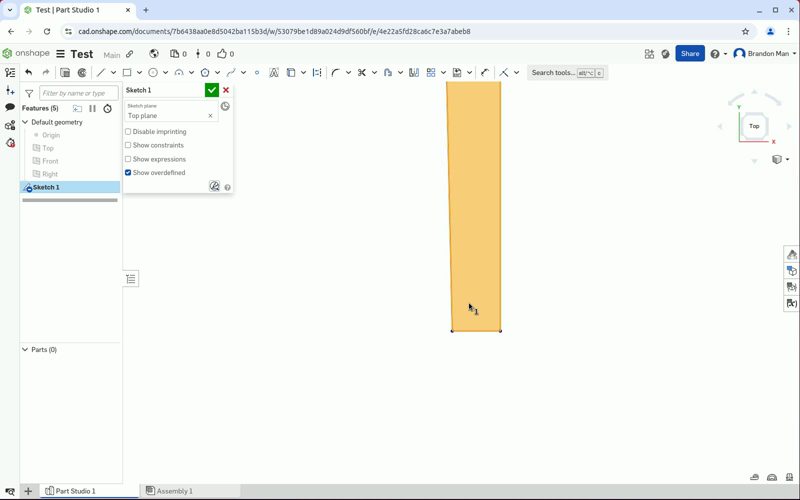
scroll(-6)
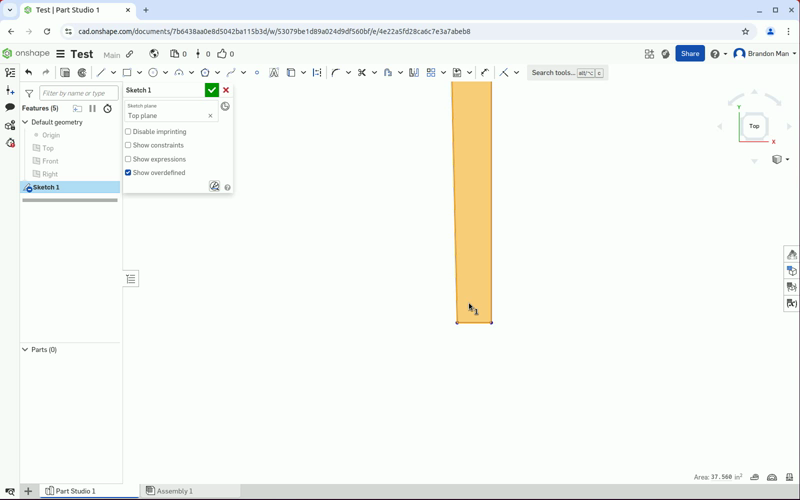
scroll(-6)
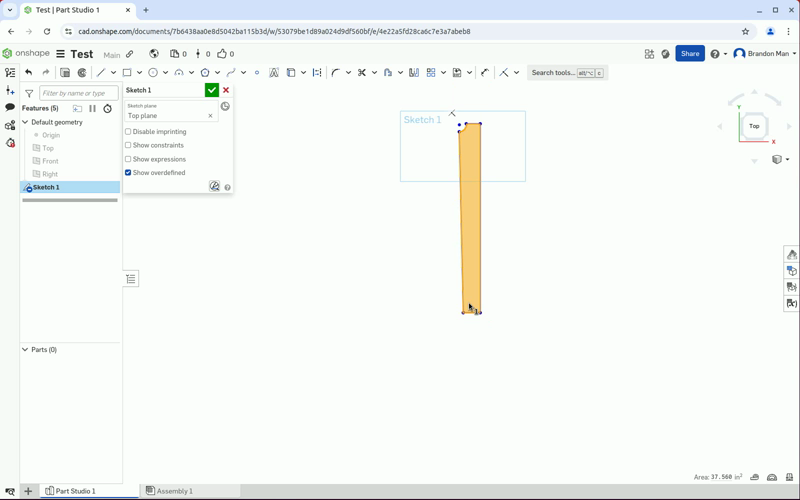
scroll(-6)
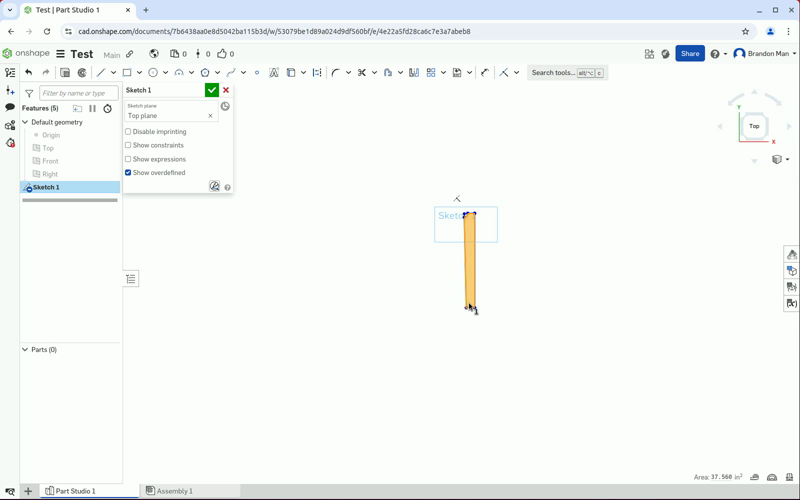
mouse_move(73, 352)
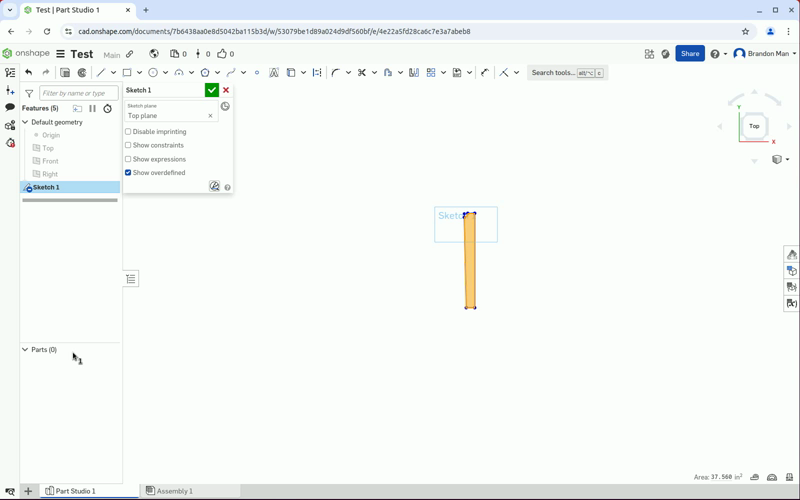
key(shift+y)
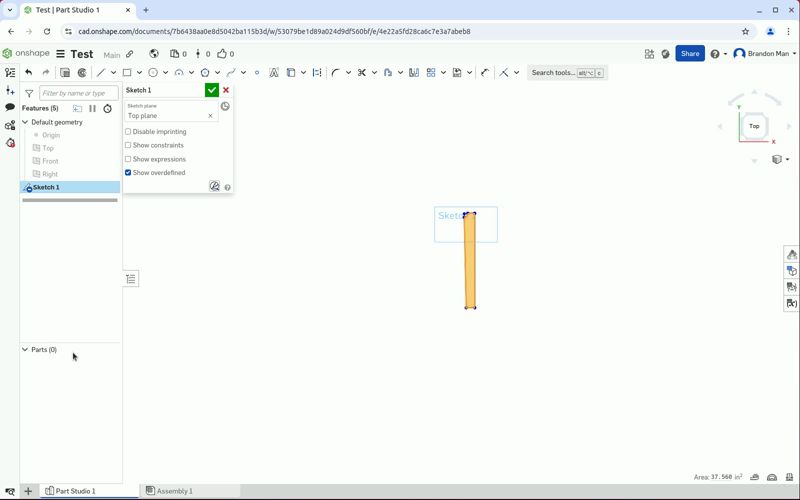
key(shift+e)
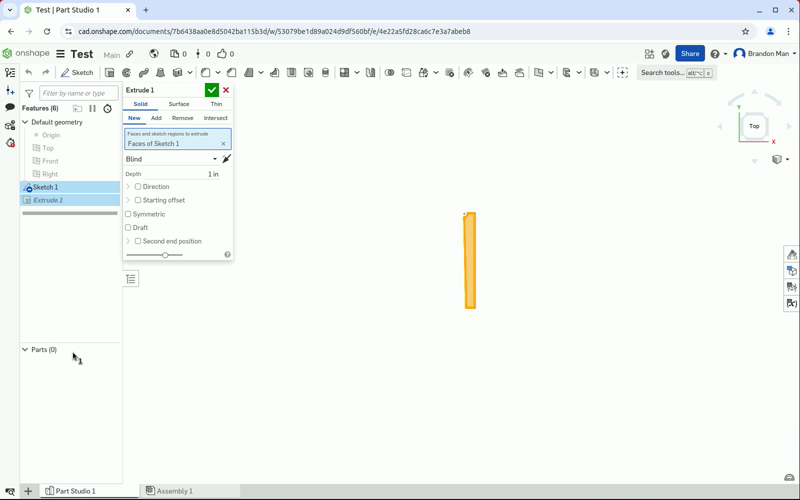
mouse_move(143, 106)
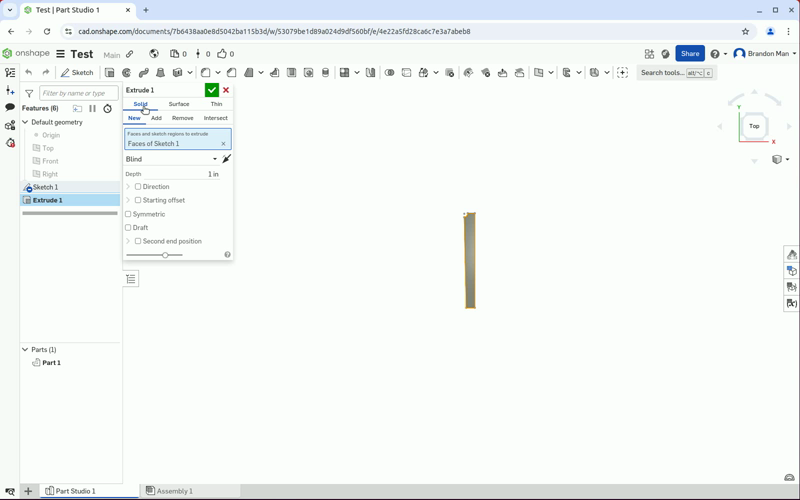
click(143, 106)
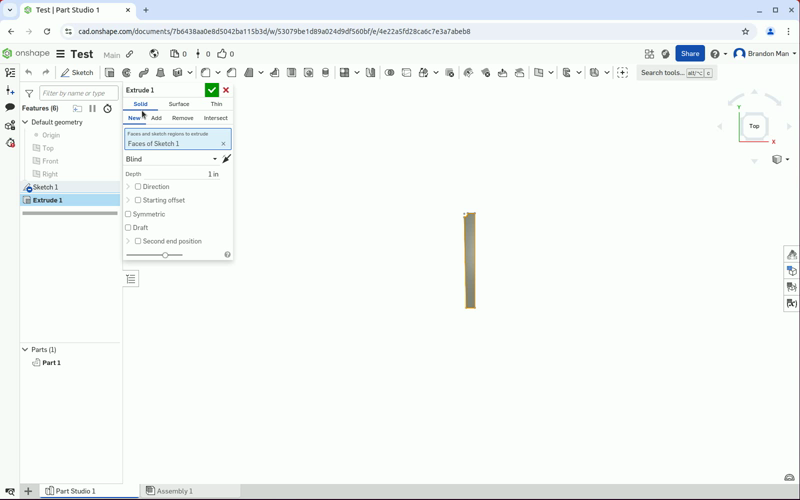
mouse_move(137, 120)
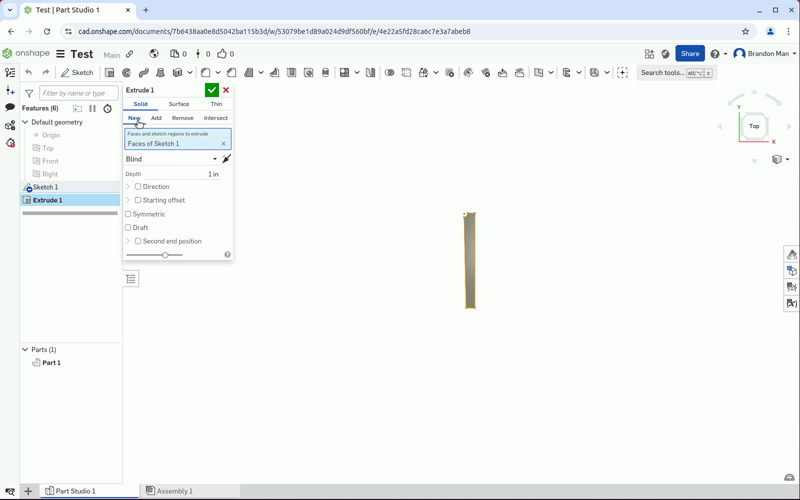
click(137, 120)
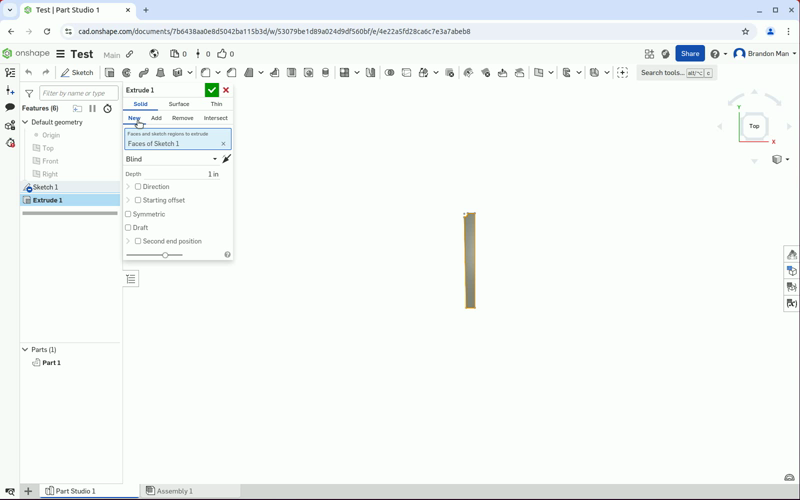
key(tab, 4)
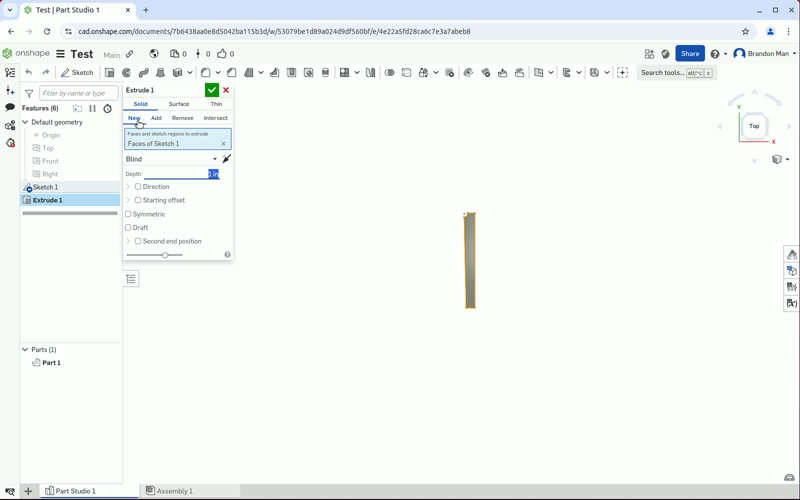
text(2.889)
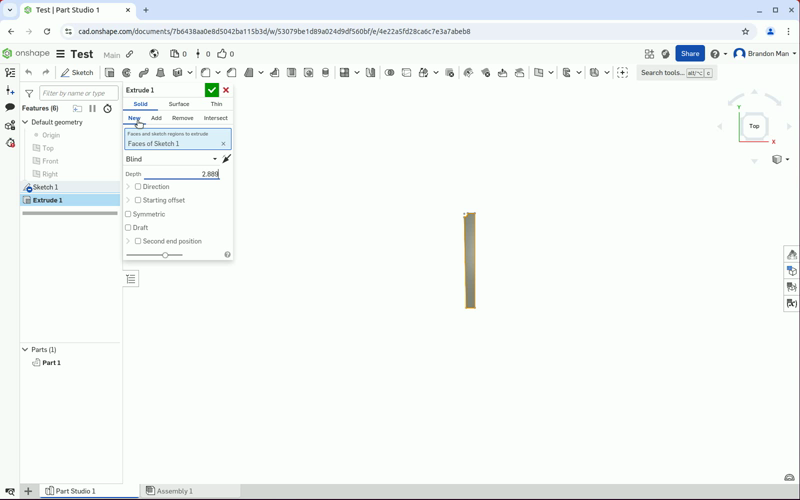
key(enter)
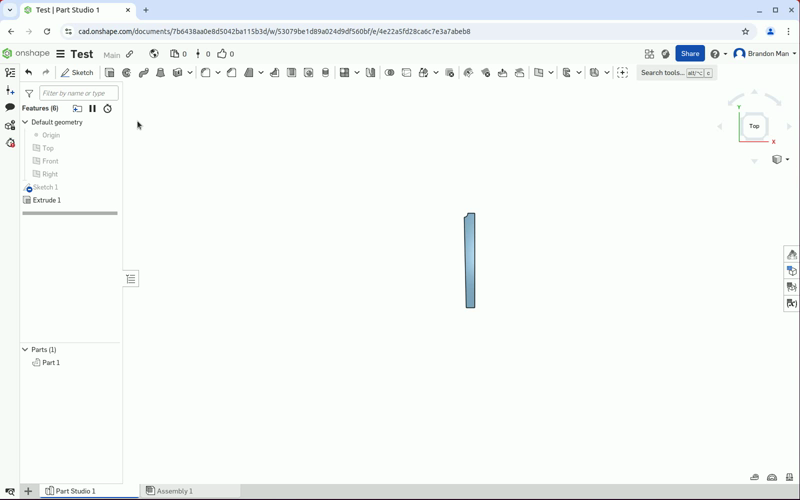
key(shift+h)
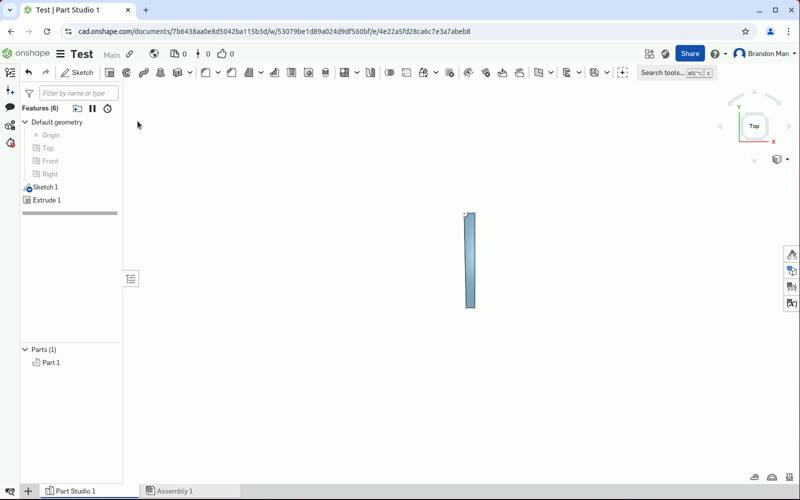
key(shift+h)
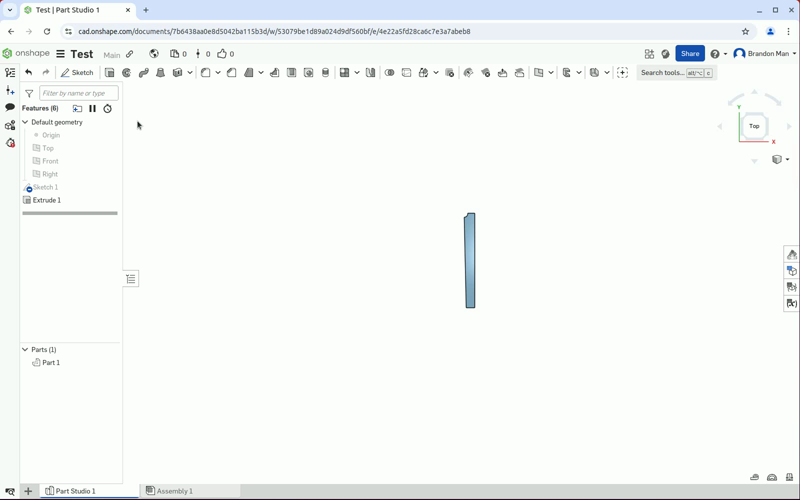
mouse_move(73, 189)
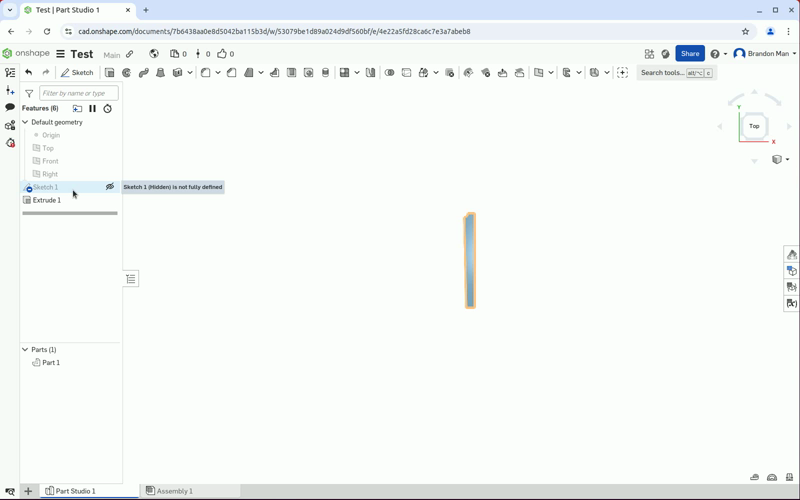
click(73, 189)
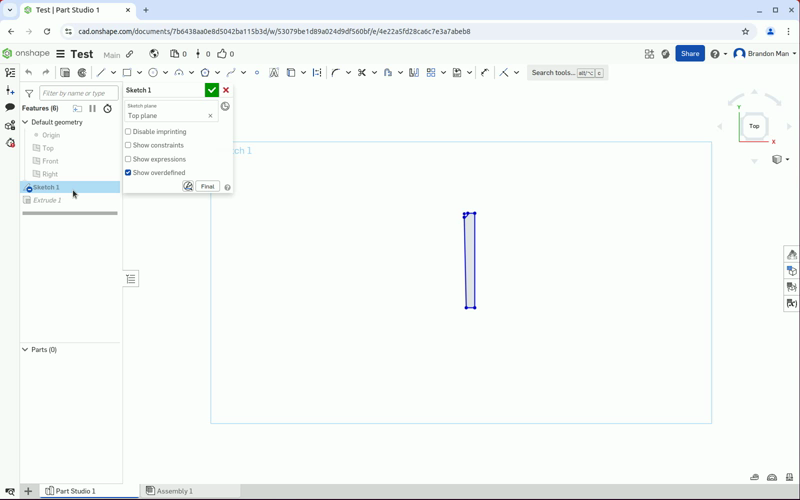
mouse_move(229, 92)
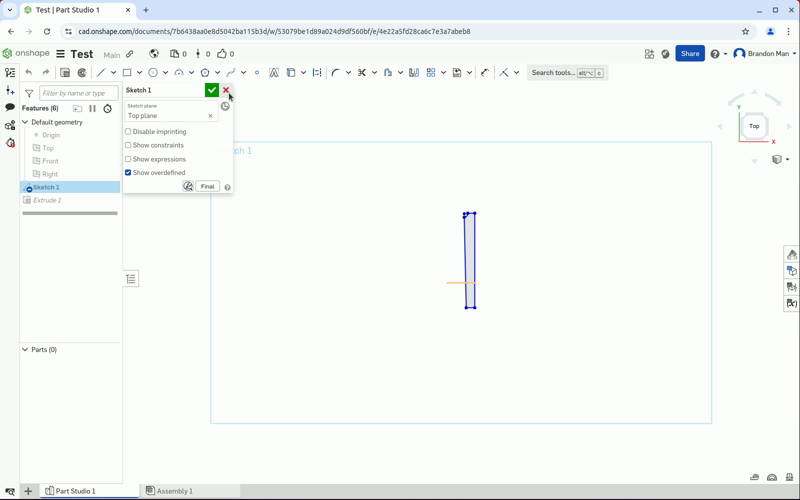
click(229, 92)
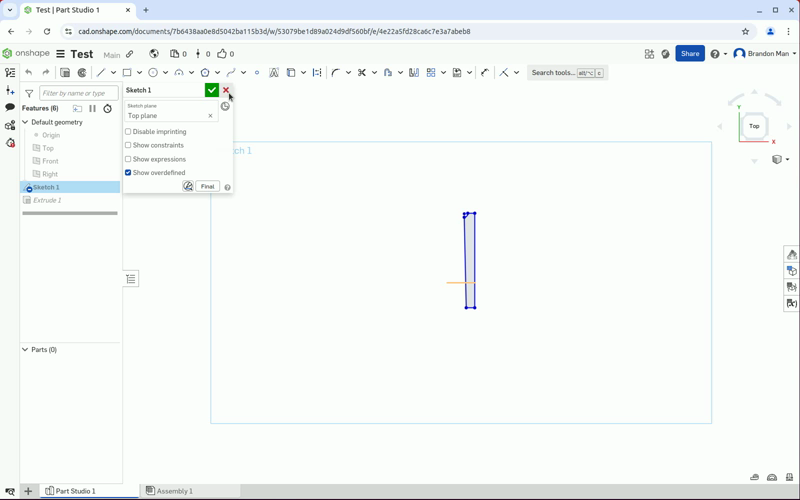
key(shift+s)
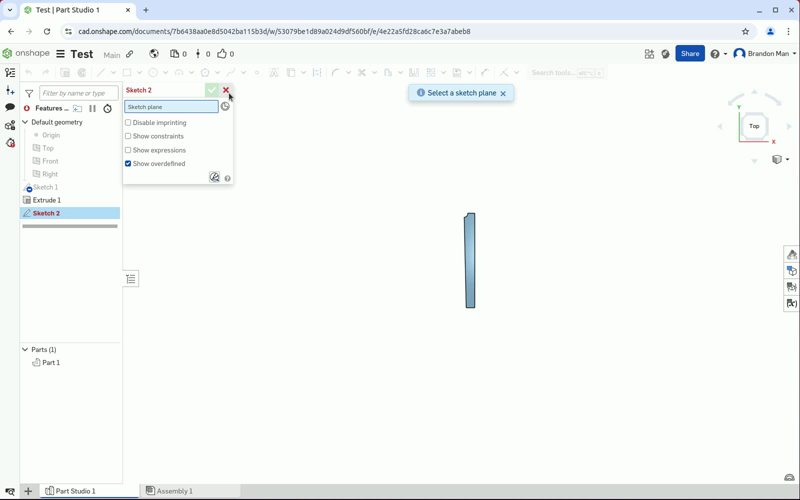
mouse_move(73, 150)
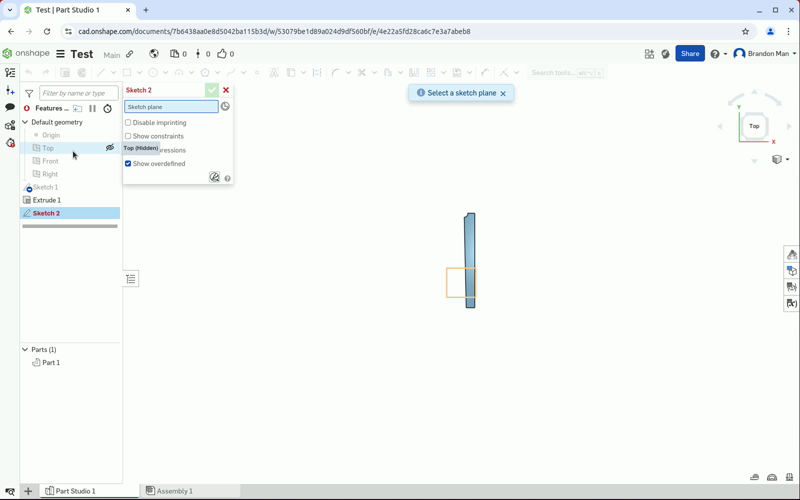
click(73, 150)
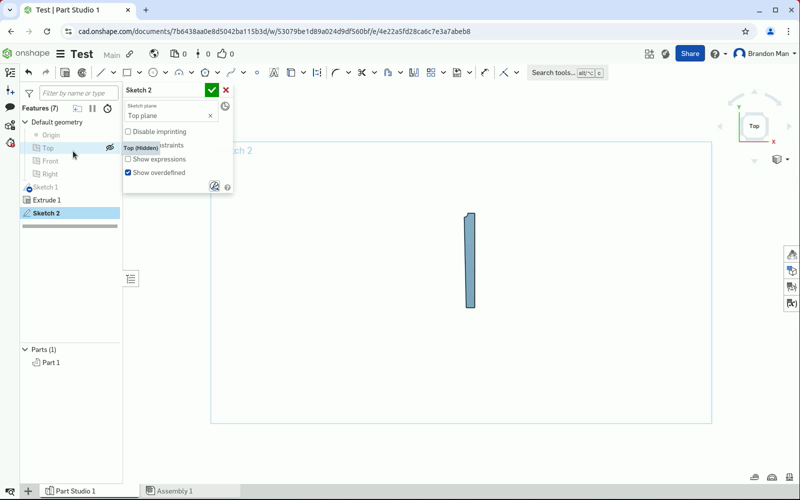
mouse_move(73, 352)
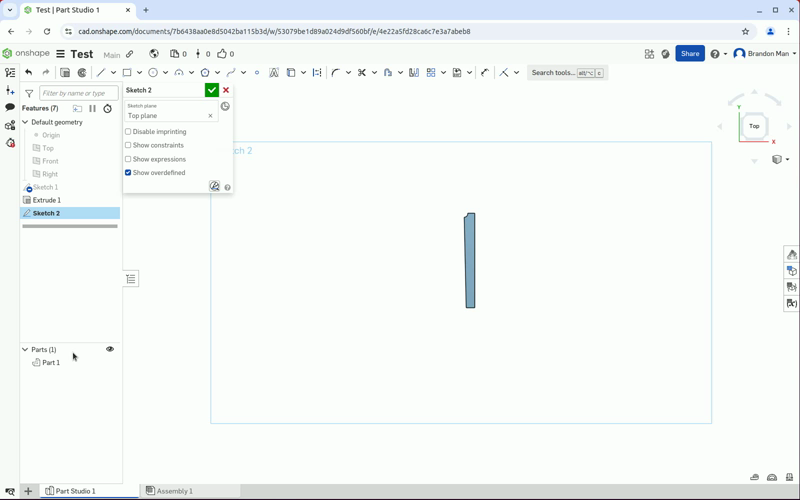
key(y)
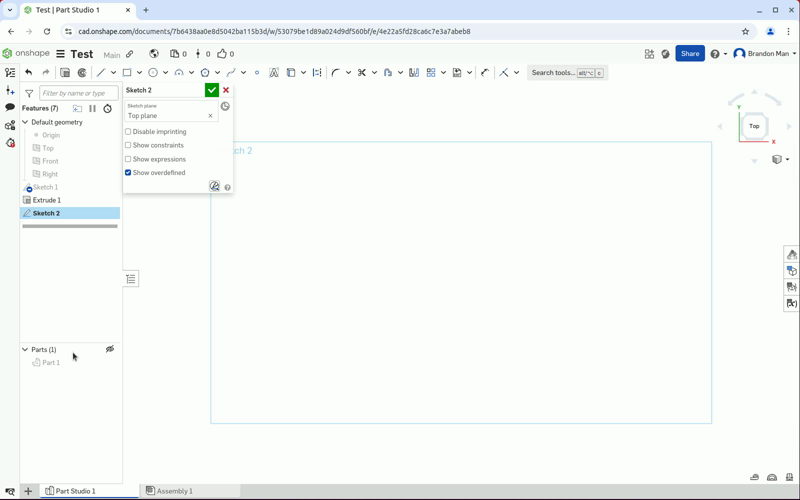
key(l)
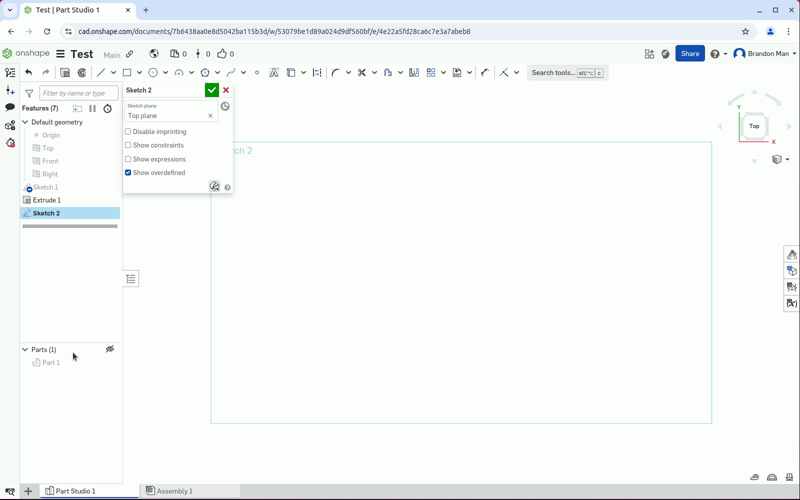
key_down(shift)
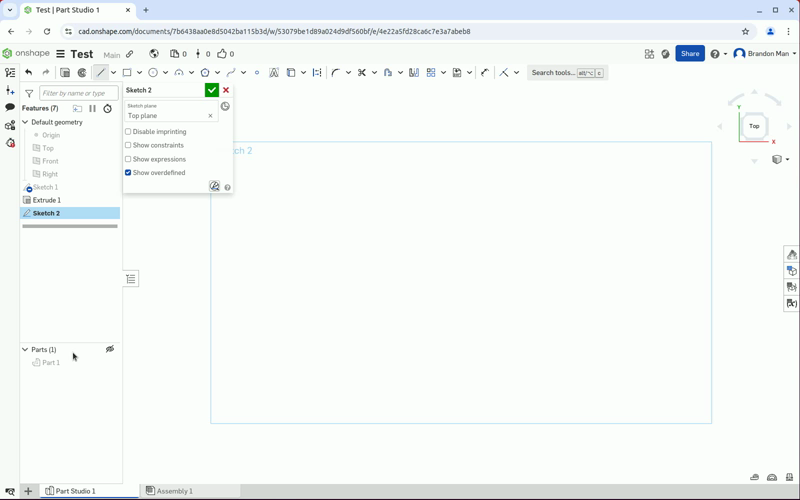
mouse_move(348, 307)
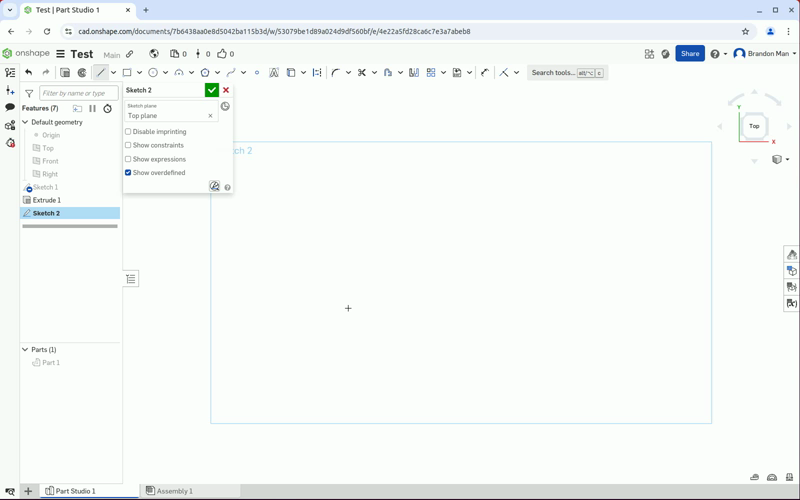
click(348, 307)
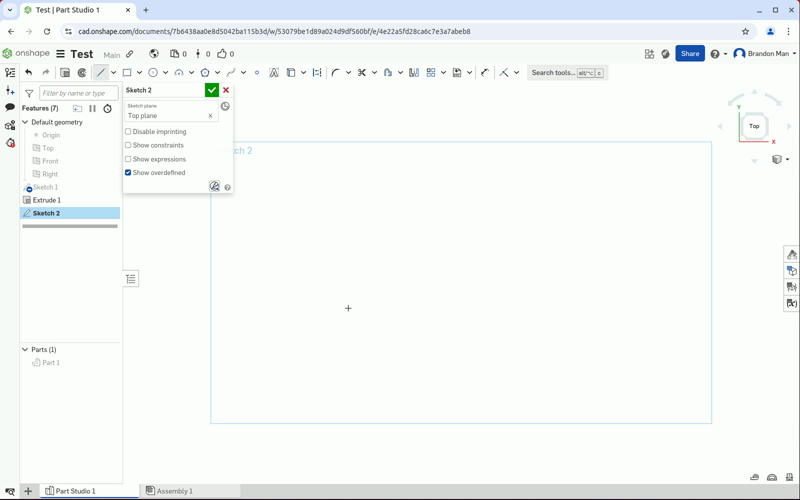
key_up(shift)
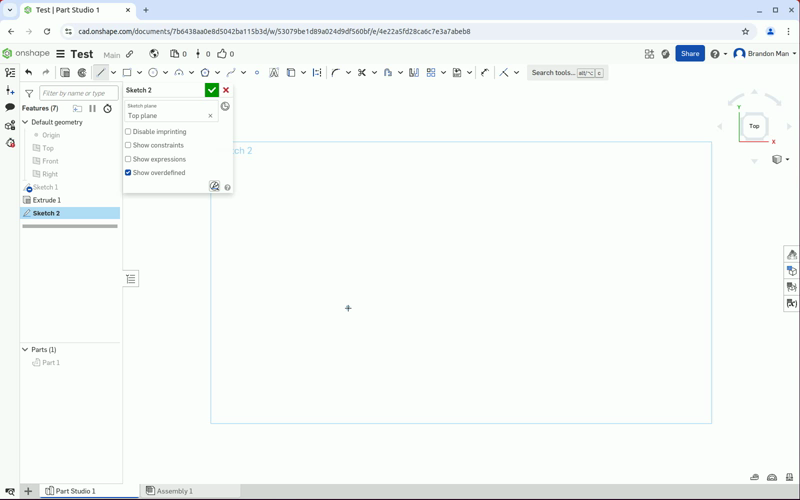
key_down(shift)
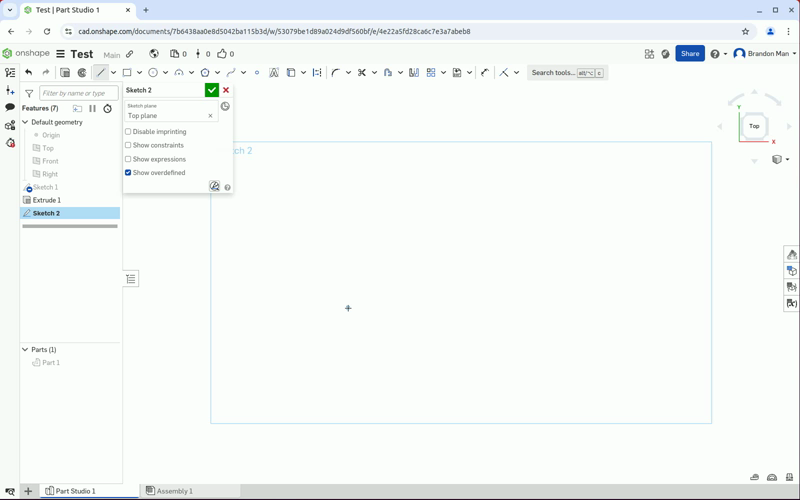
mouse_move(465, 307)
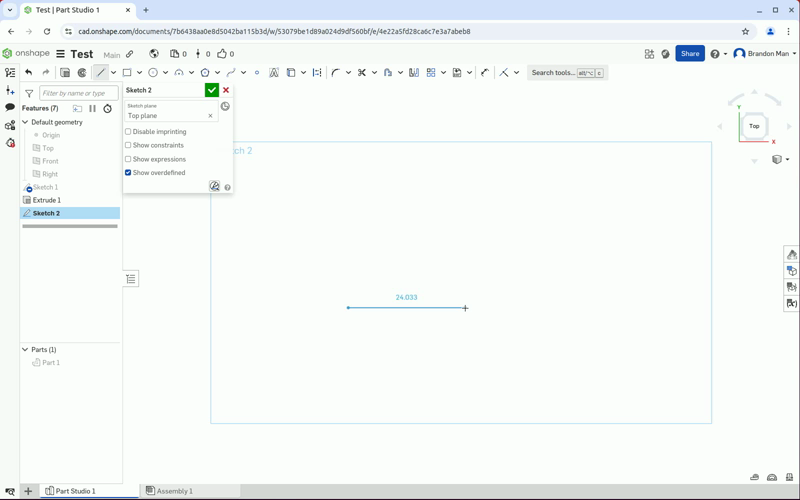
click(465, 307)
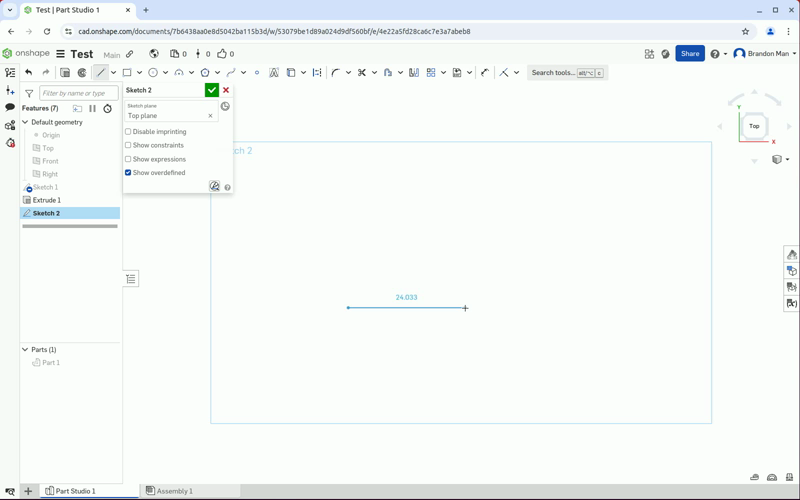
key_up(shift)
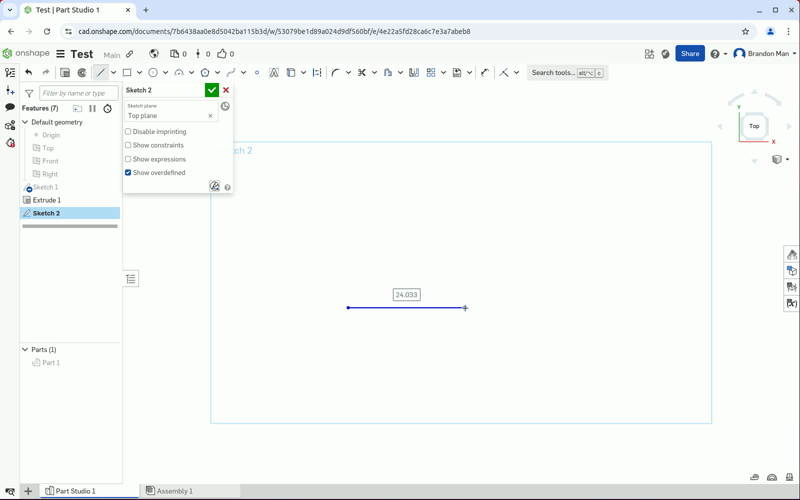
key_down(shift)
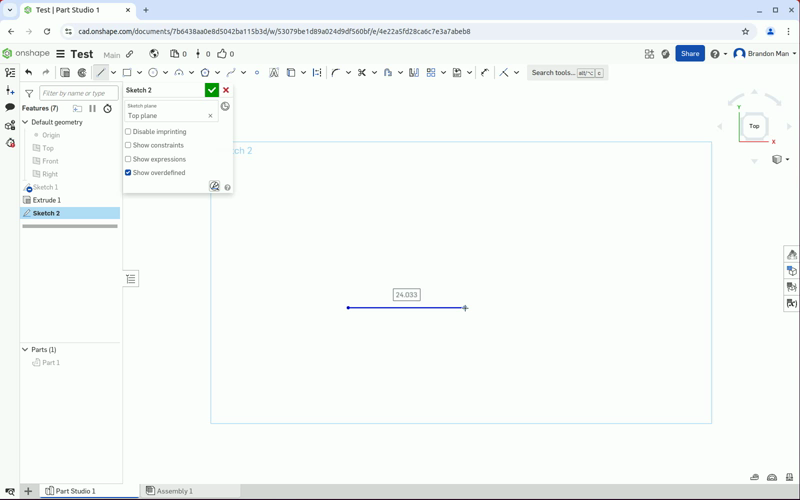
mouse_move(464, 218)
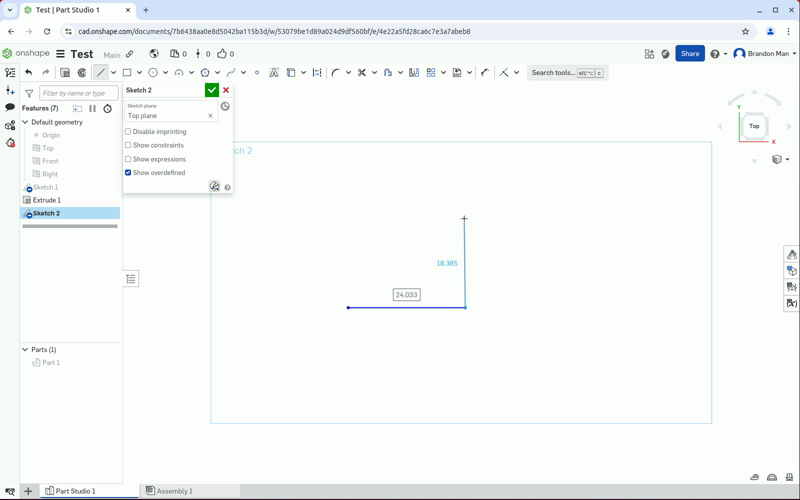
click(464, 218)
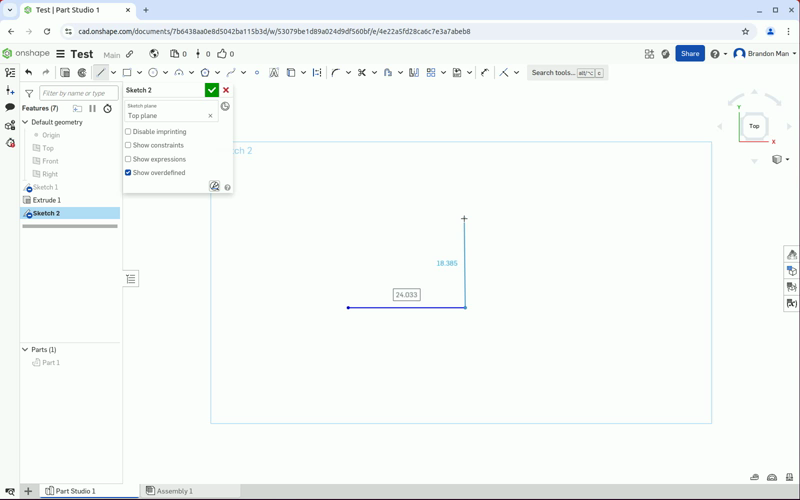
key_up(shift)
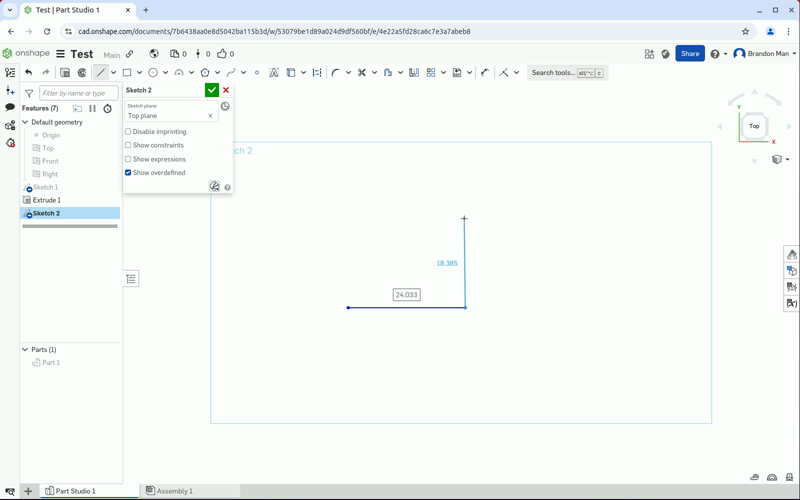
key(esc)
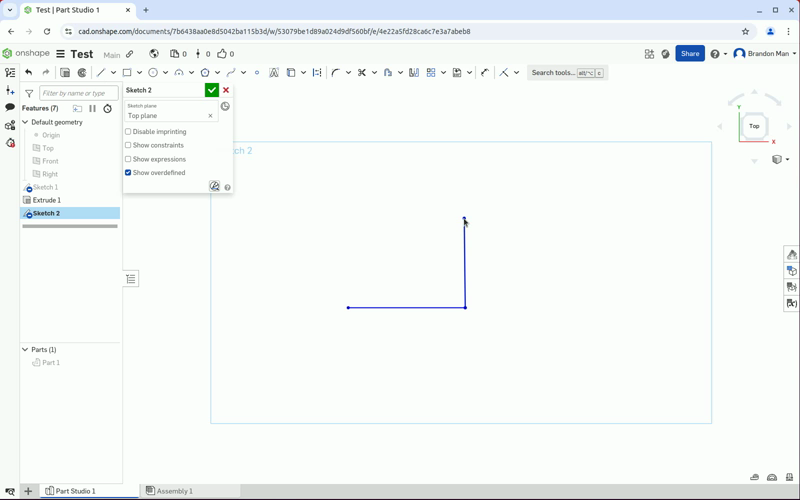
key(a)
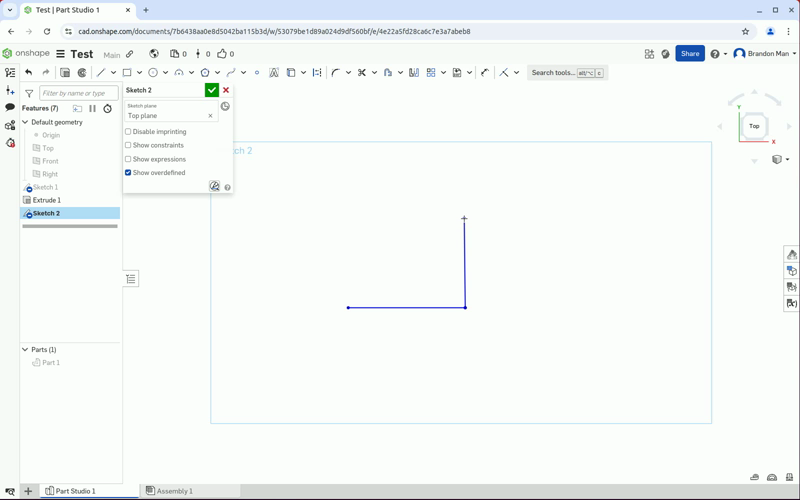
mouse_move(464, 218)
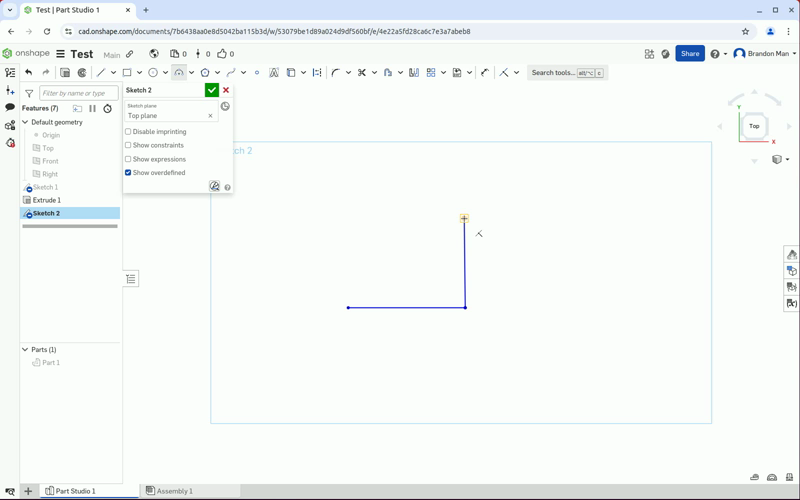
click(464, 218)
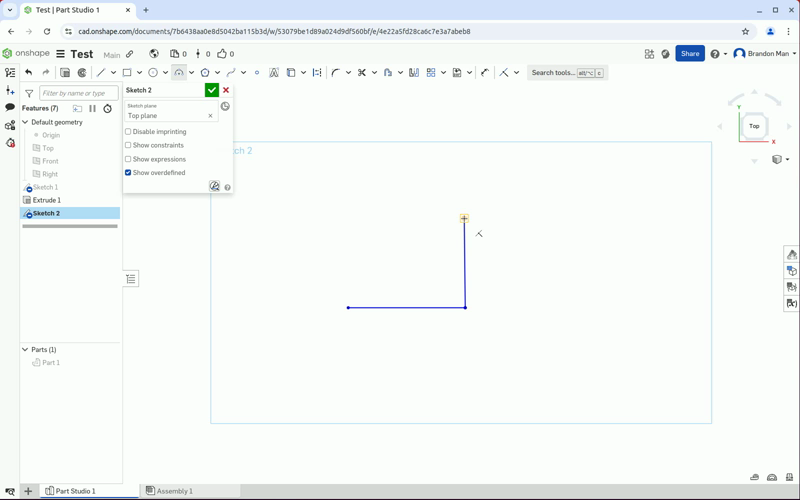
key_down(shift)
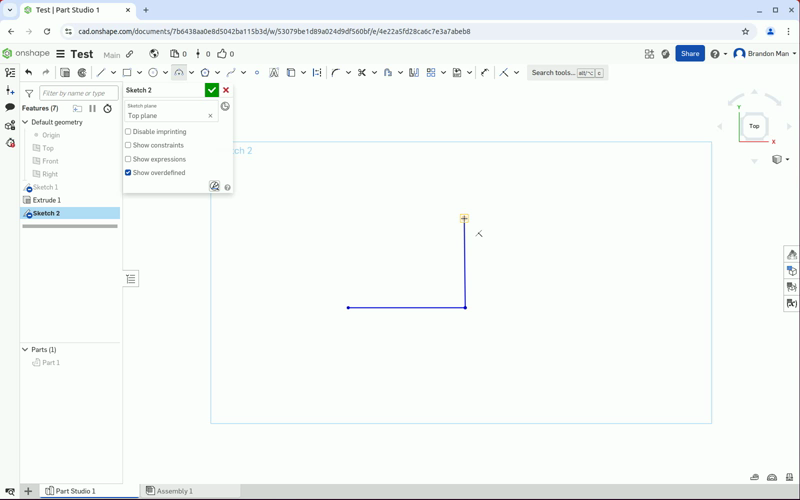
mouse_move(467, 214)
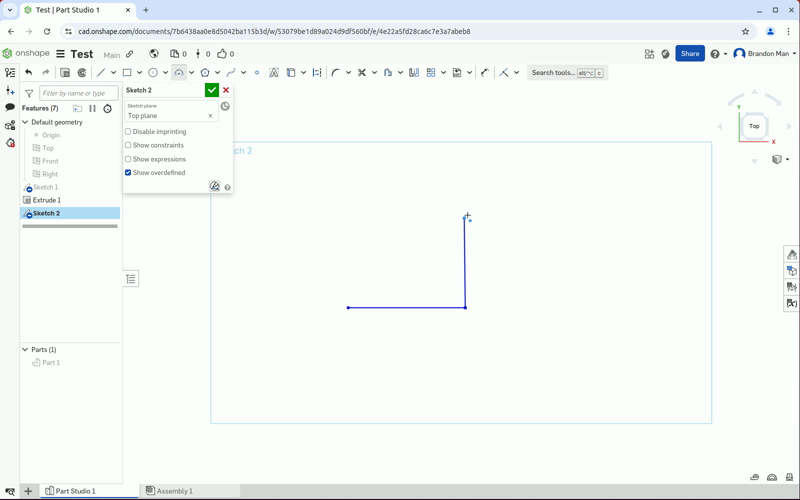
scroll(6)
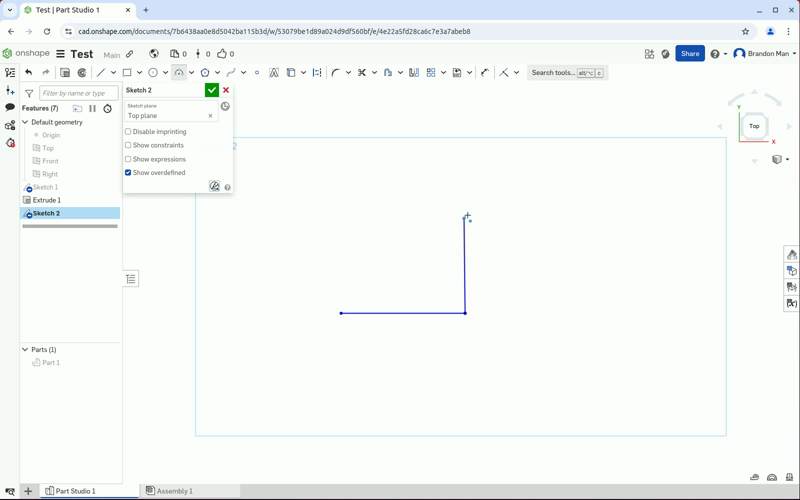
scroll(6)
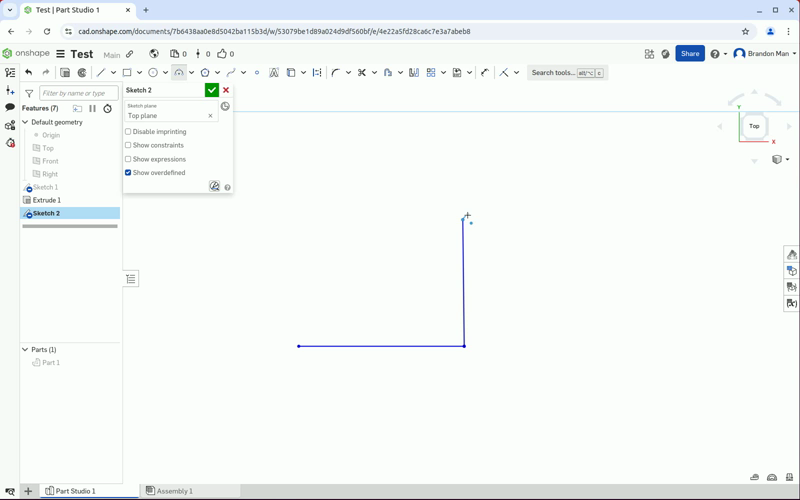
scroll(6)
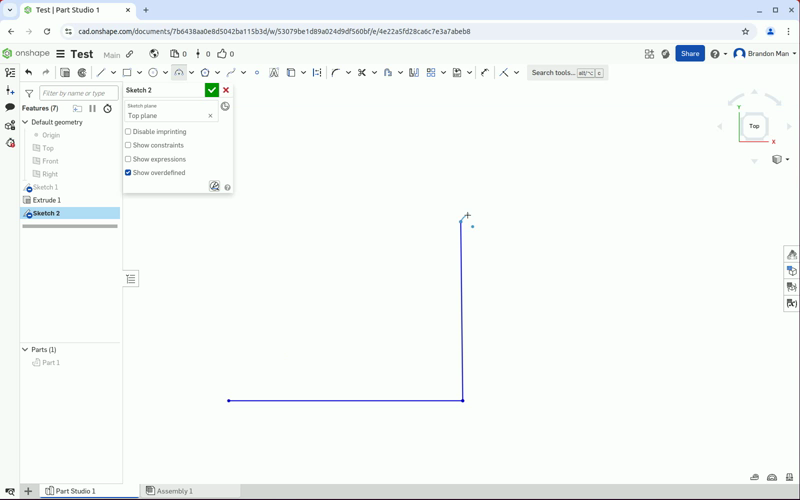
scroll(6)
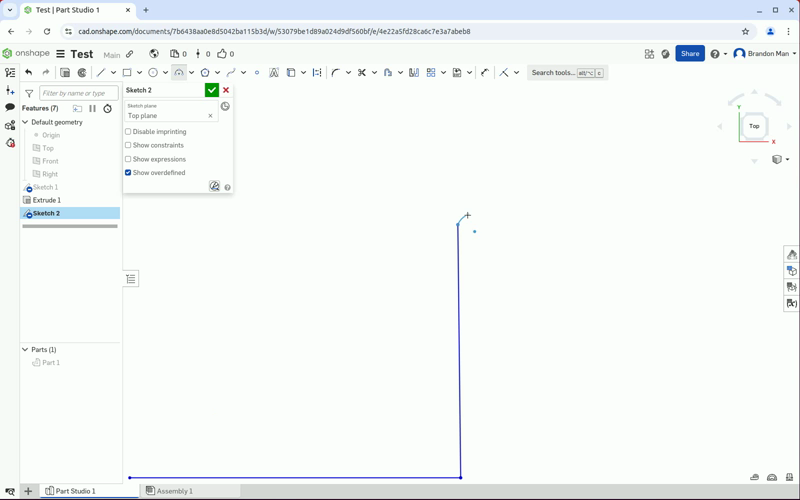
scroll(6)
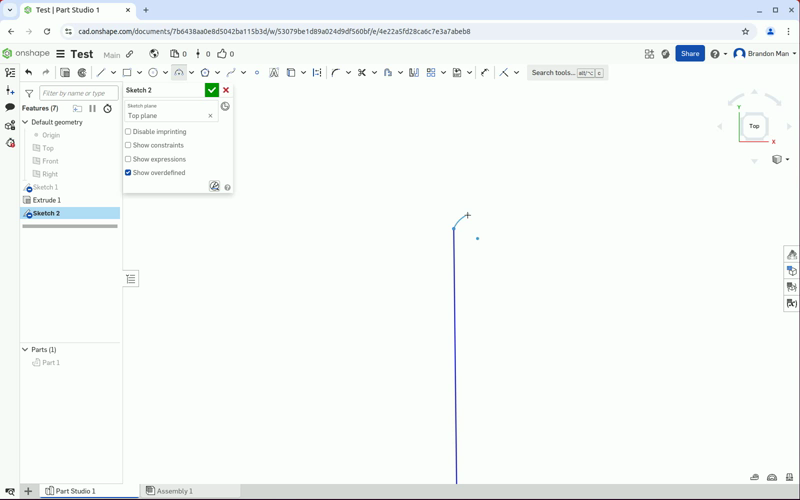
scroll(6)
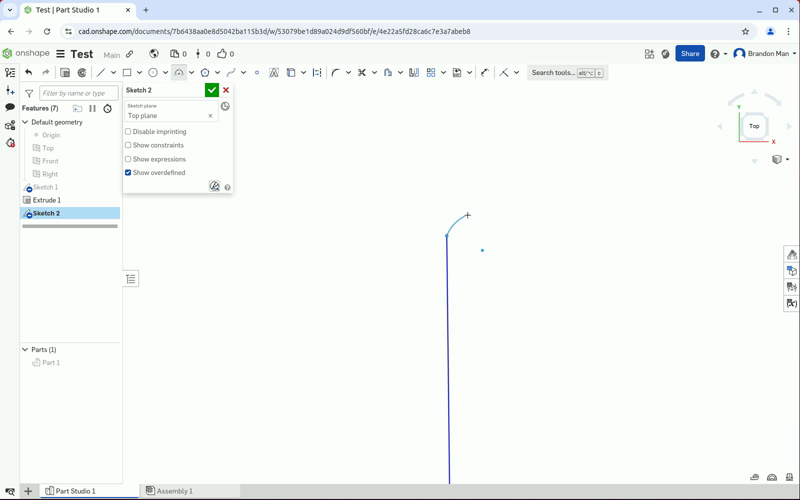
scroll(6)
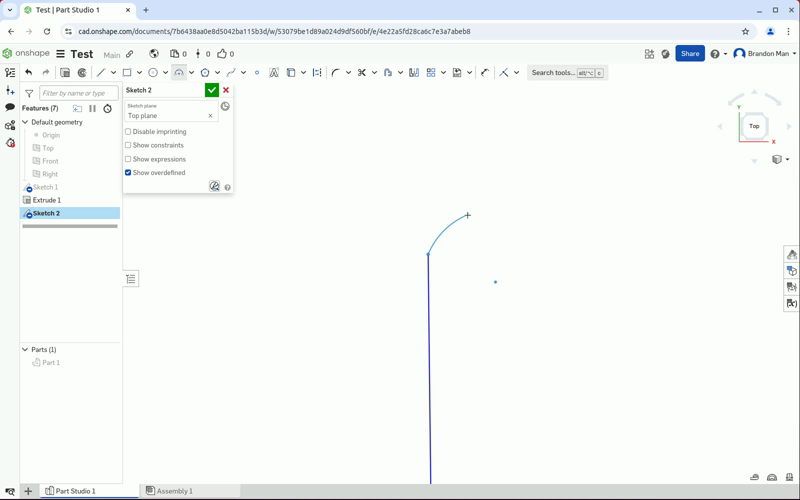
click(467, 214)
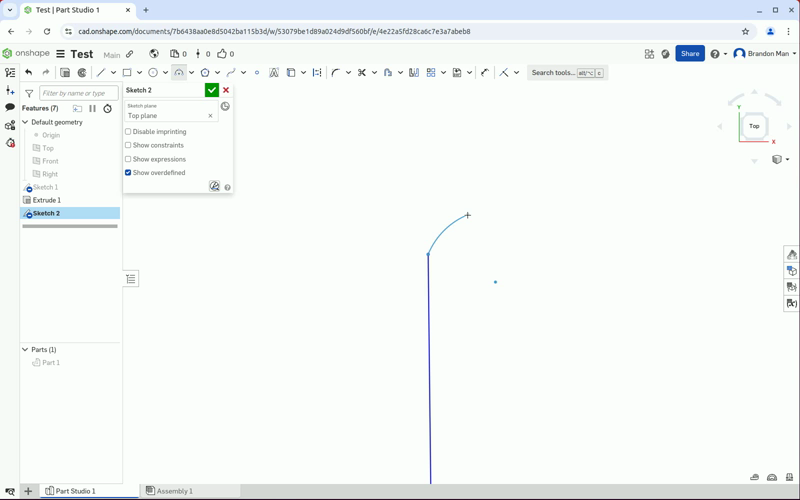
scroll(-6)
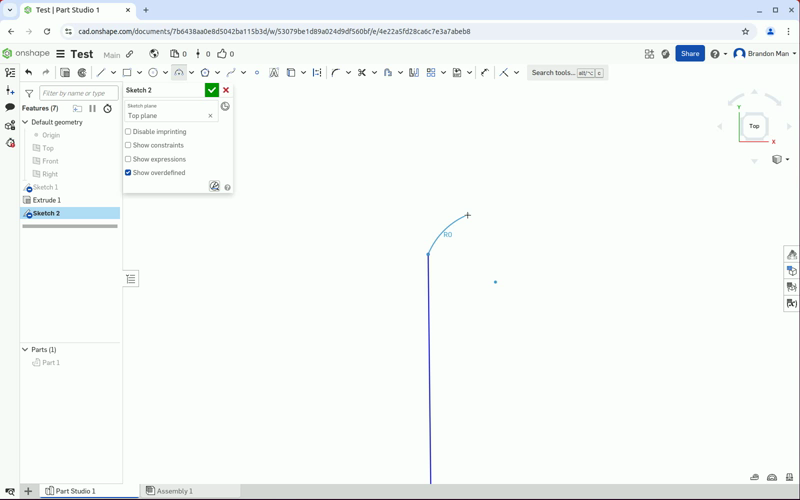
scroll(-6)
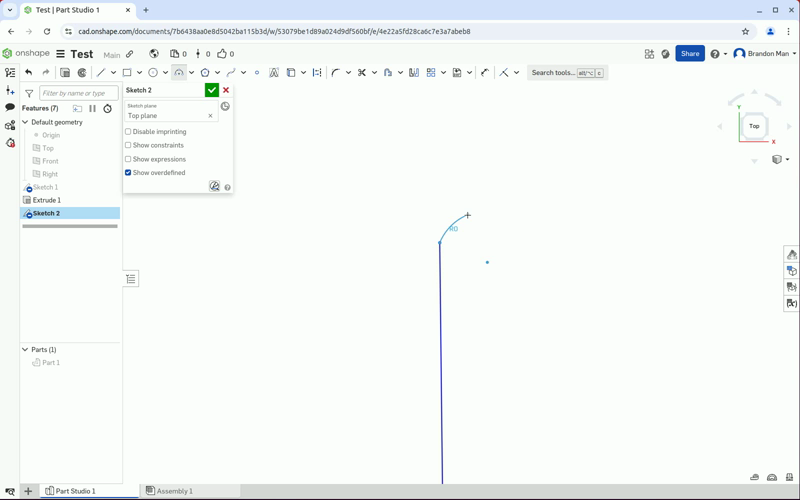
scroll(-6)
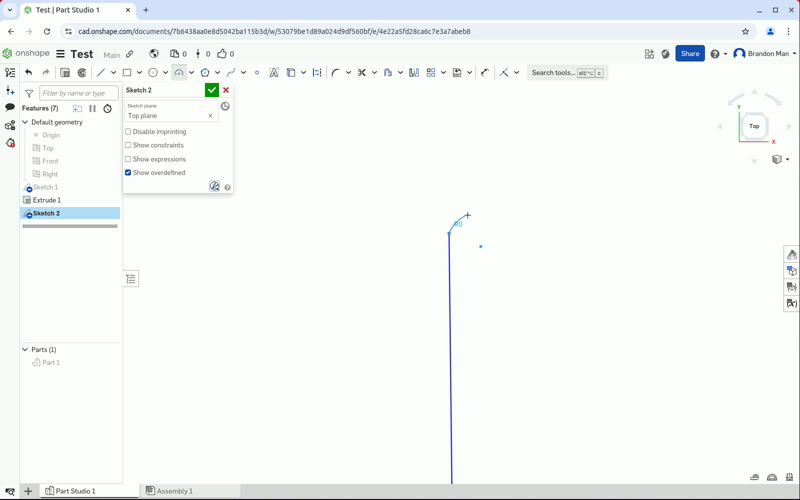
scroll(-6)
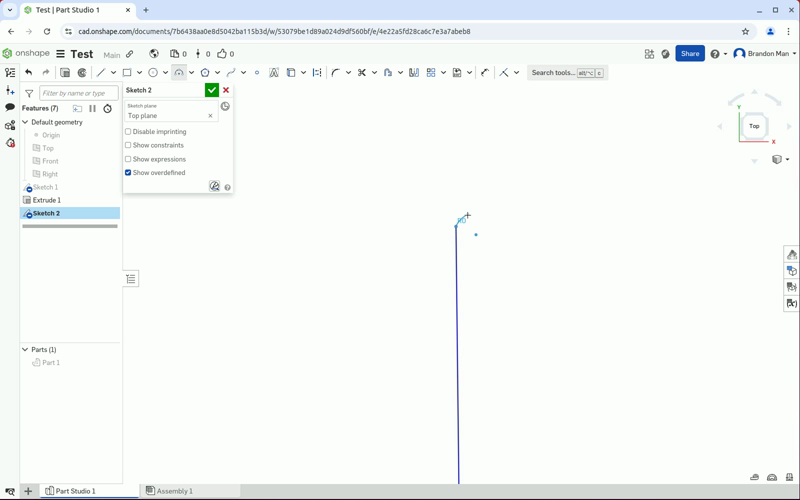
scroll(-6)
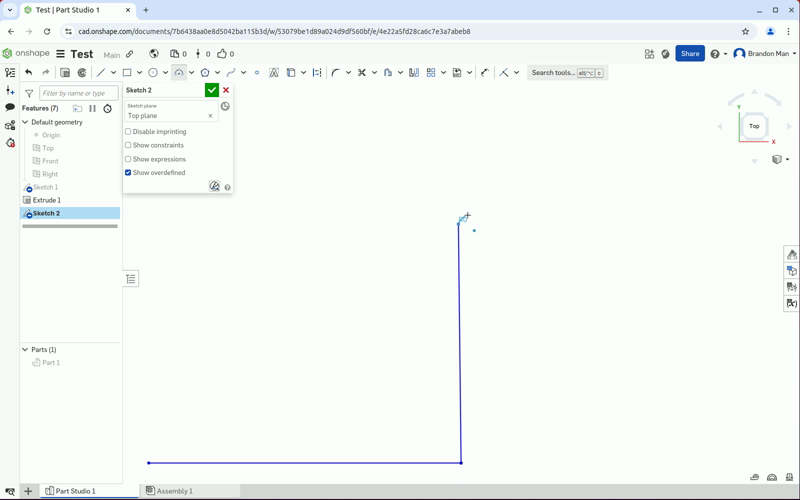
scroll(-6)
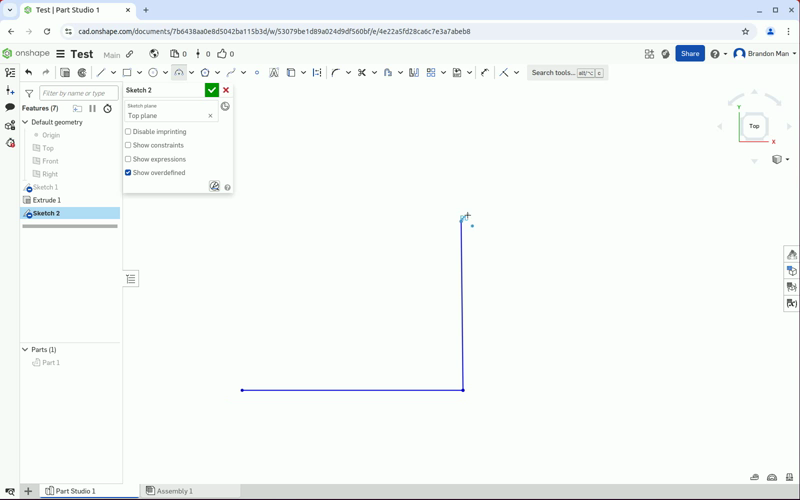
scroll(-6)
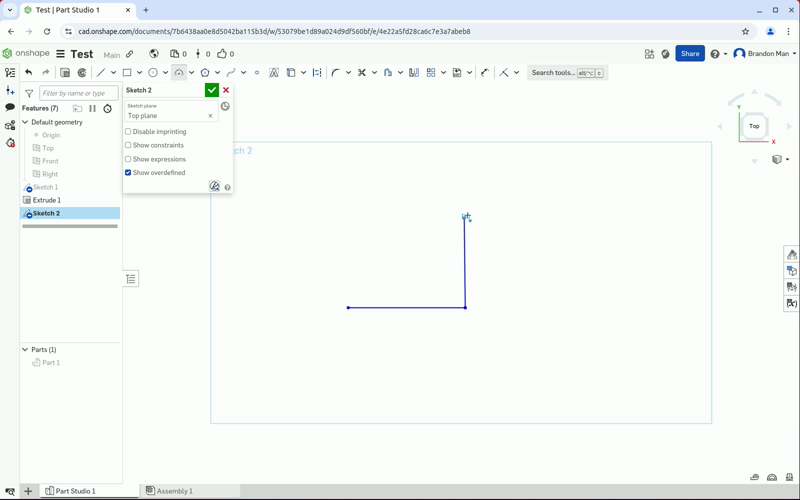
mouse_move(461, 211)
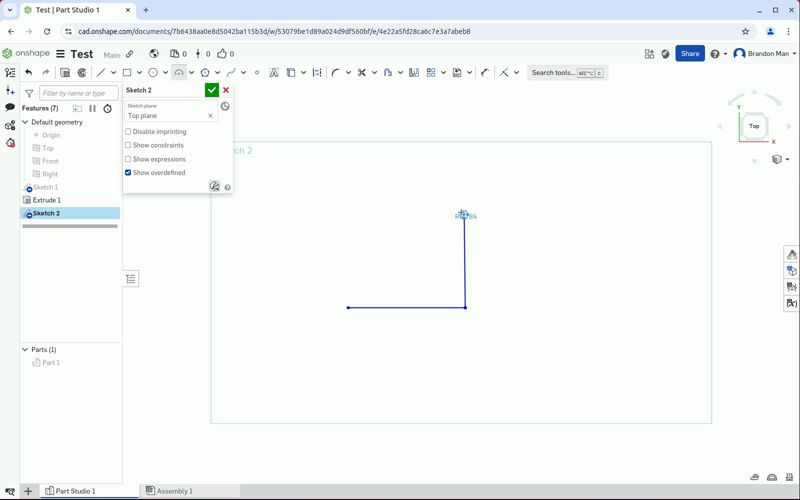
scroll(6)
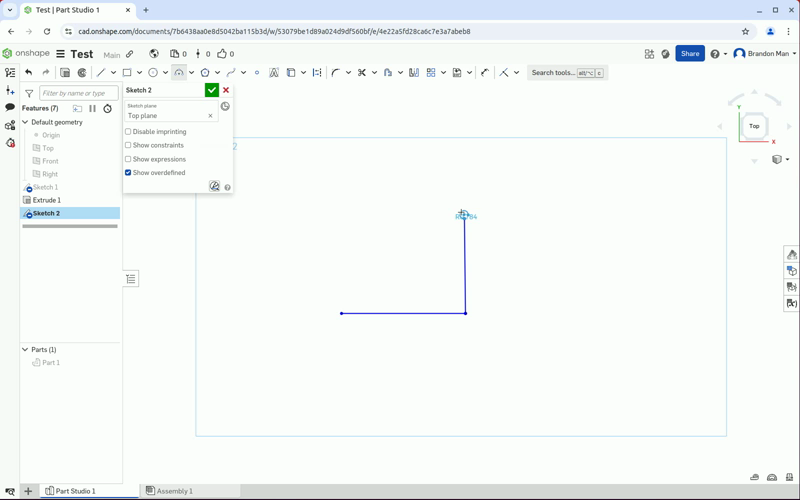
scroll(6)
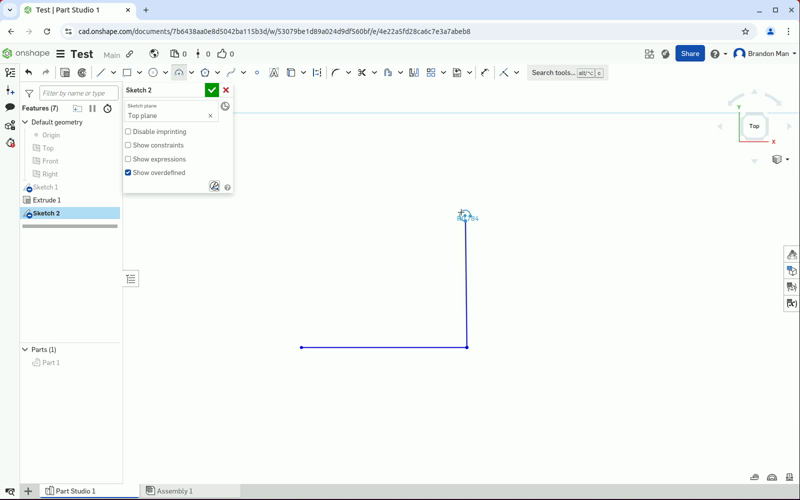
scroll(6)
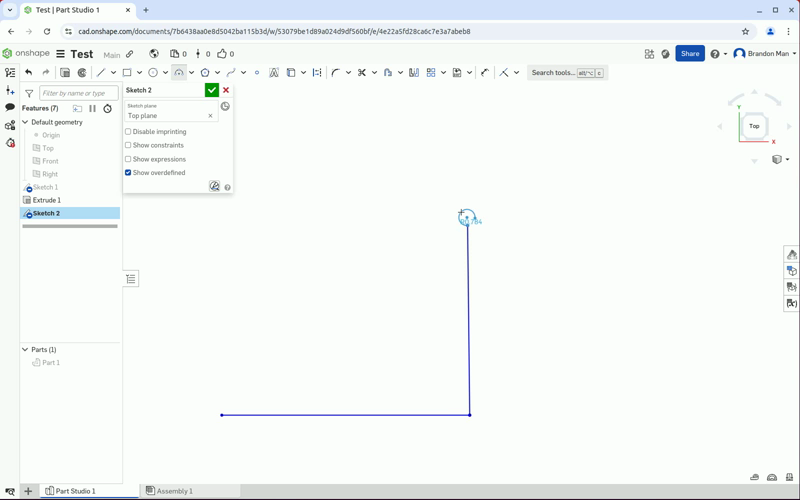
scroll(6)
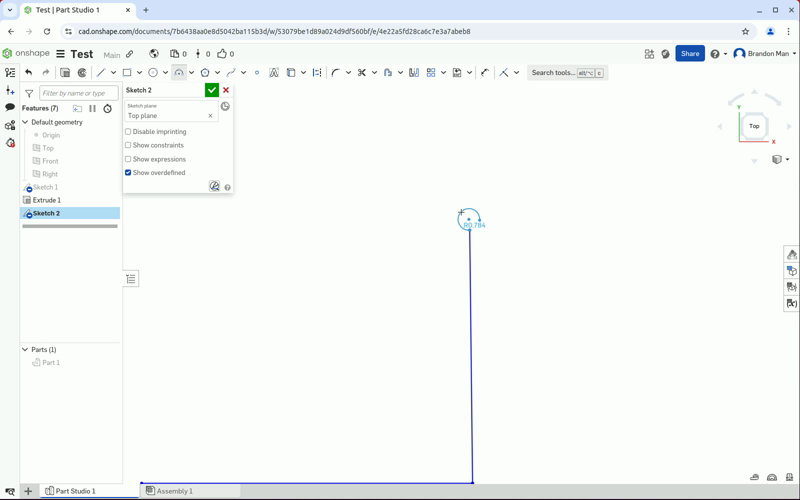
scroll(6)
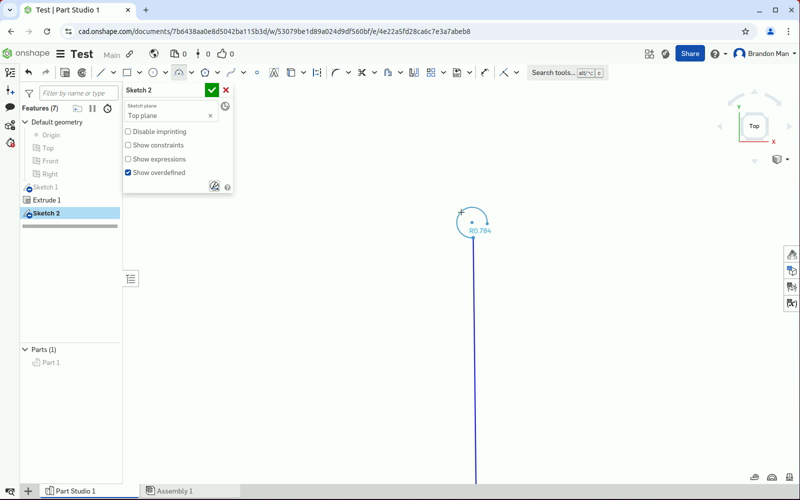
scroll(6)
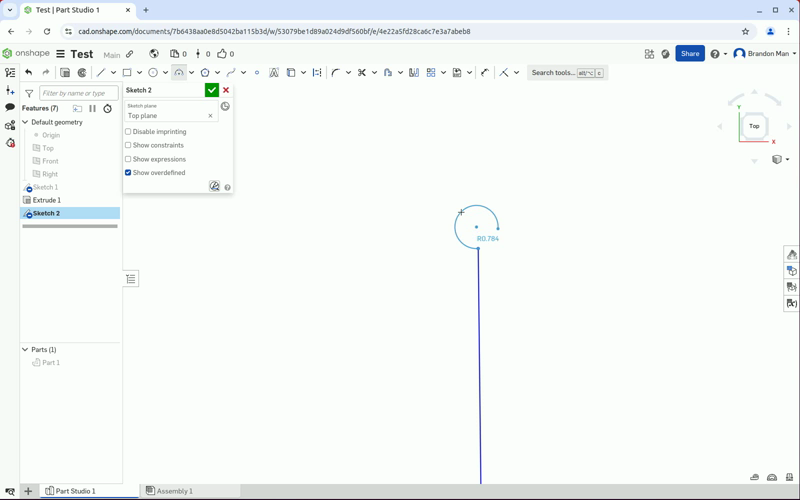
scroll(6)
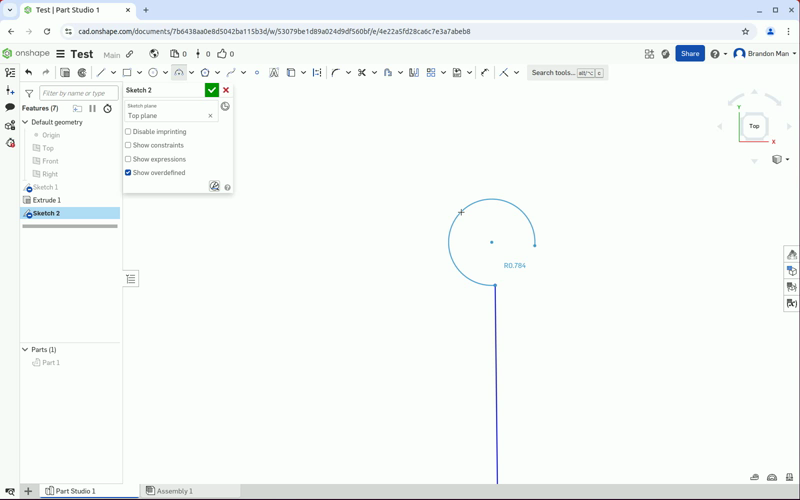
click(461, 211)
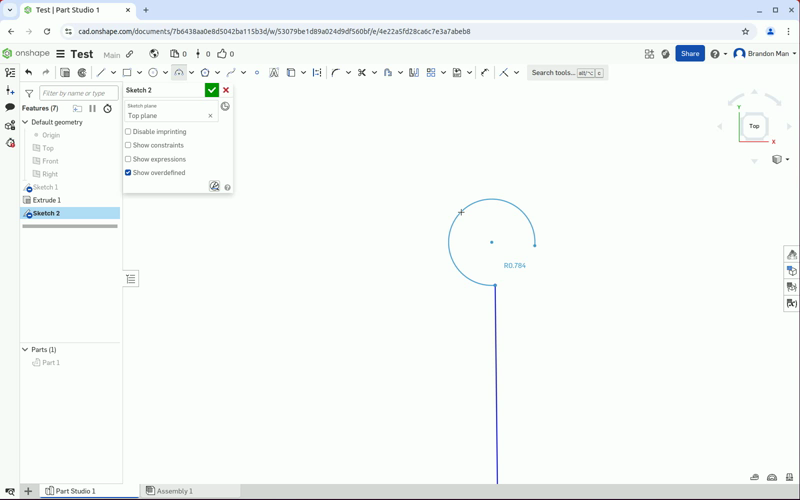
scroll(-6)
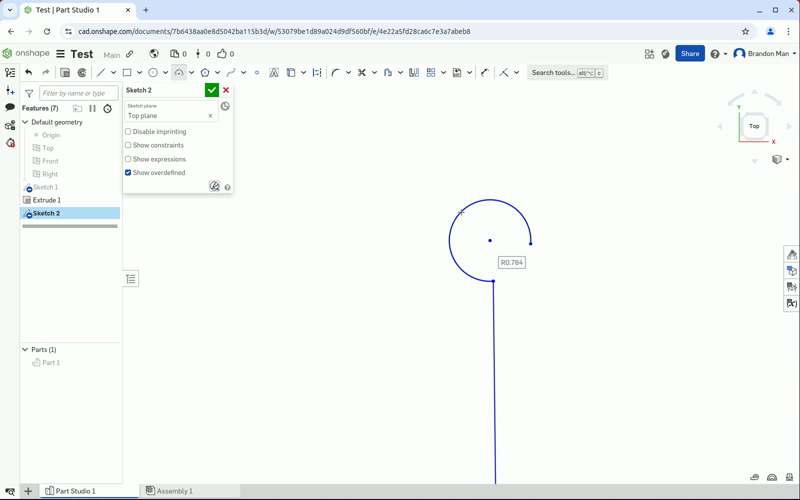
scroll(-6)
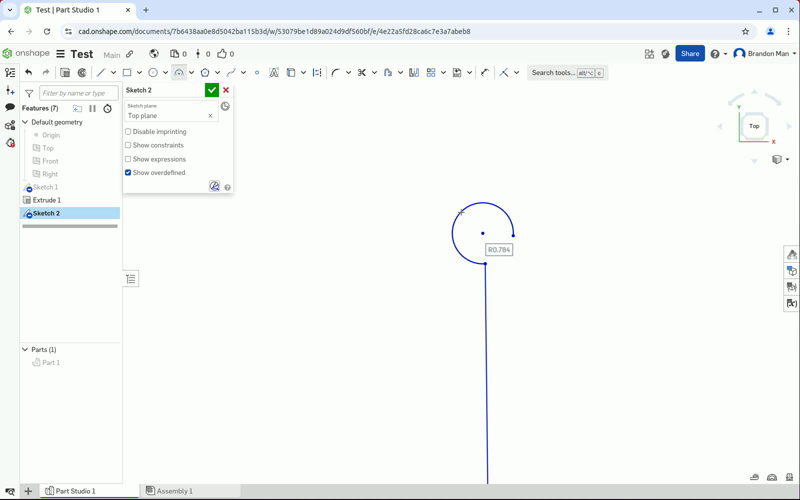
scroll(-6)
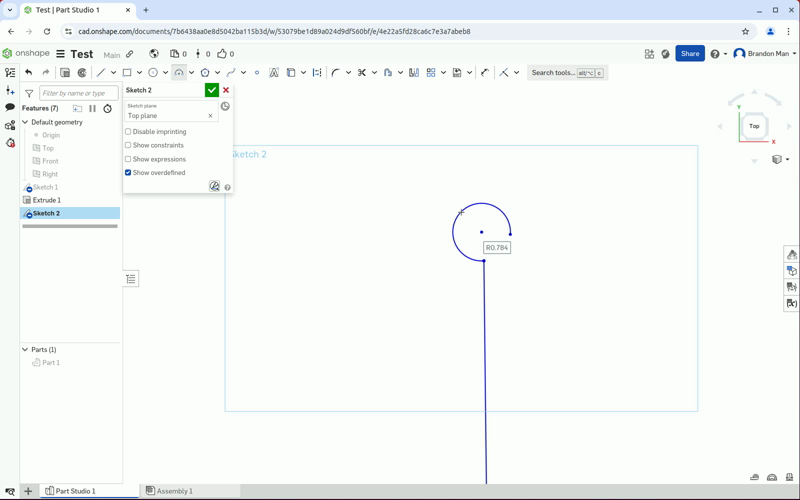
scroll(-6)
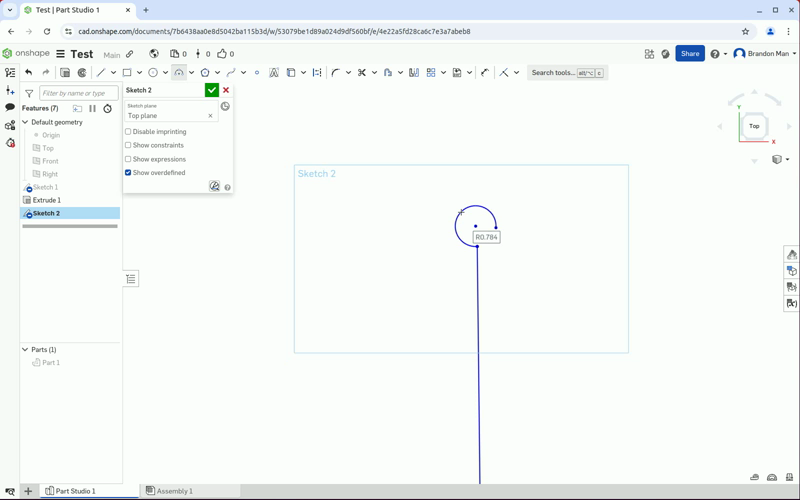
scroll(-6)
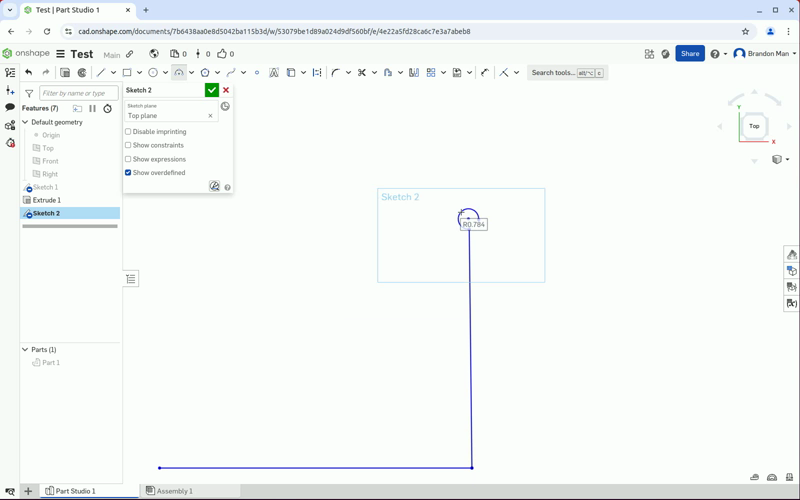
scroll(-6)
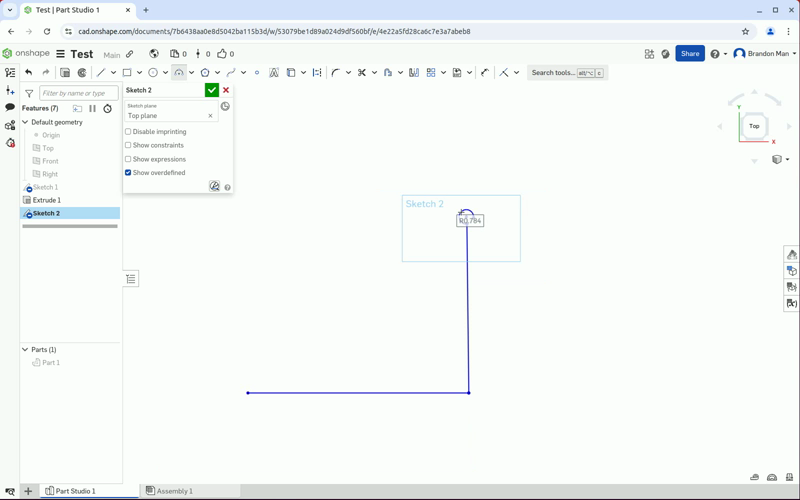
scroll(-6)
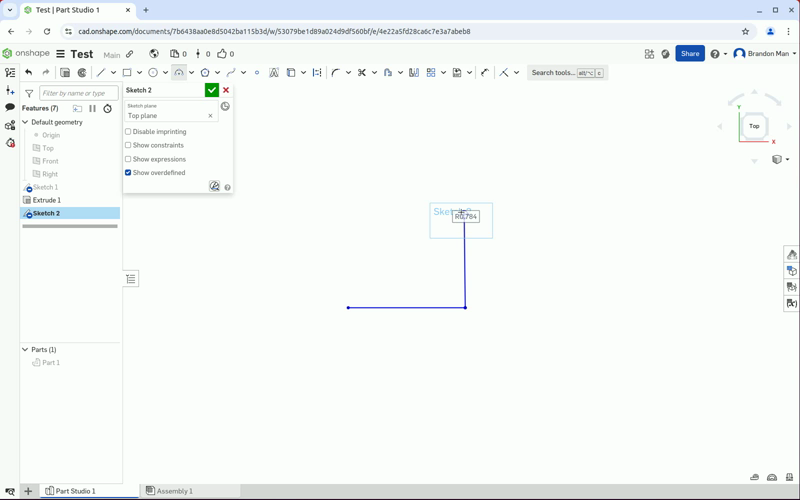
key_up(shift)
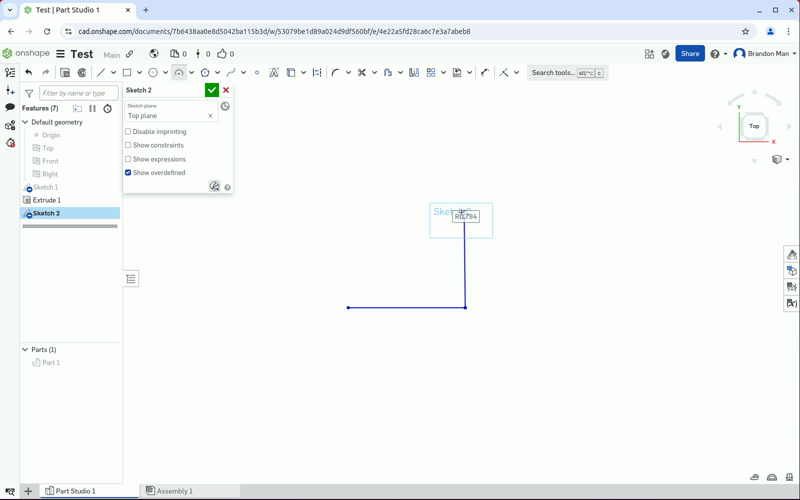
key(esc)
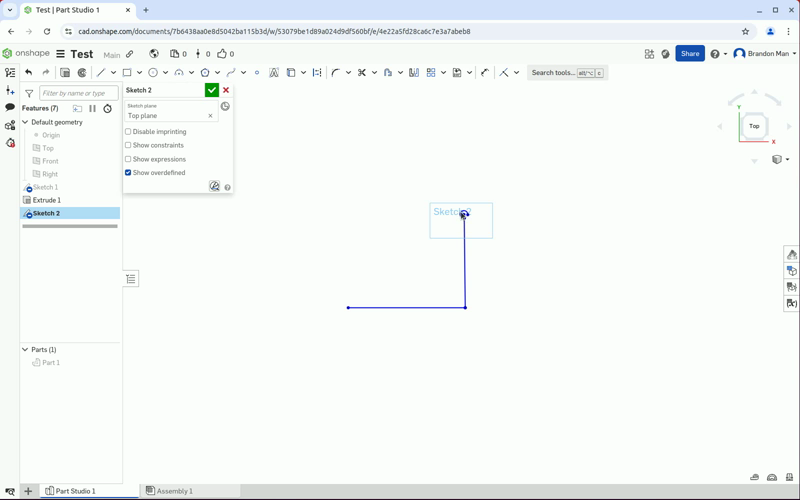
key(l)
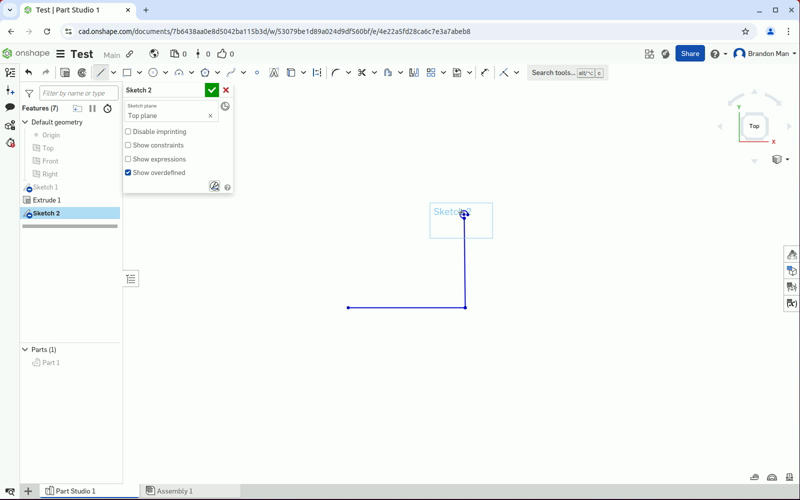
mouse_move(467, 214)
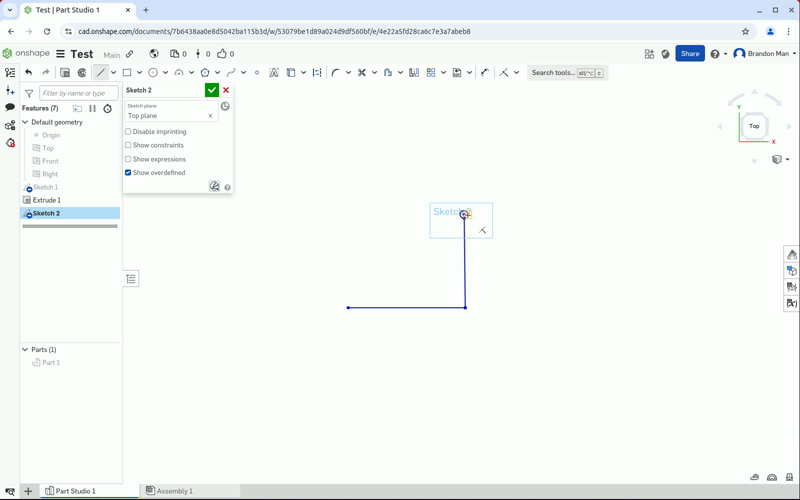
scroll(6)
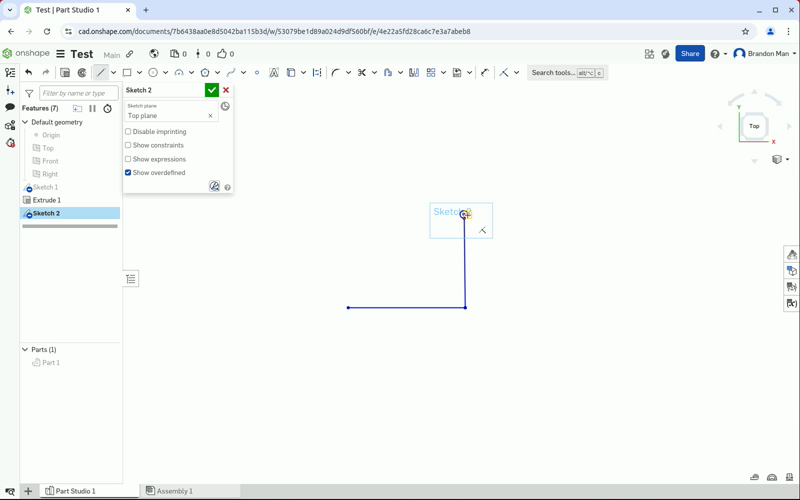
scroll(6)
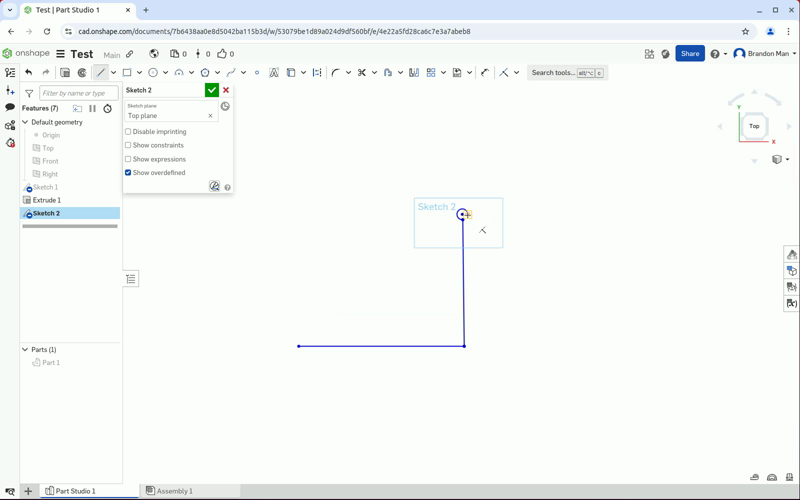
scroll(6)
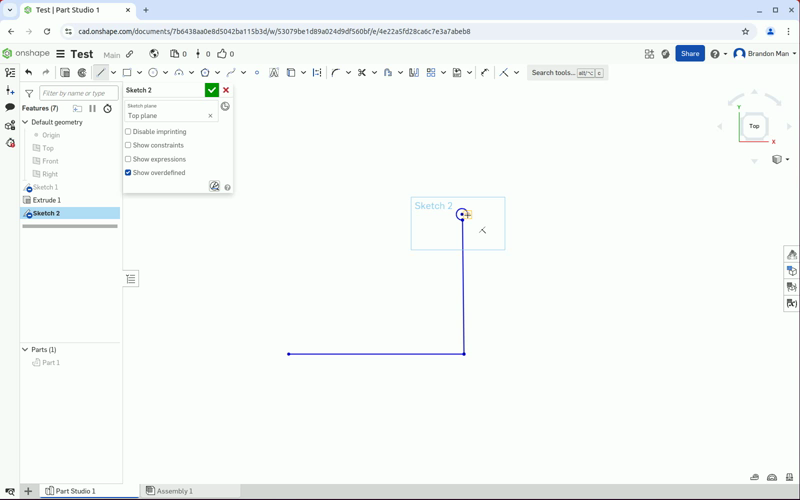
scroll(6)
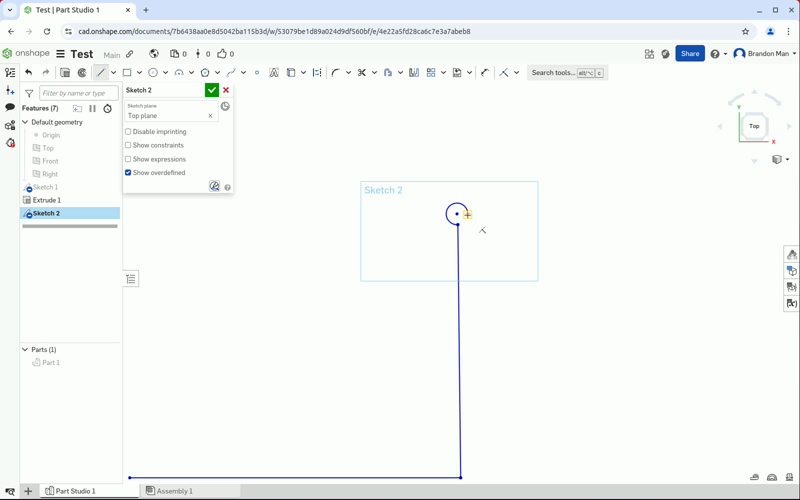
scroll(6)
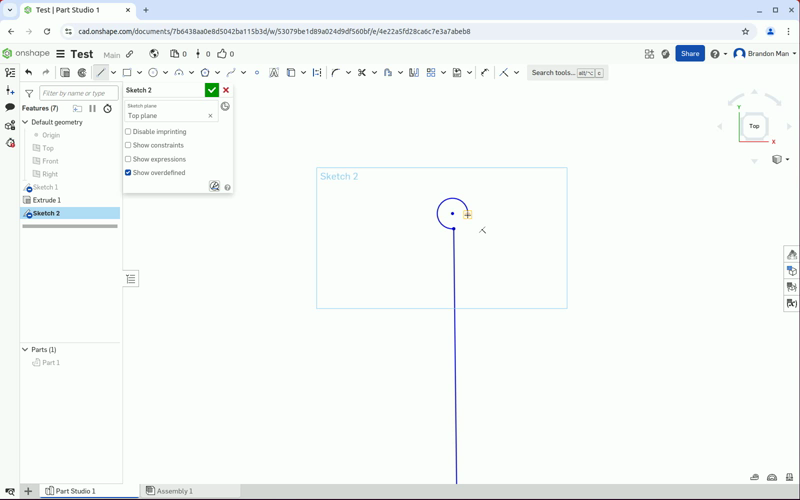
scroll(6)
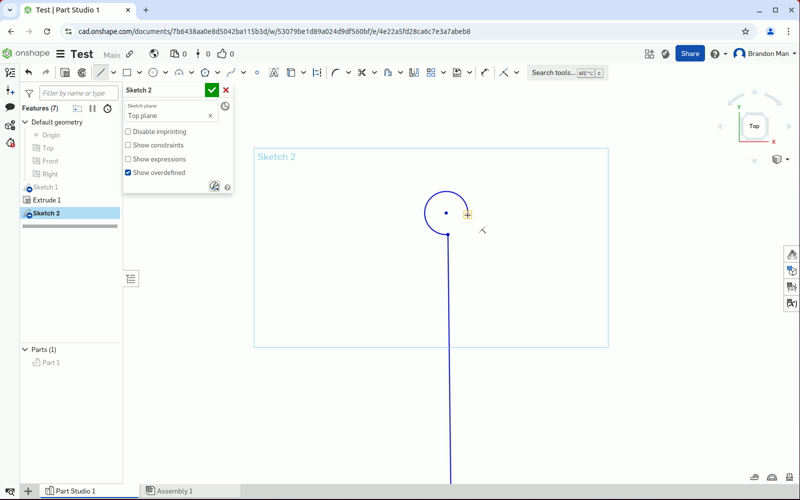
scroll(6)
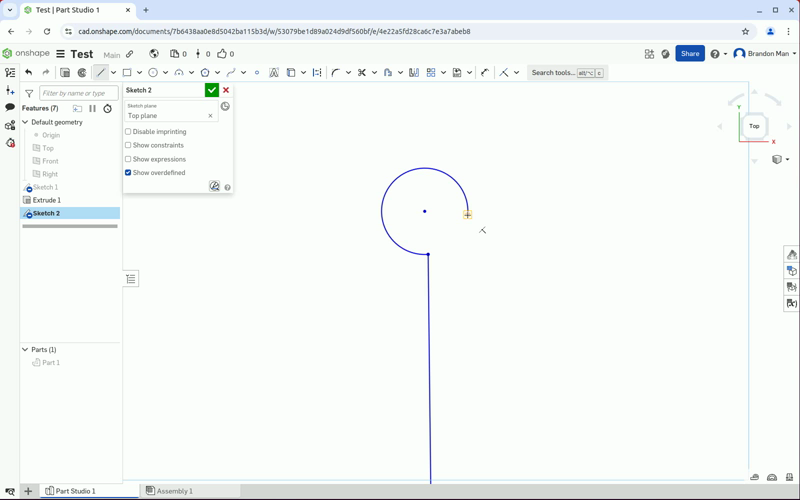
click(467, 214)
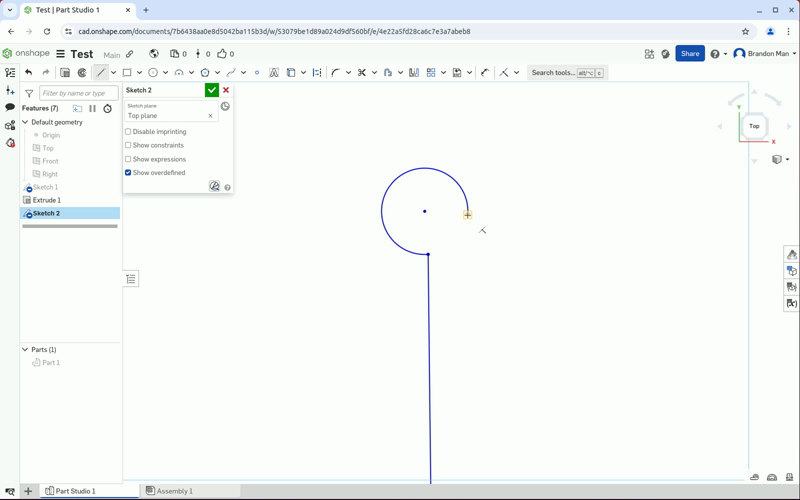
scroll(-6)
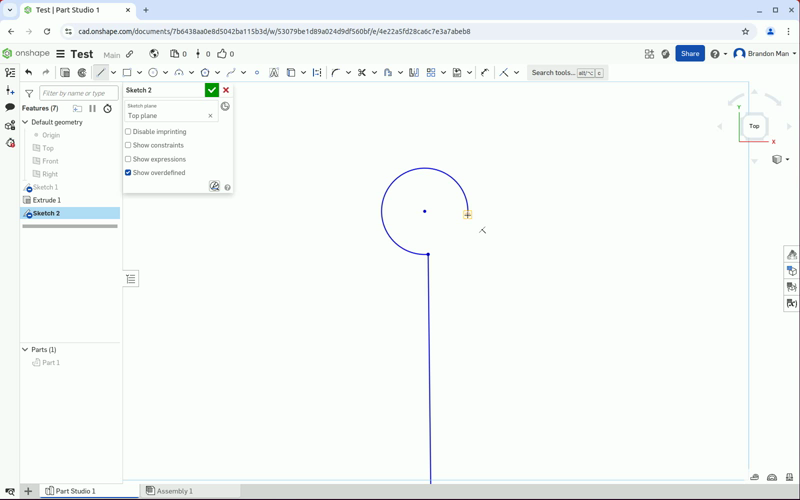
scroll(-6)
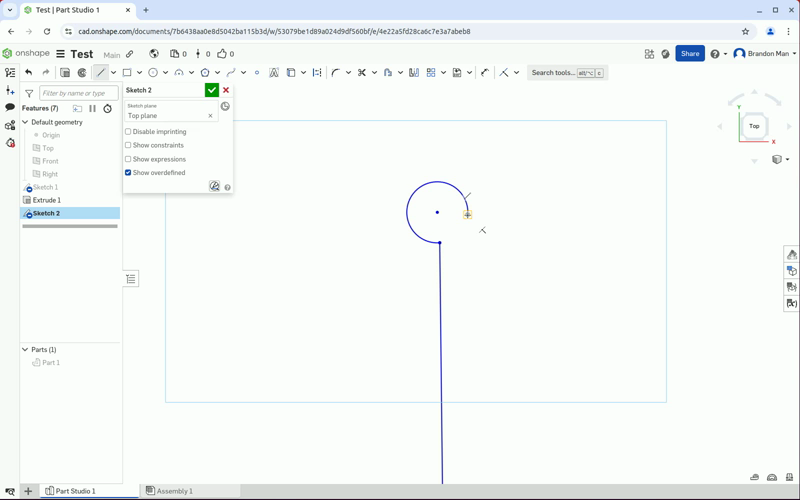
scroll(-6)
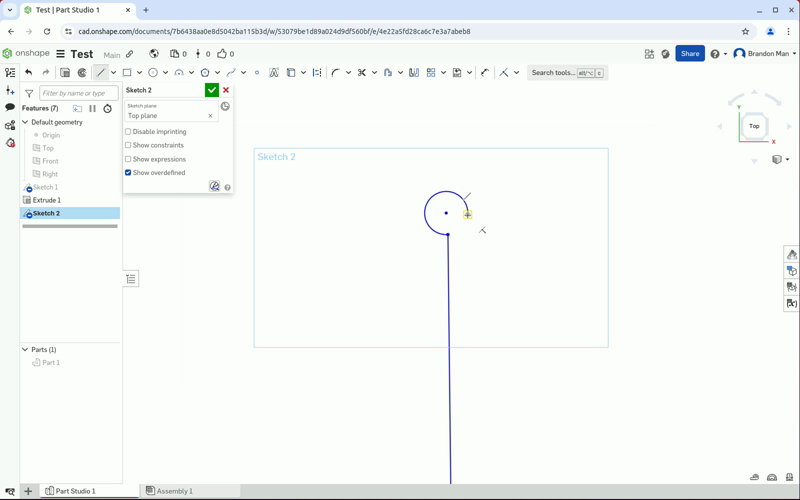
scroll(-6)
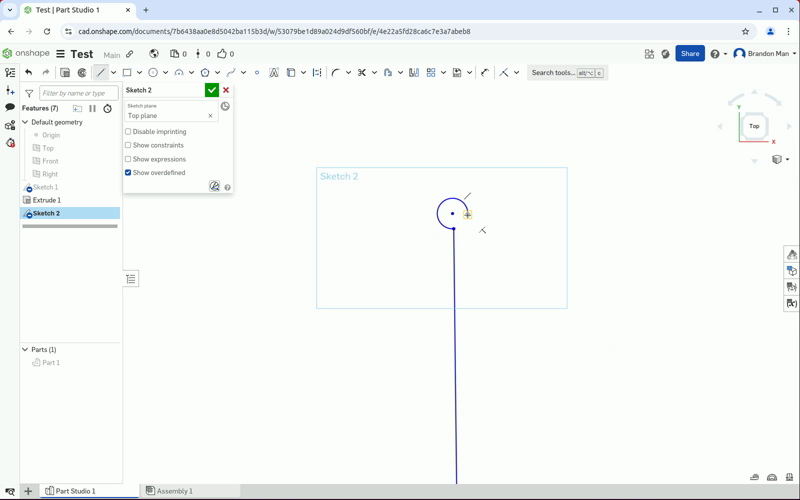
scroll(-6)
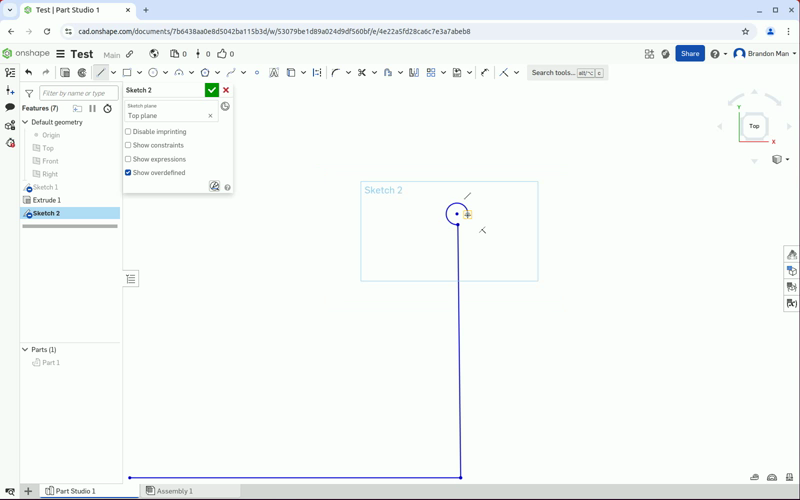
scroll(-6)
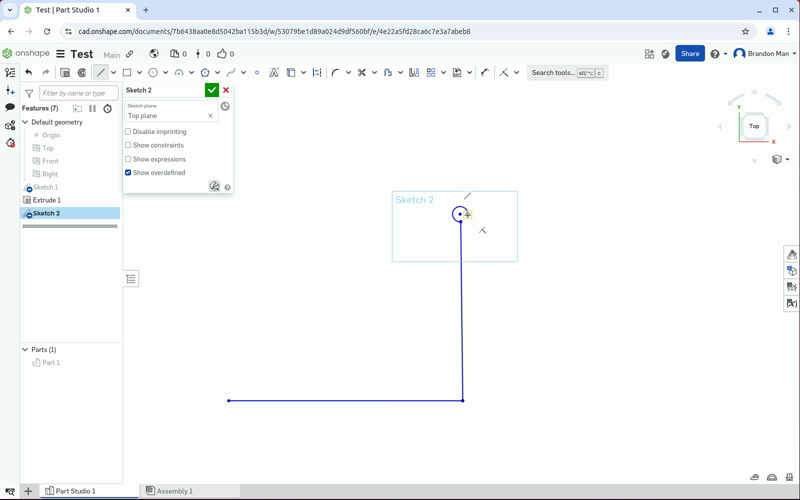
scroll(-6)
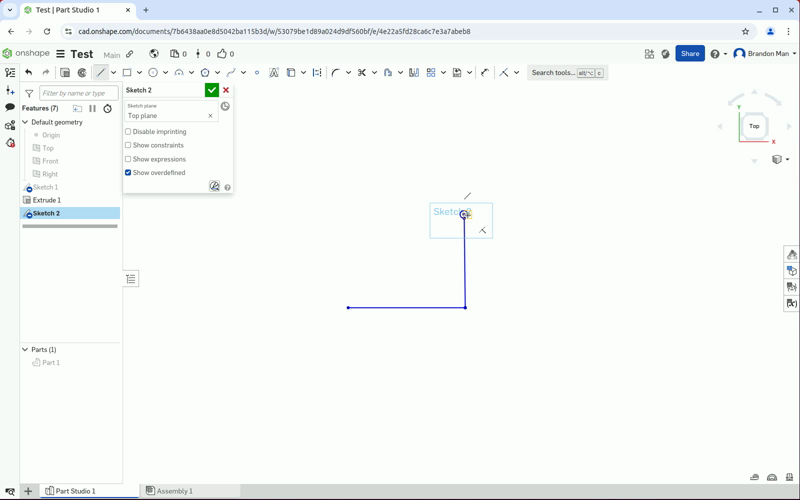
key_down(shift)
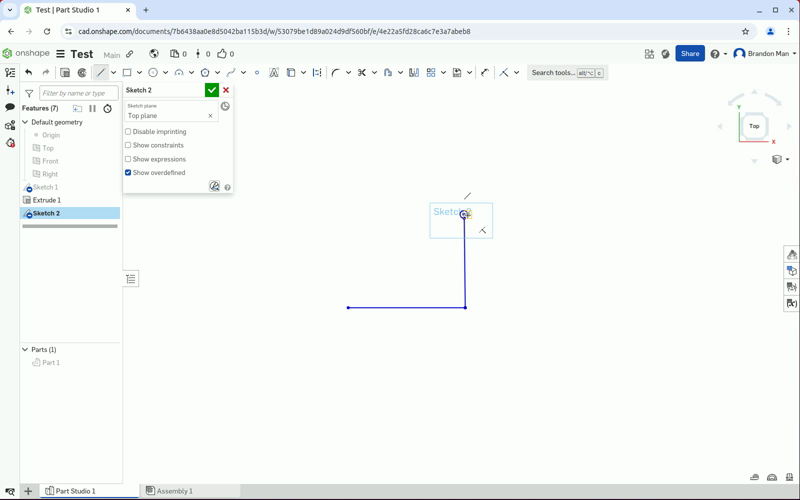
mouse_move(498, 214)
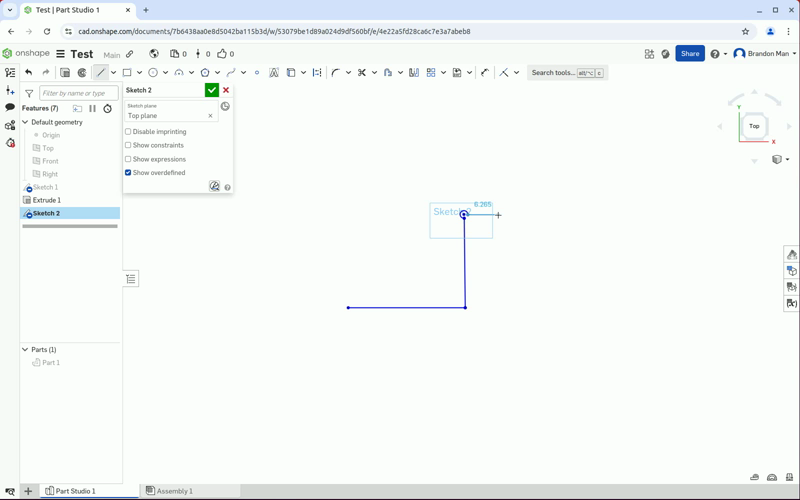
mouse_move(474, 214)
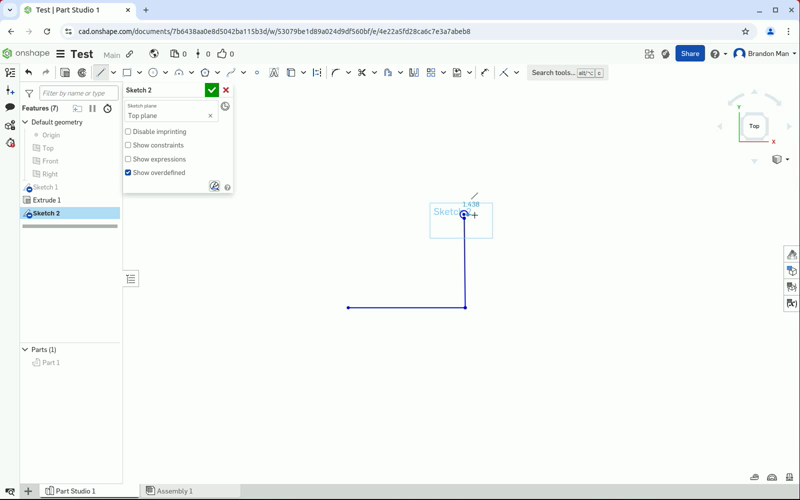
scroll(6)
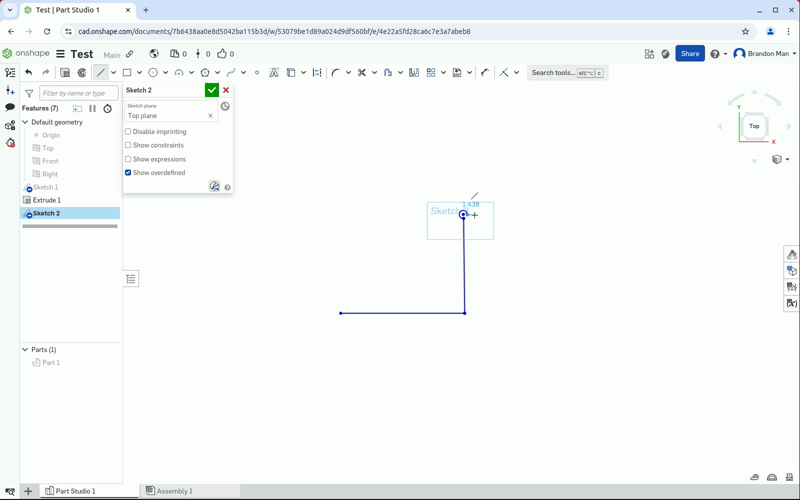
scroll(6)
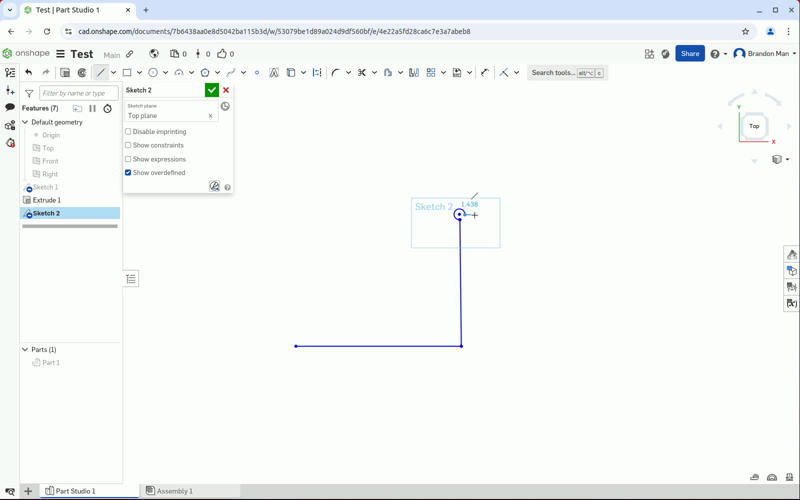
scroll(6)
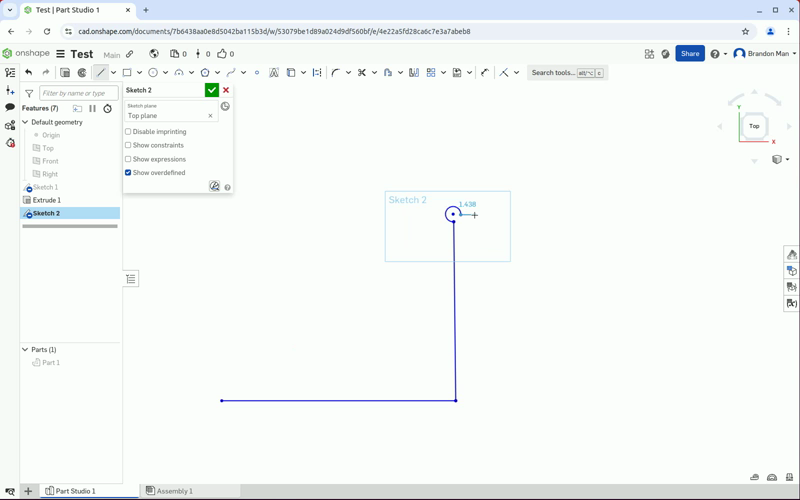
scroll(6)
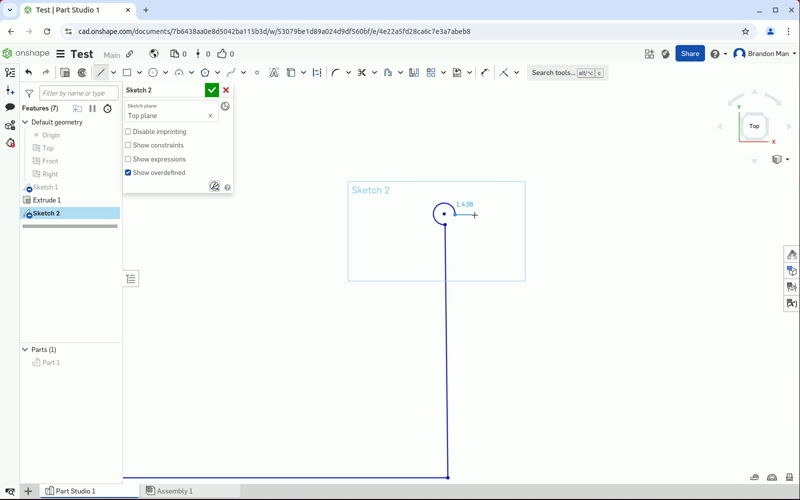
scroll(6)
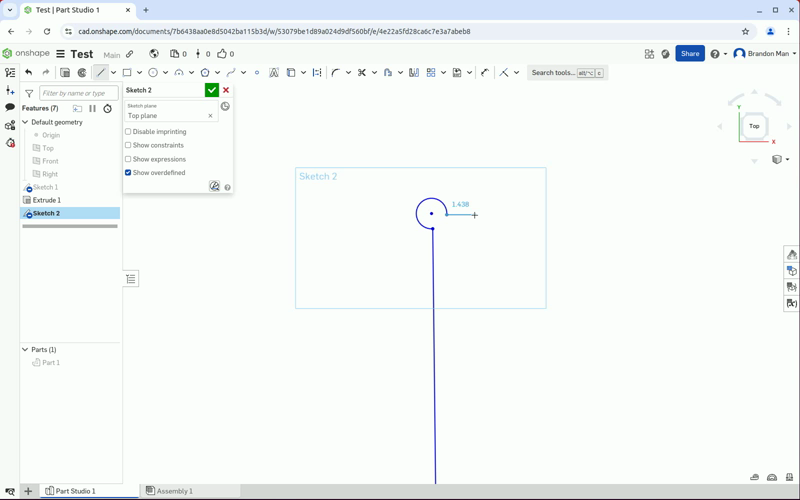
scroll(6)
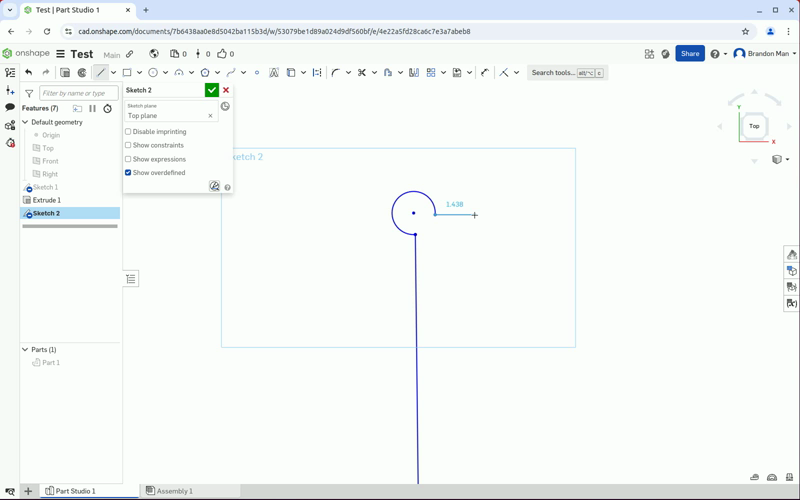
scroll(6)
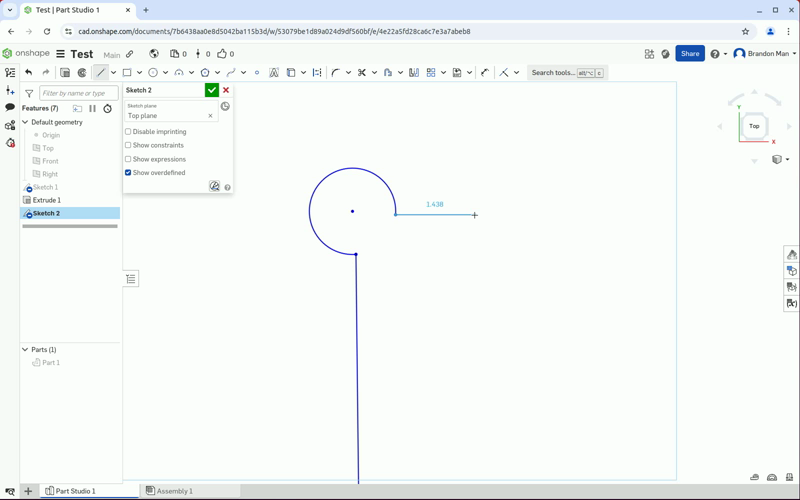
click(474, 214)
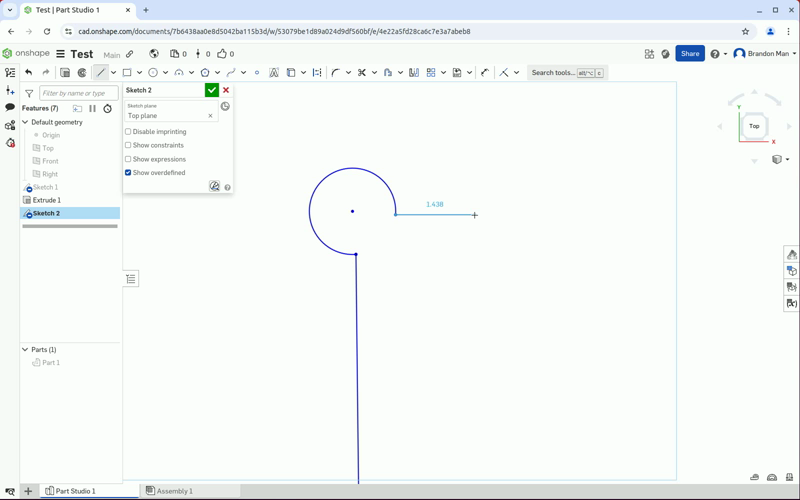
scroll(-6)
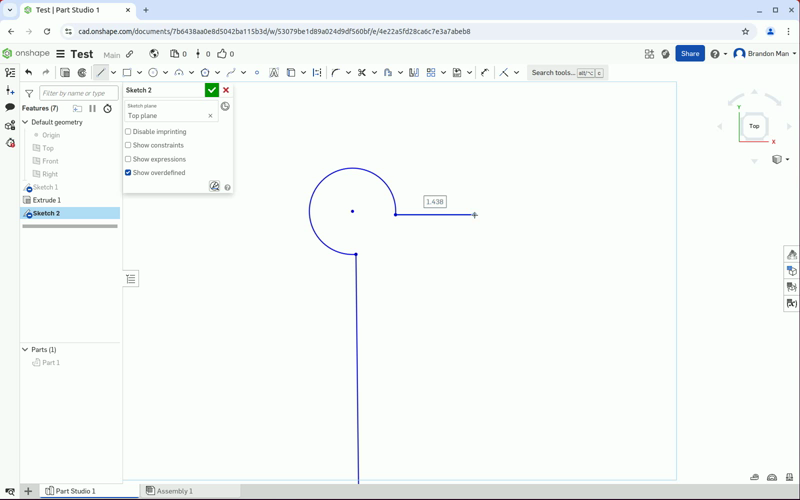
scroll(-6)
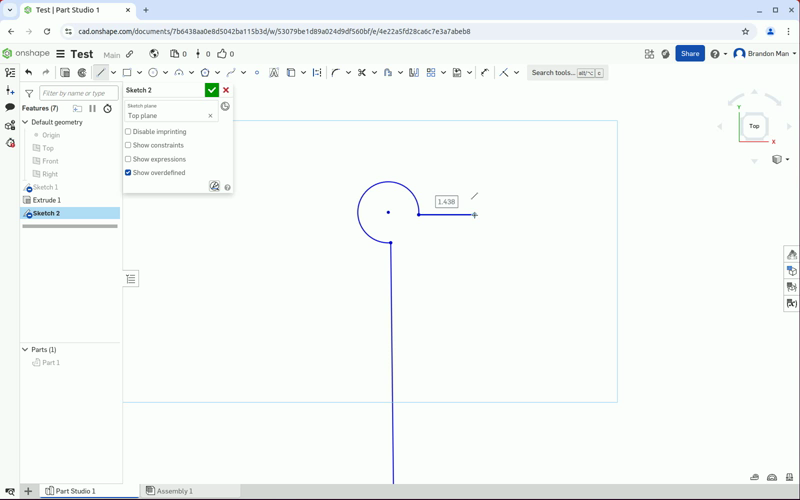
scroll(-6)
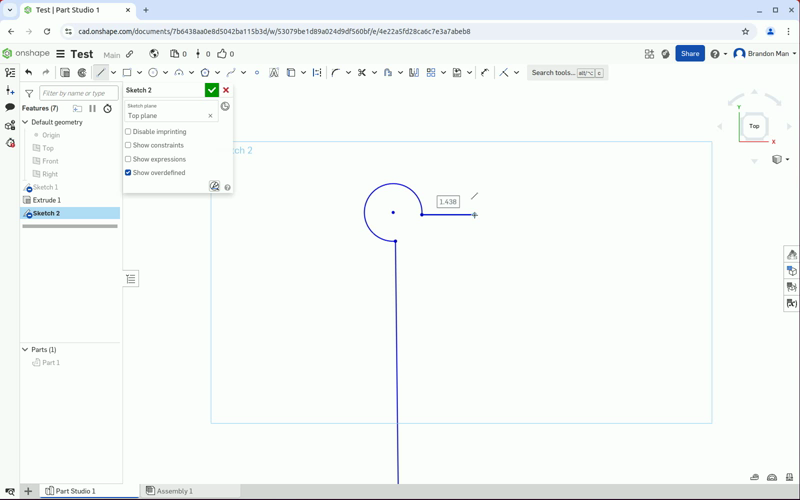
scroll(-6)
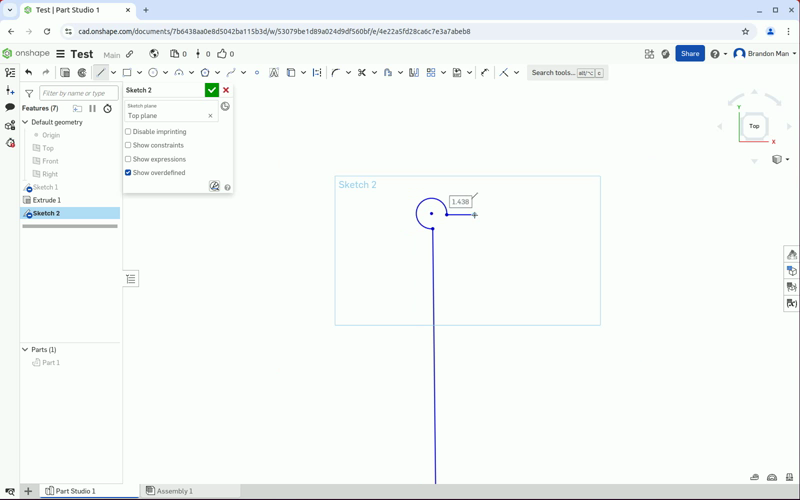
scroll(-6)
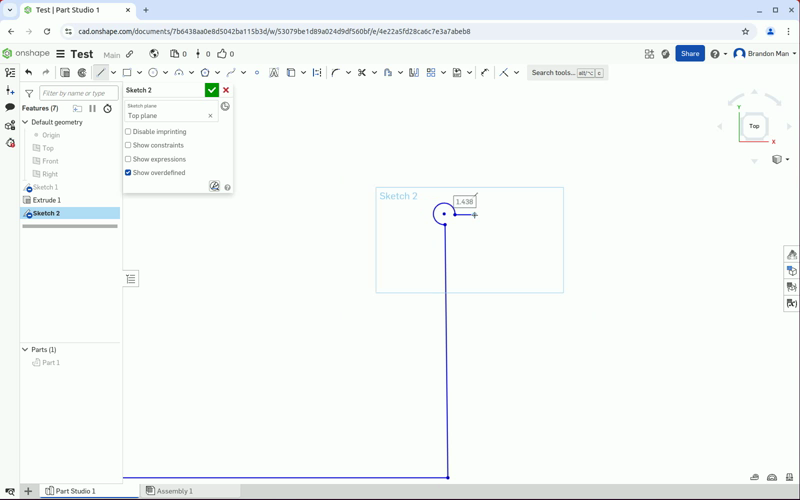
scroll(-6)
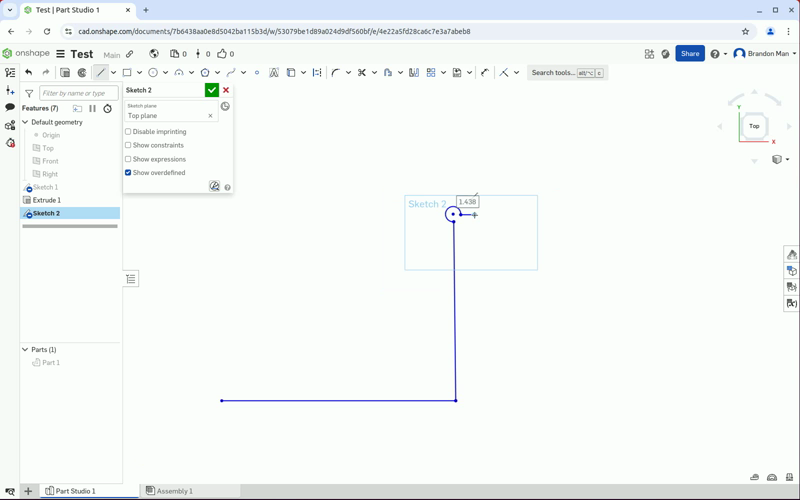
scroll(-6)
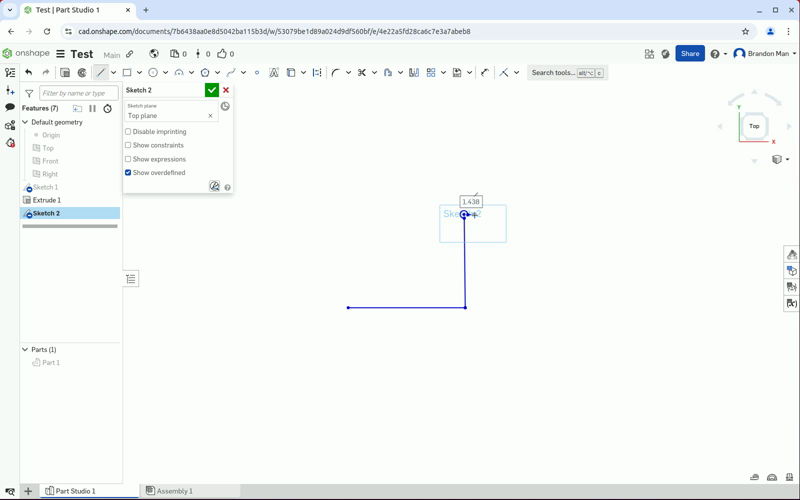
key_up(shift)
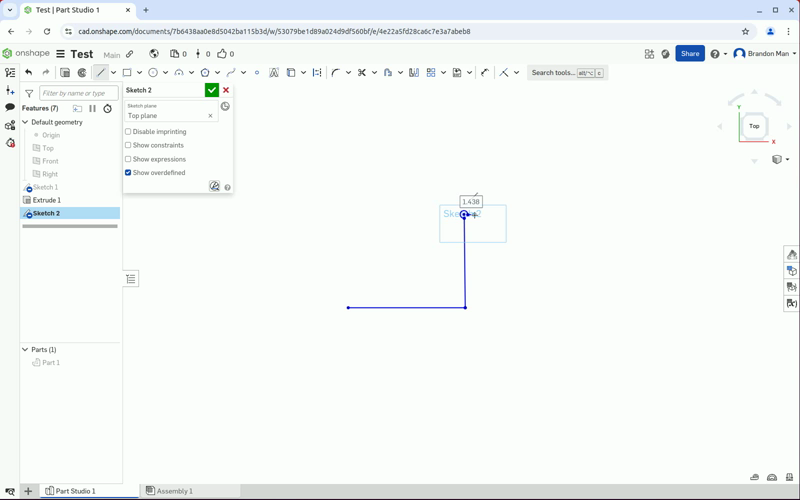
key_down(shift)
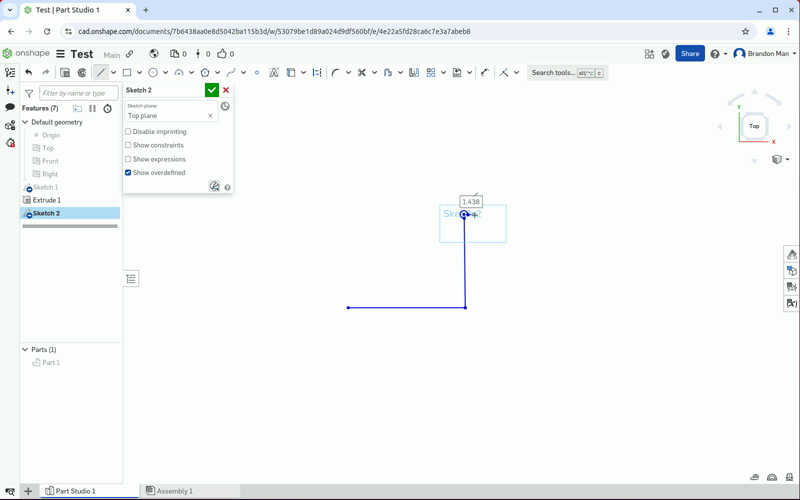
mouse_move(504, 214)
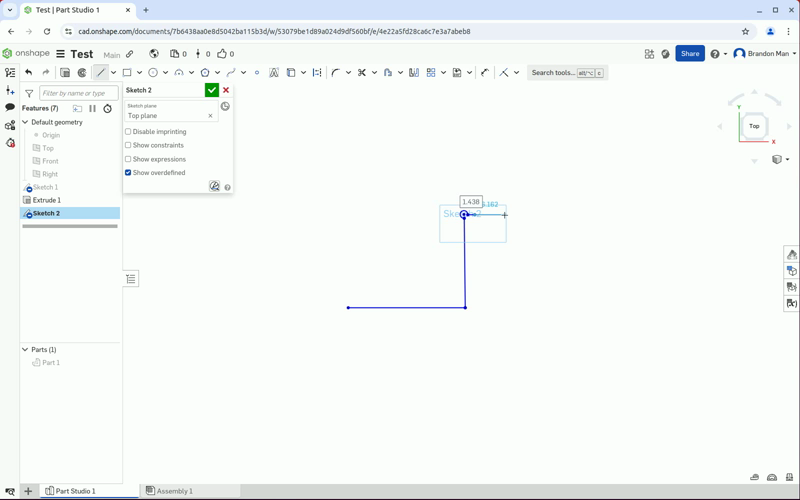
mouse_move(474, 202)
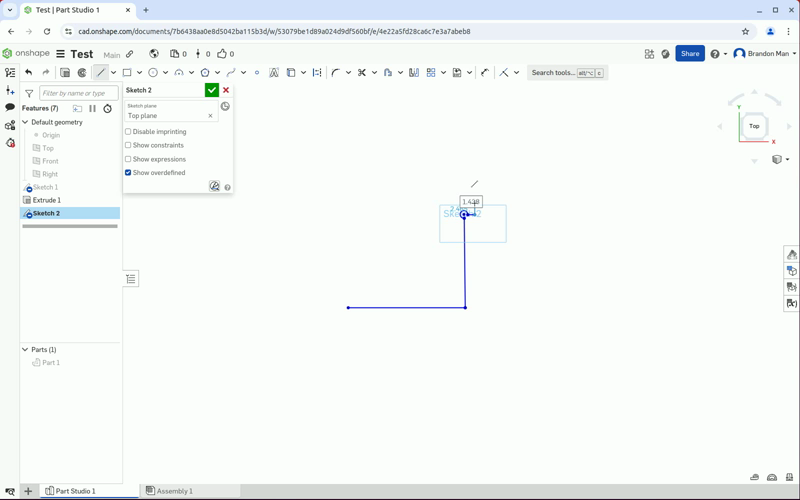
click(474, 202)
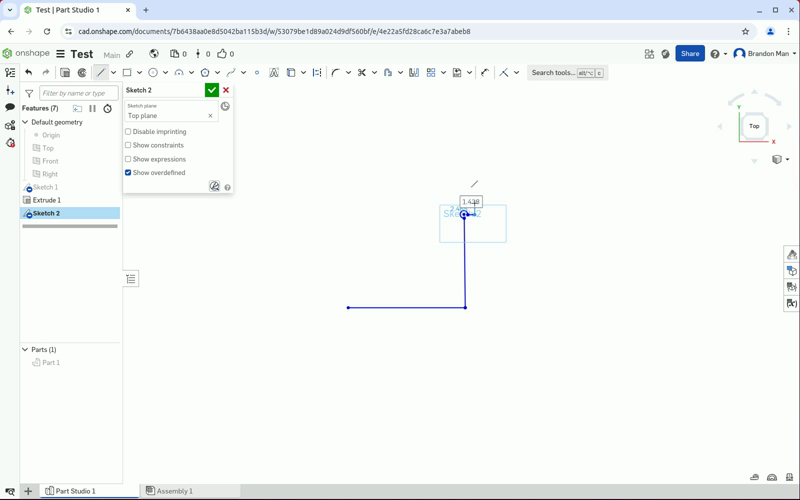
key_up(shift)
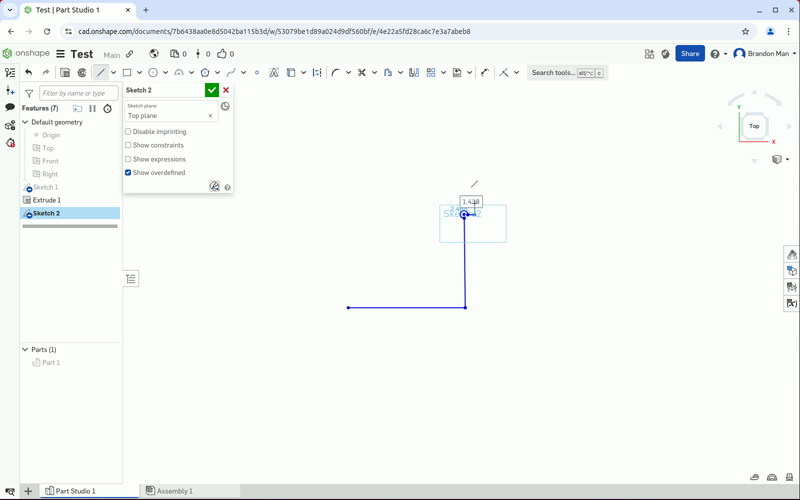
key_down(shift)
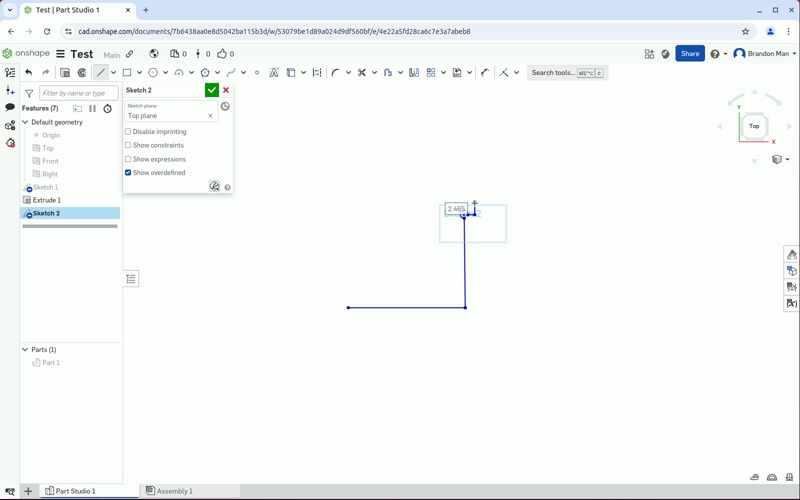
mouse_move(348, 202)
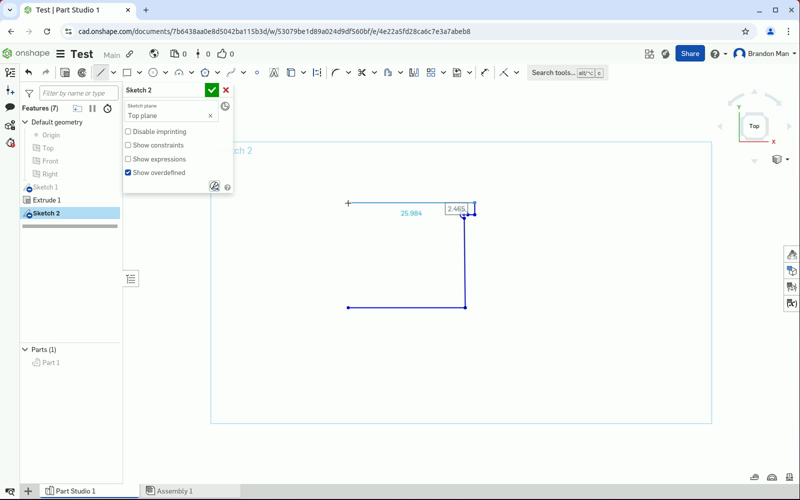
click(348, 202)
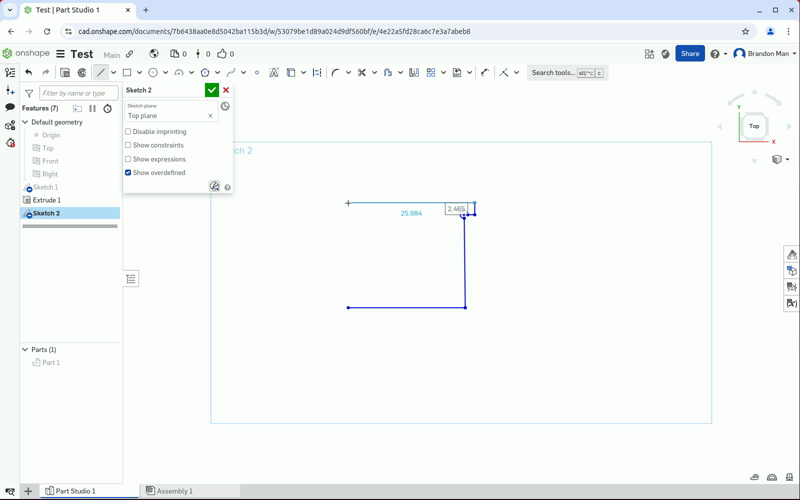
key_up(shift)
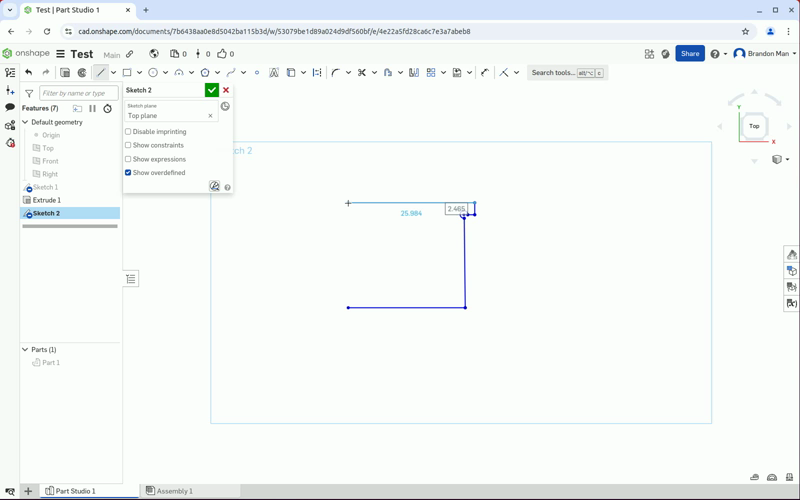
key_down(shift)
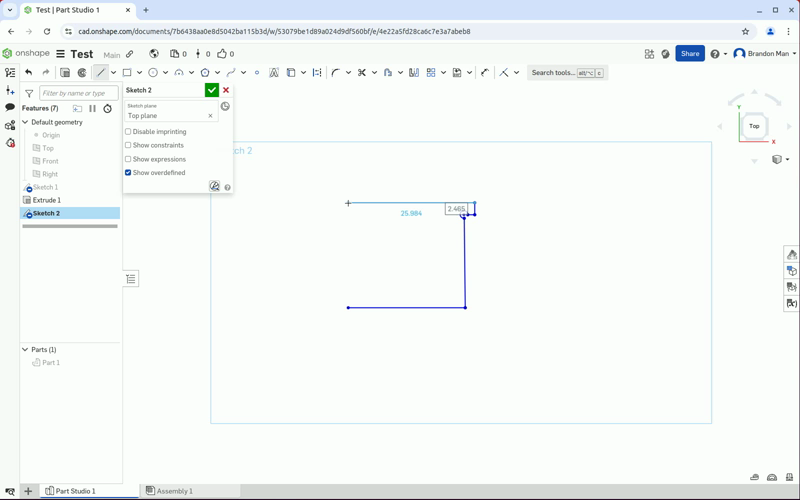
mouse_move(348, 307)
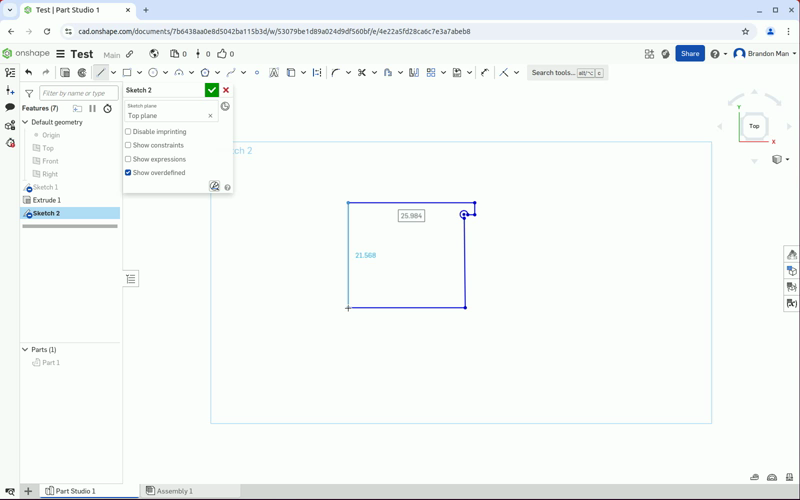
key_up(shift)
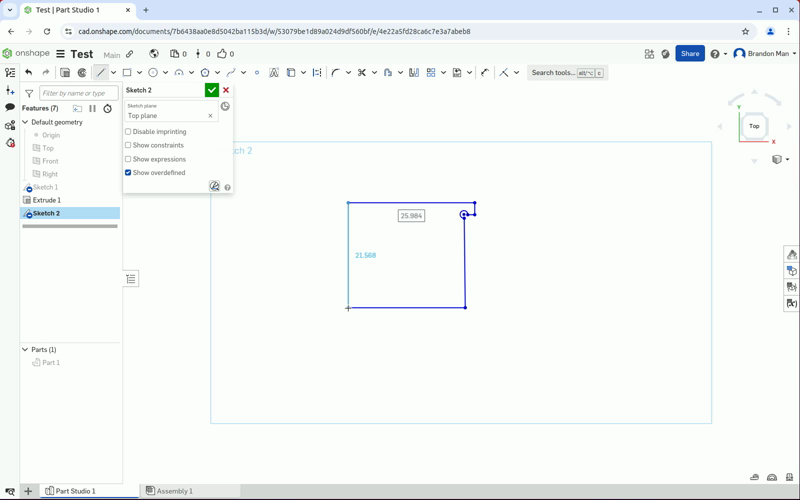
click(348, 307)
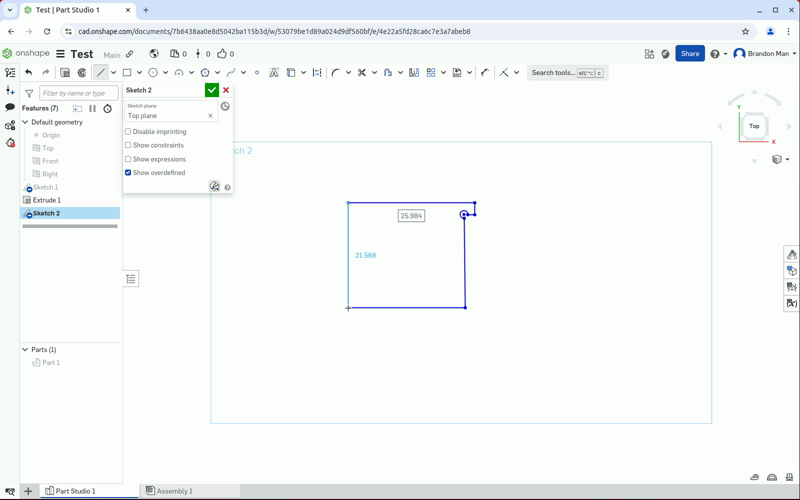
key(esc)
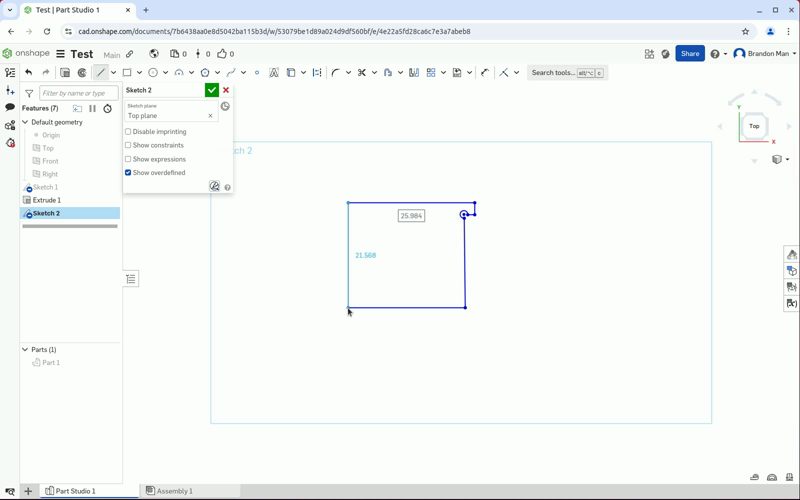
mouse_move(426, 281)
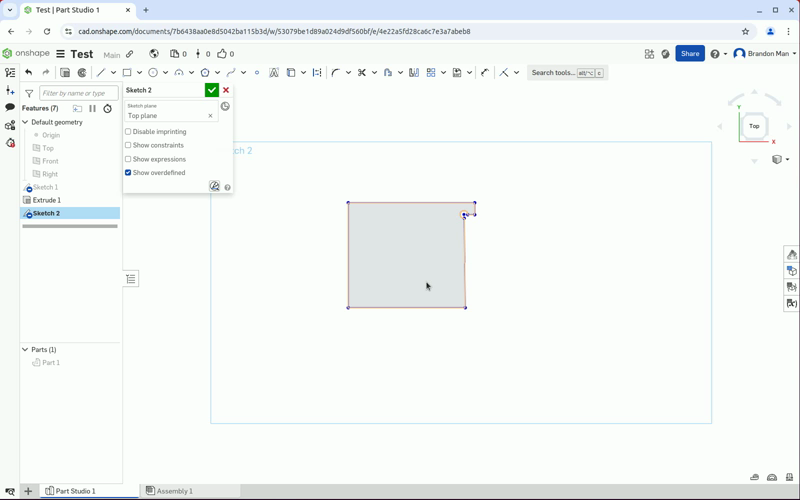
click(426, 281)
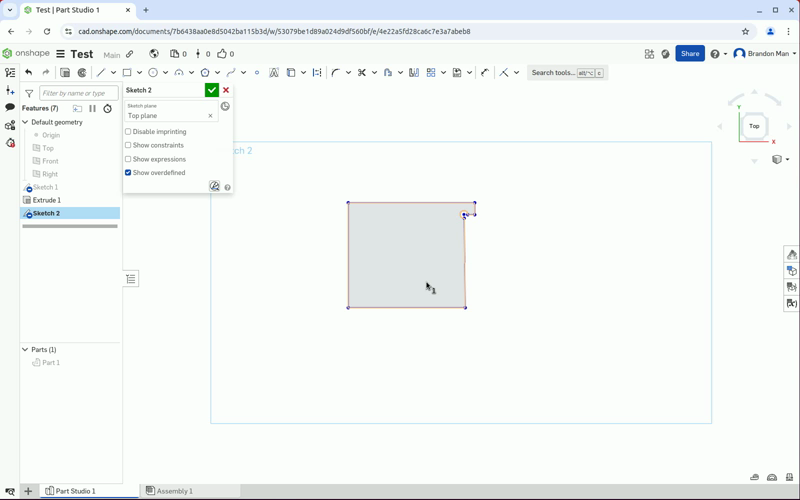
mouse_move(73, 352)
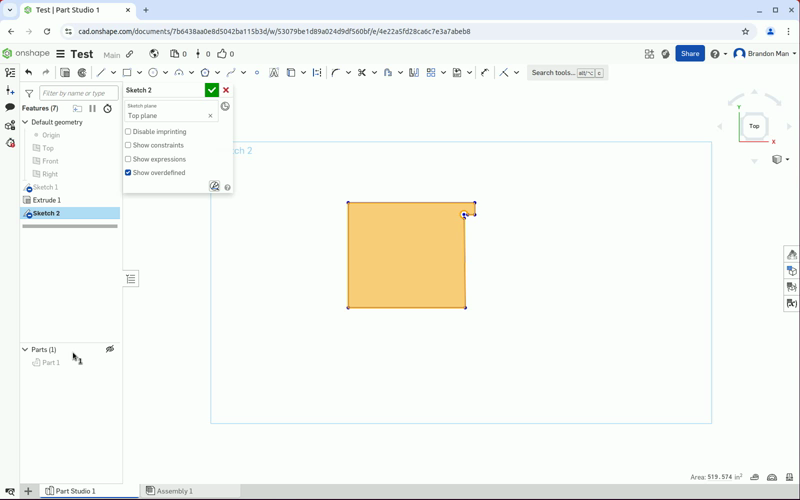
key(shift+y)
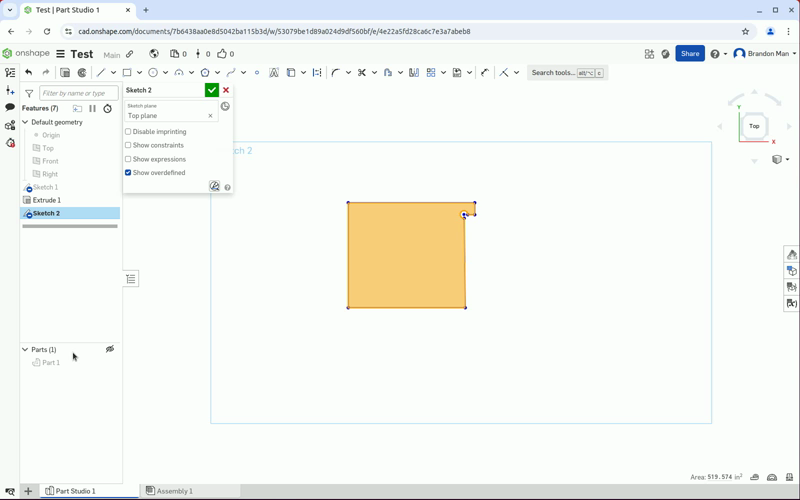
key(shift+e)
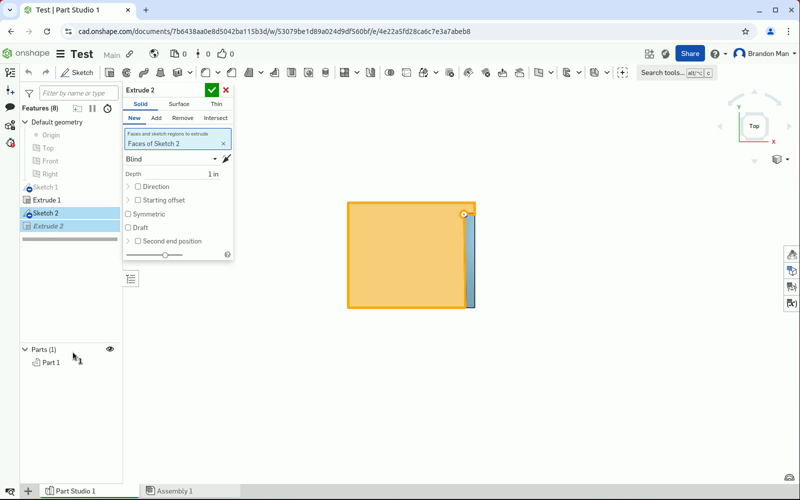
mouse_move(143, 106)
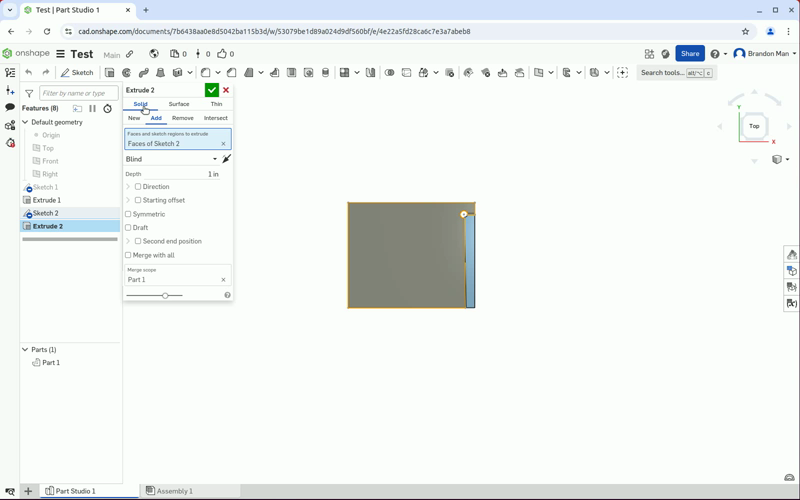
click(143, 106)
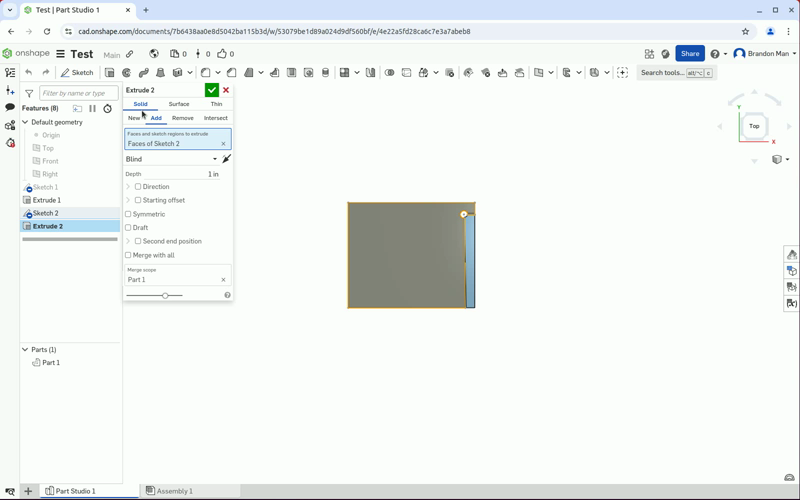
mouse_move(137, 120)
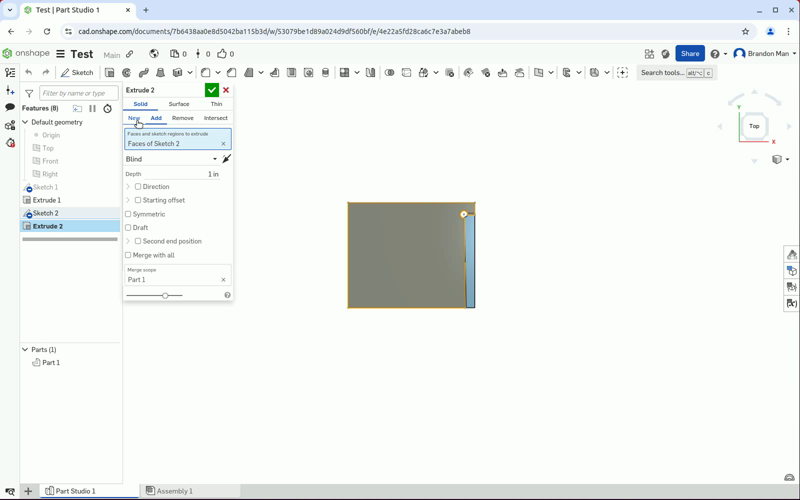
click(137, 120)
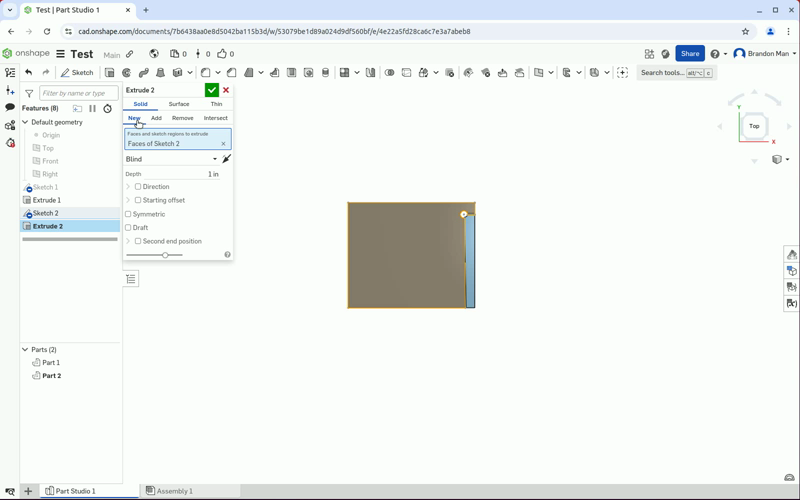
key(tab, 4)
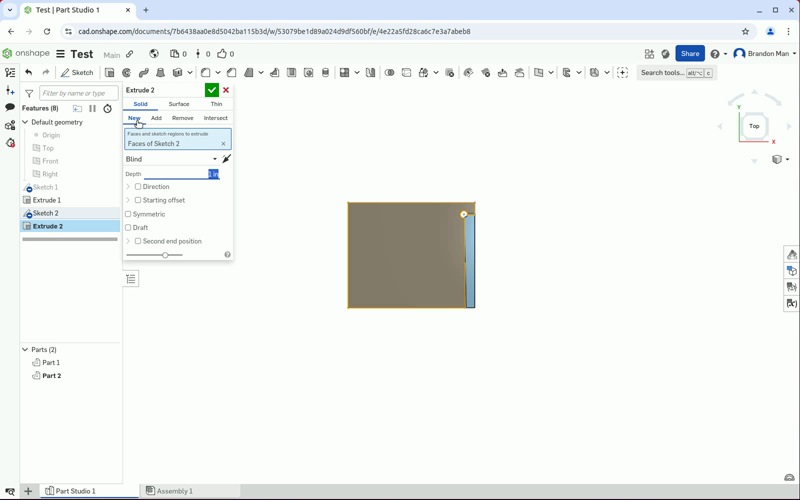
text(2.889)
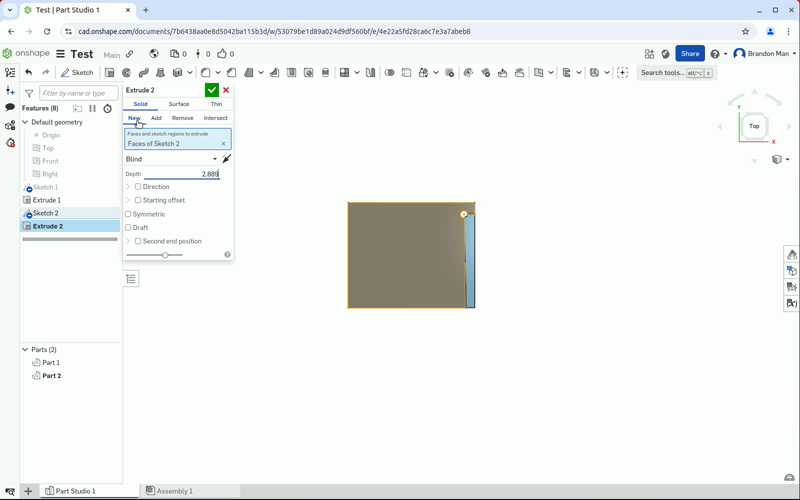
key(enter)
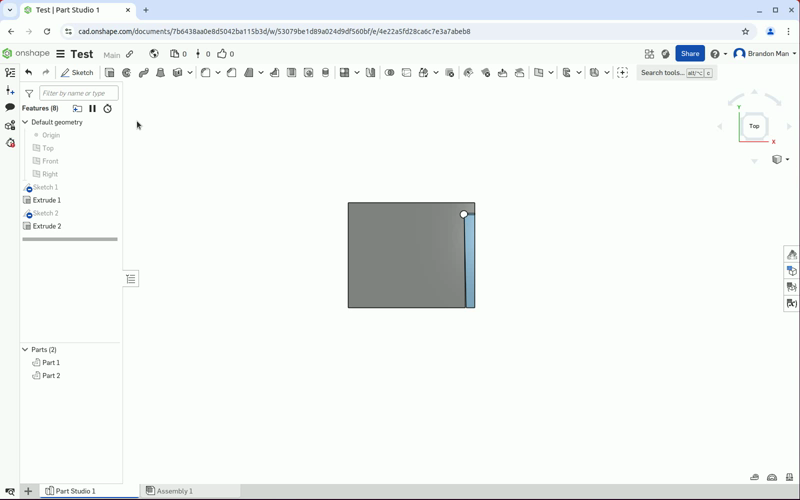
key(shift+h)
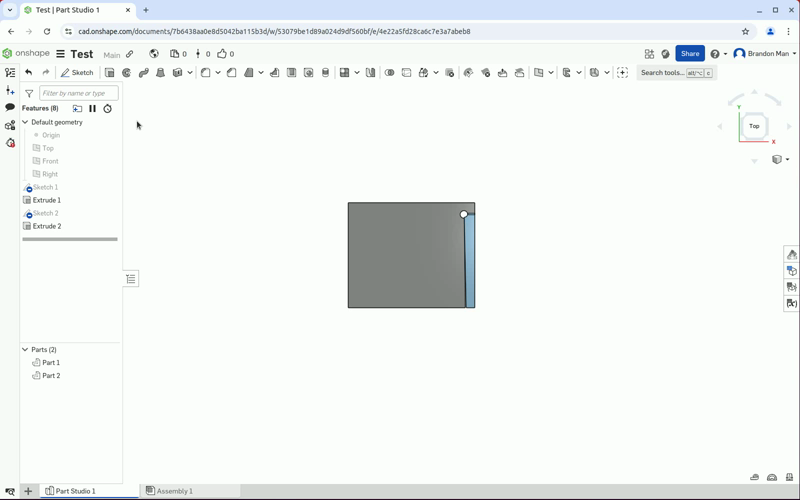
key(shift+h)
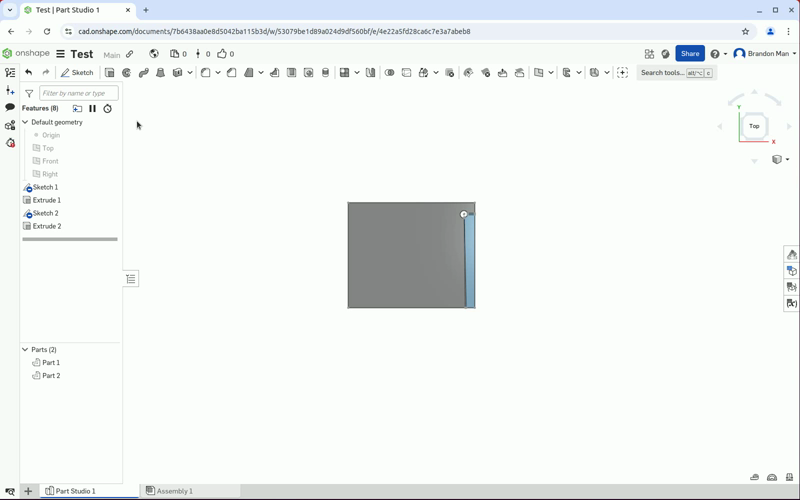
key(shift+7)
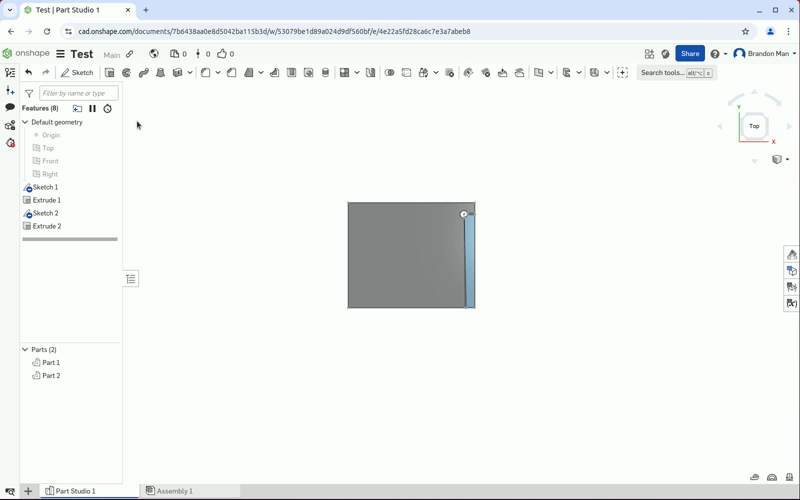
key(up, 3)
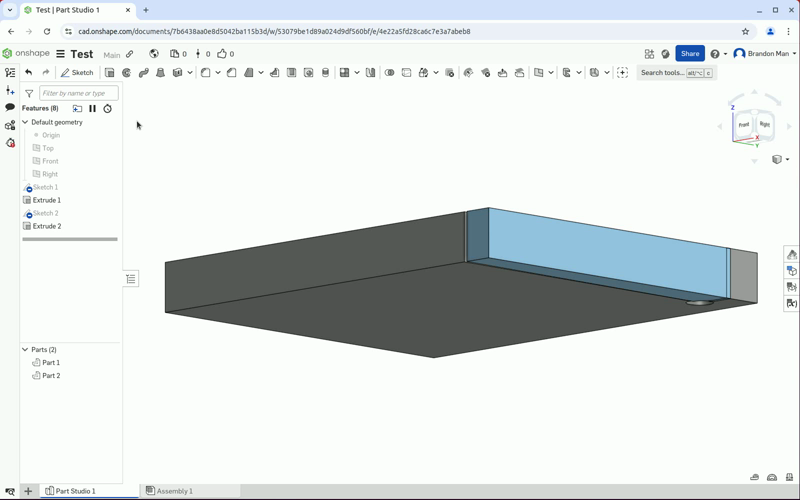
key(left, 3)
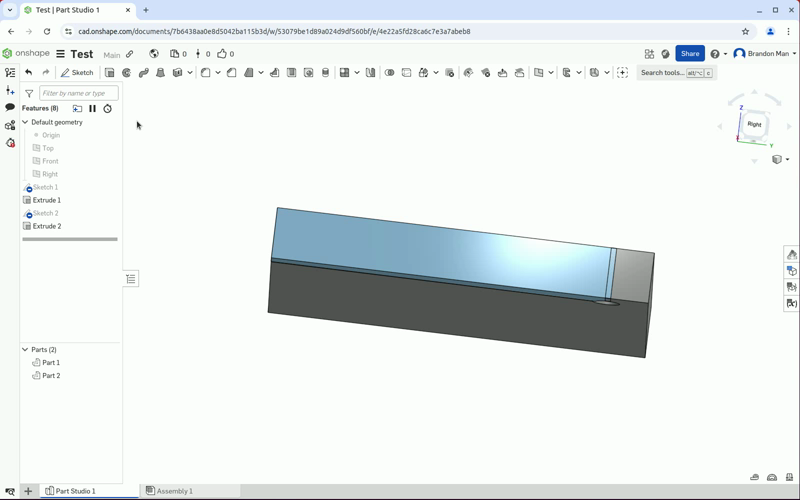
key(right, 3)
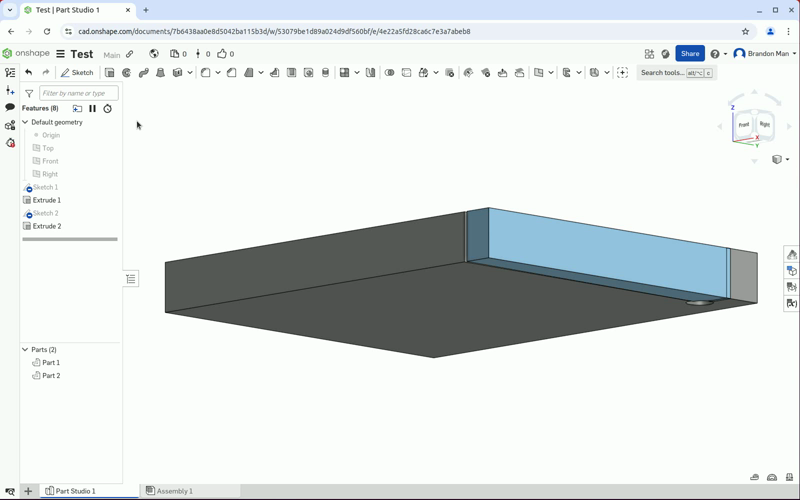
key(down, 3)
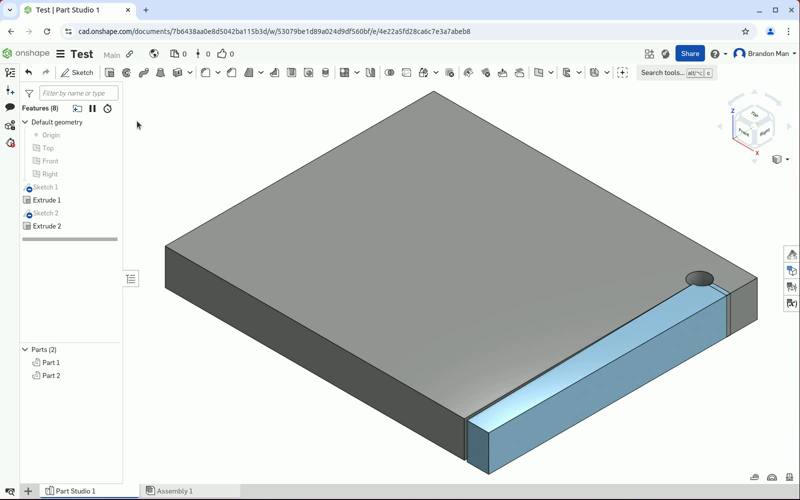
mouse_move(73, 189)
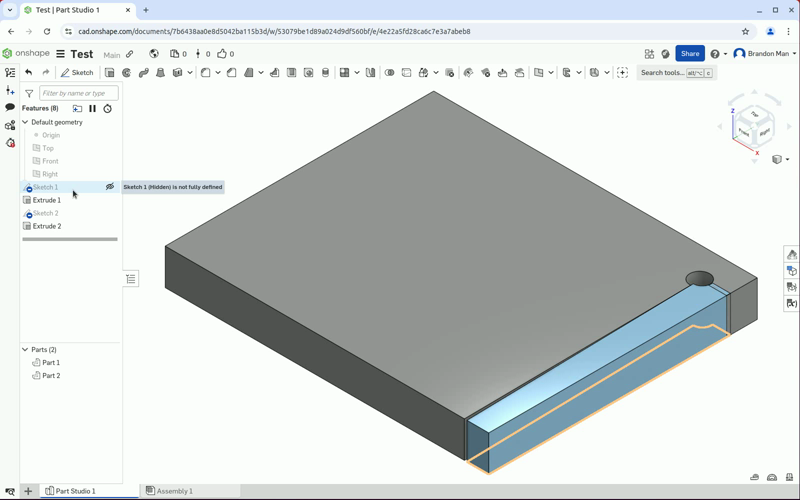
click(73, 189)